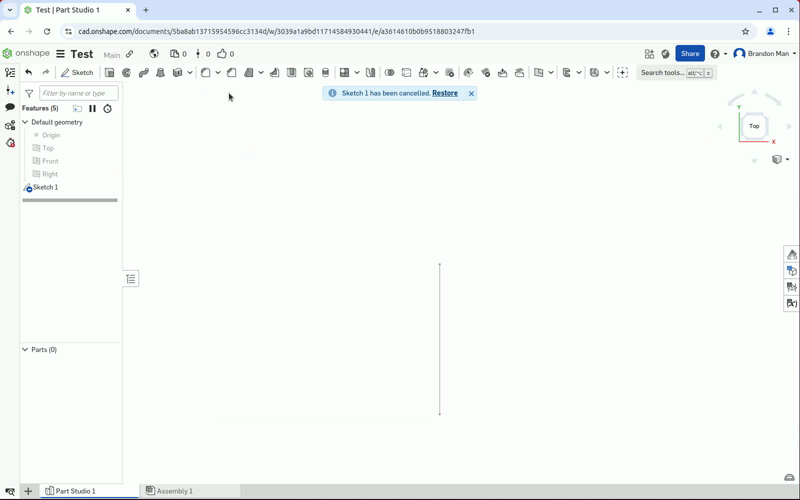
key(shift+h)
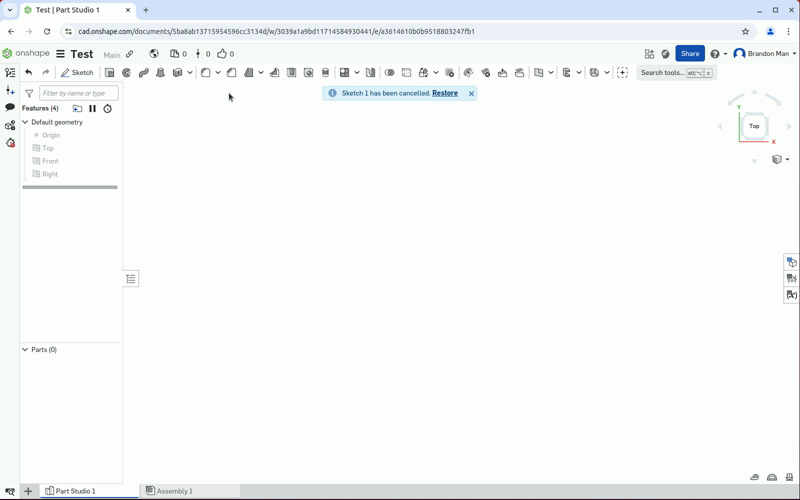
mouse_move(73, 352)
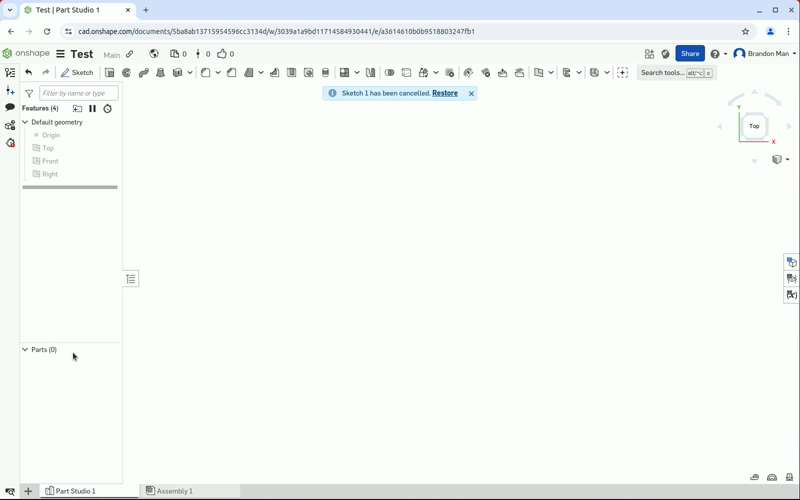
key(y)
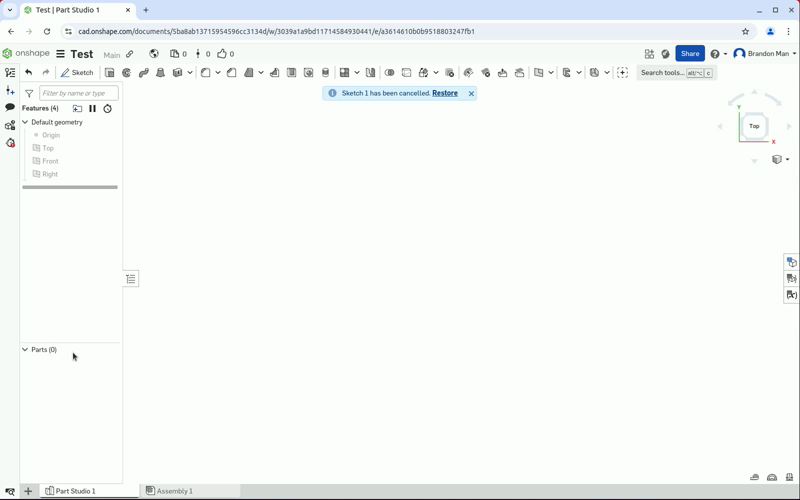
key(shift+p)
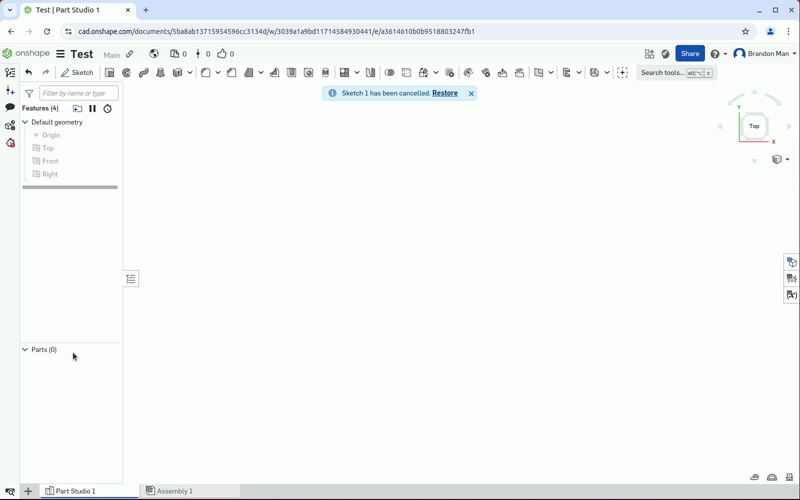
key(space)
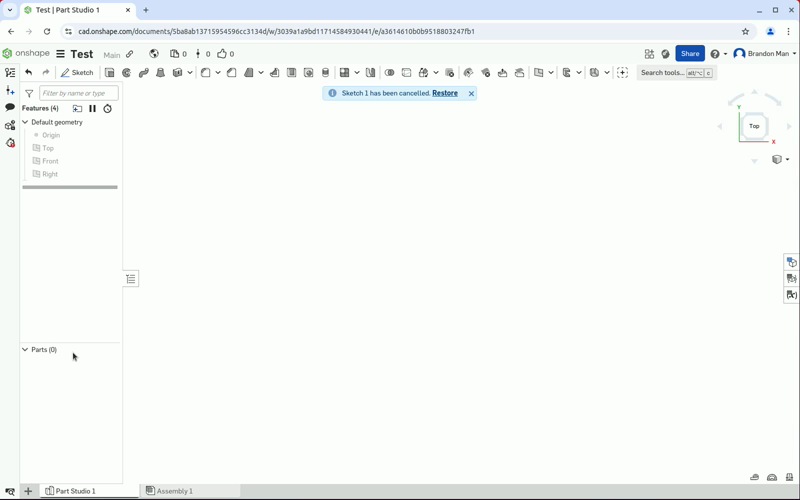
key_down(shift)
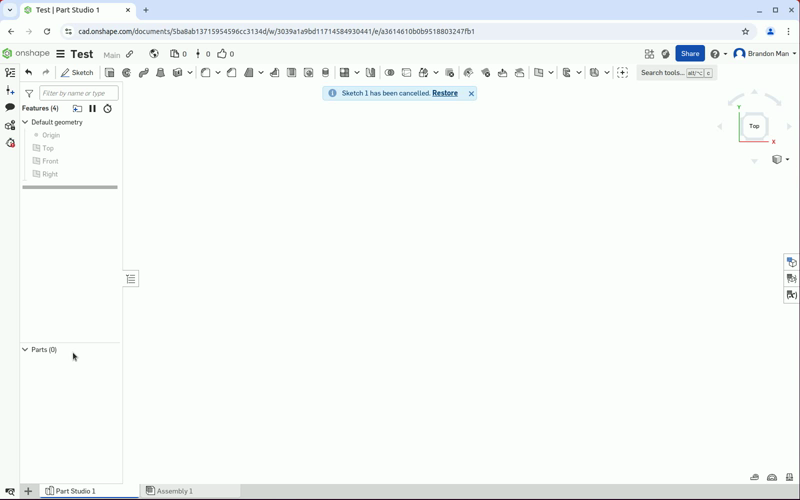
key(up)
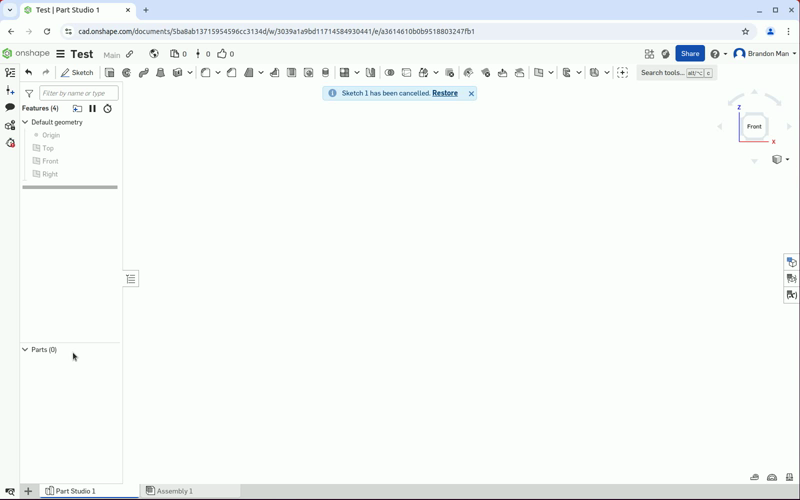
key_up(shift)
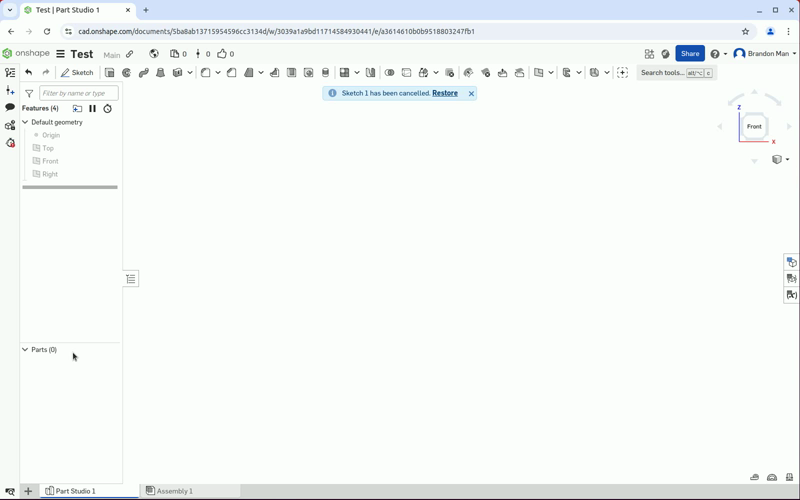
mouse_move(73, 352)
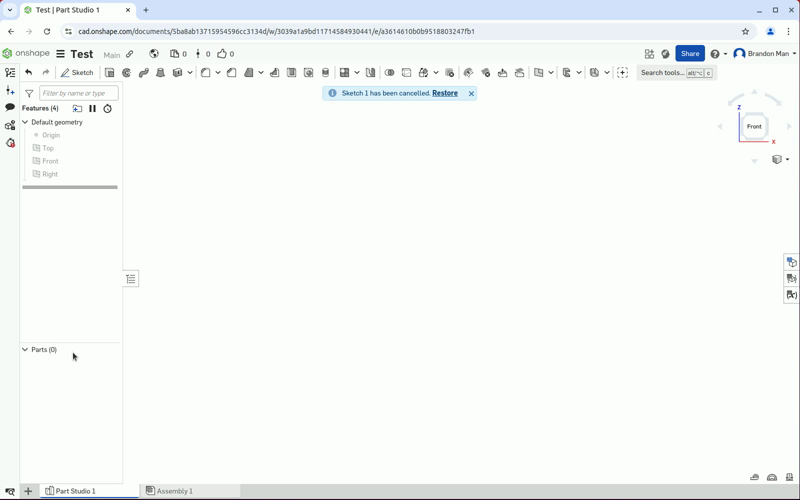
key(shift+y)
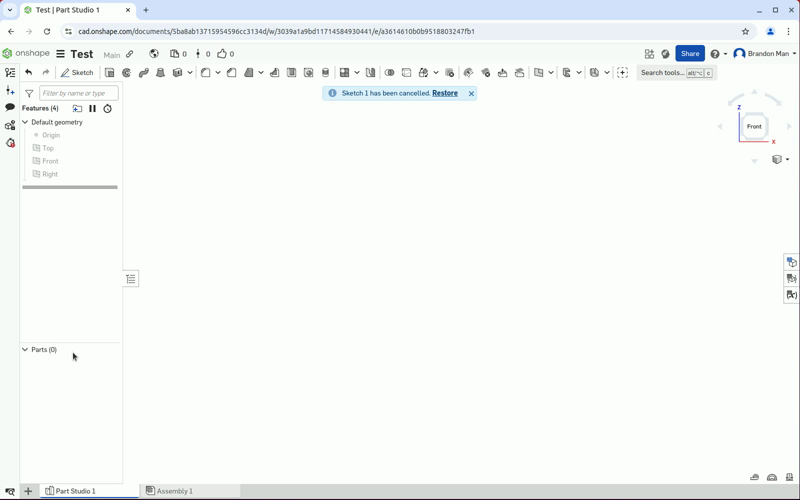
key(shift+s)
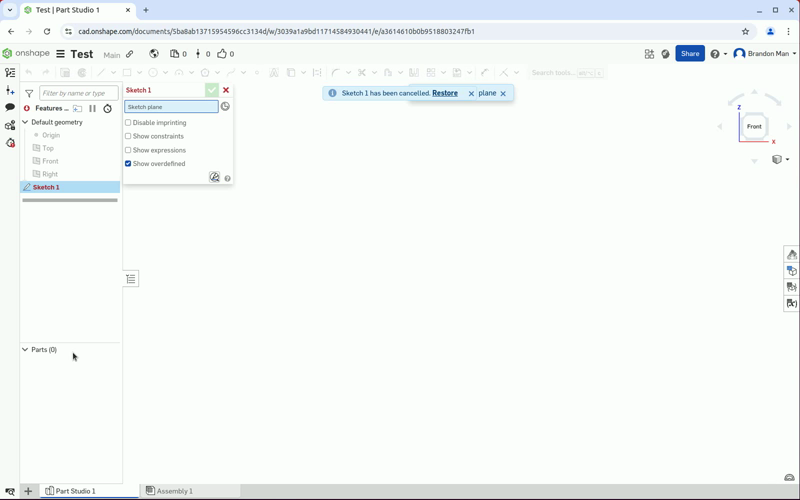
mouse_move(73, 163)
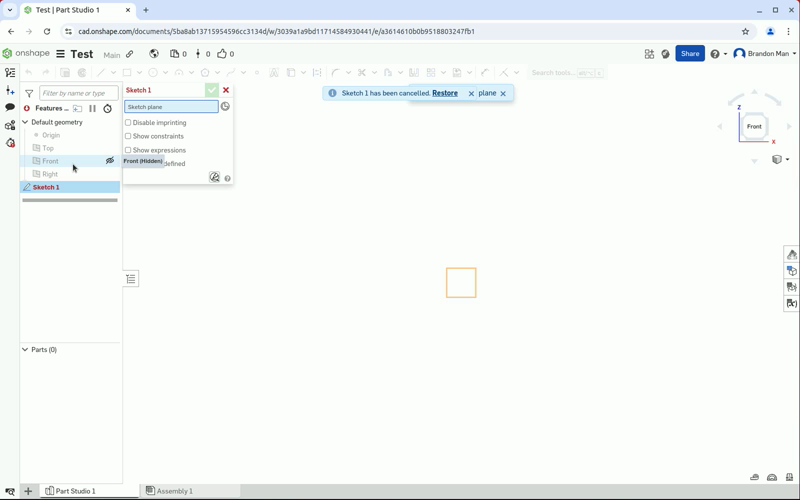
click(73, 163)
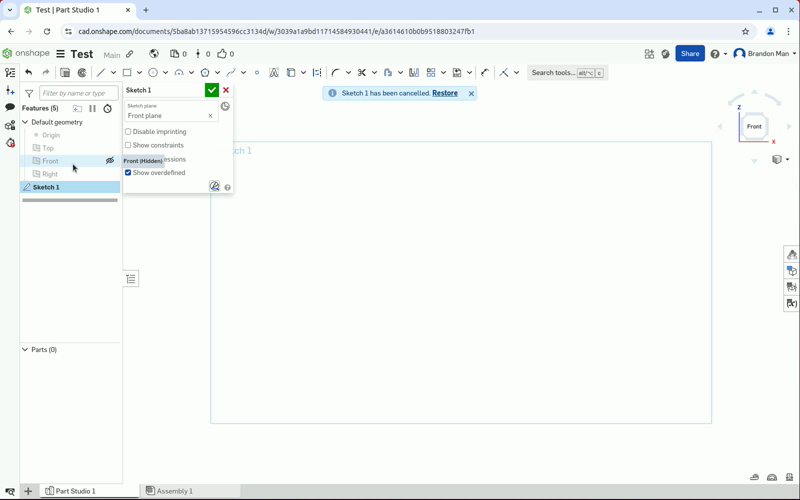
mouse_move(73, 352)
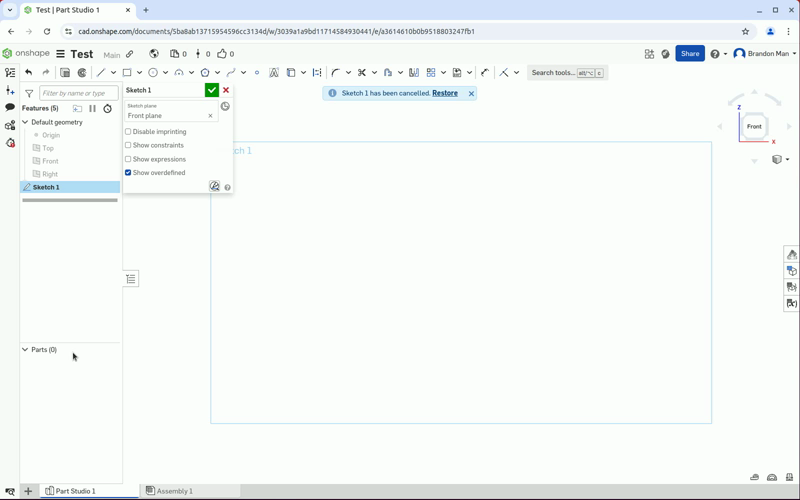
key(y)
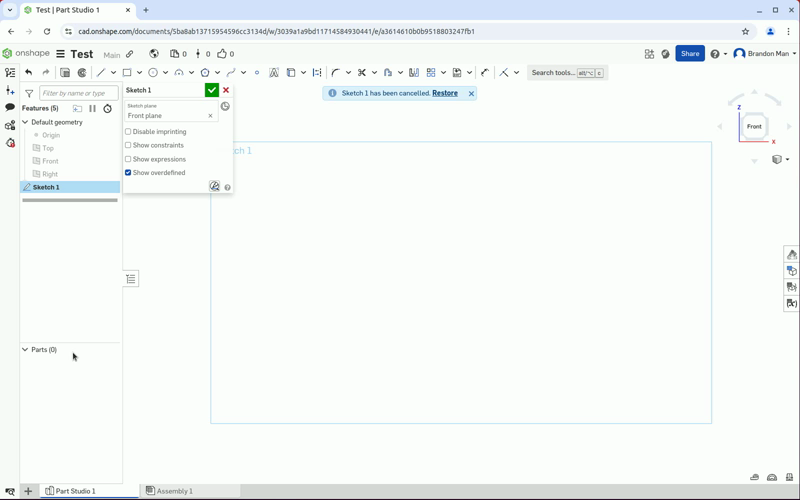
key(l)
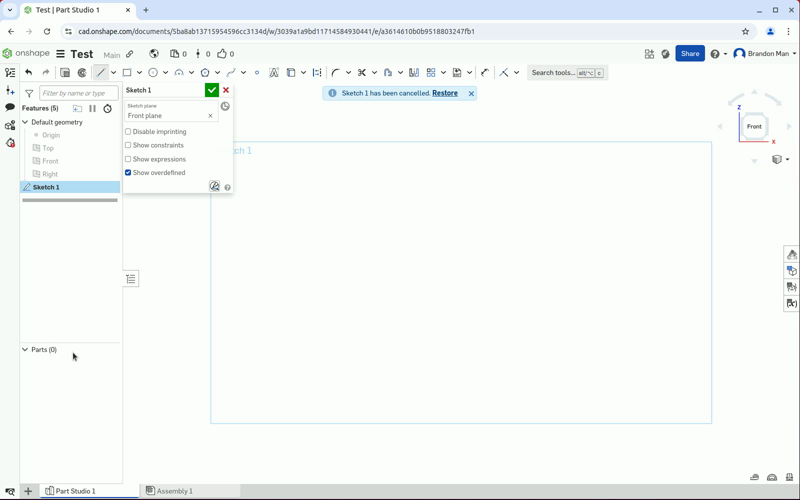
key_down(shift)
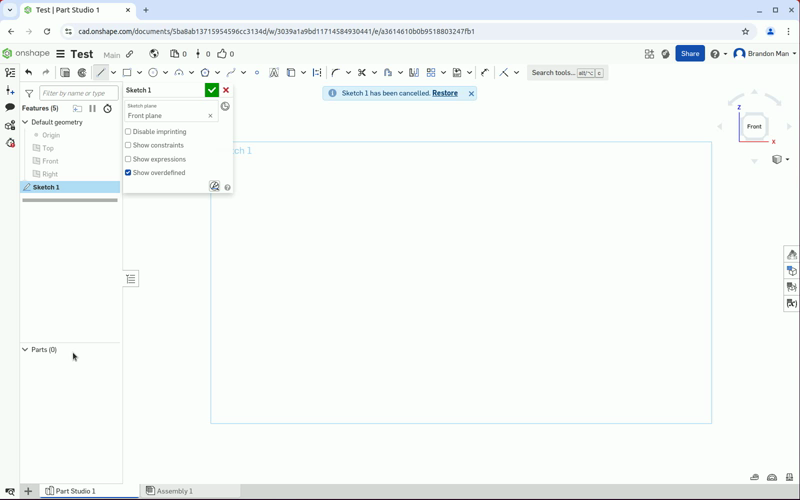
mouse_move(348, 324)
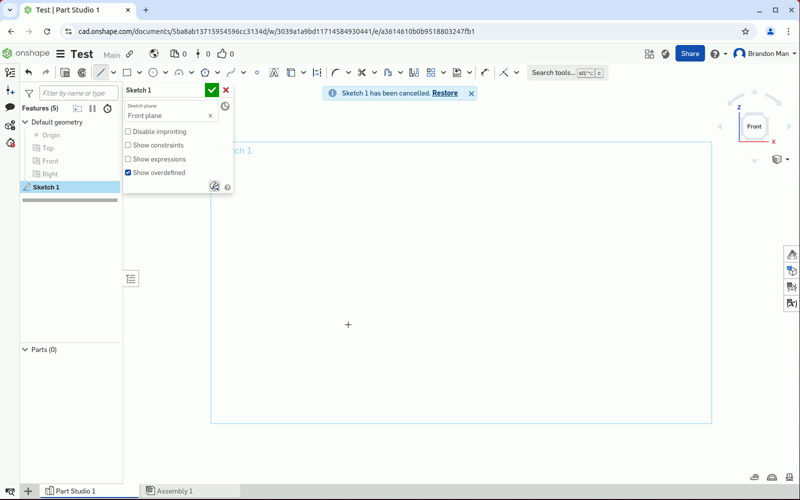
click(348, 324)
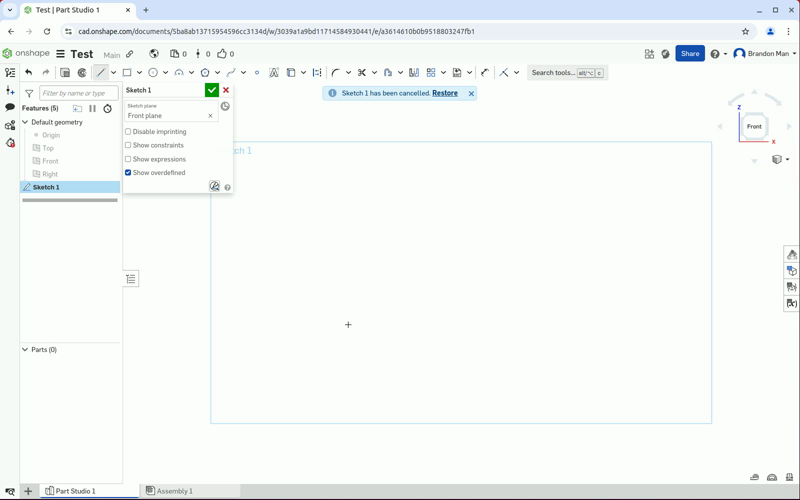
key_up(shift)
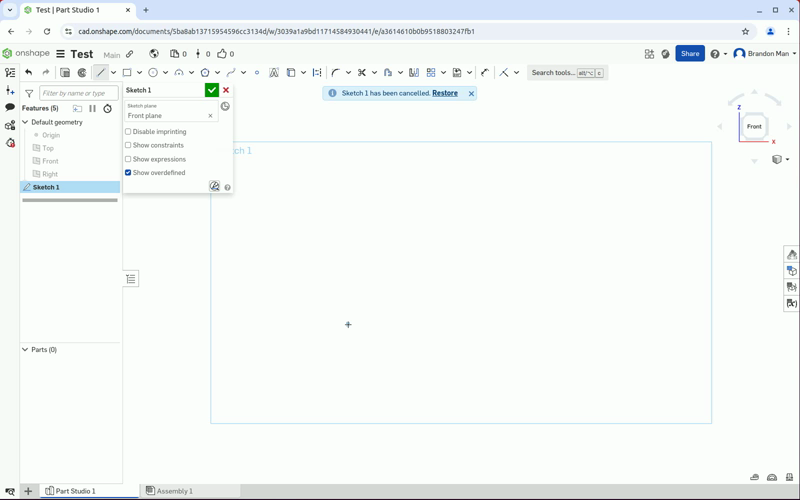
key_down(shift)
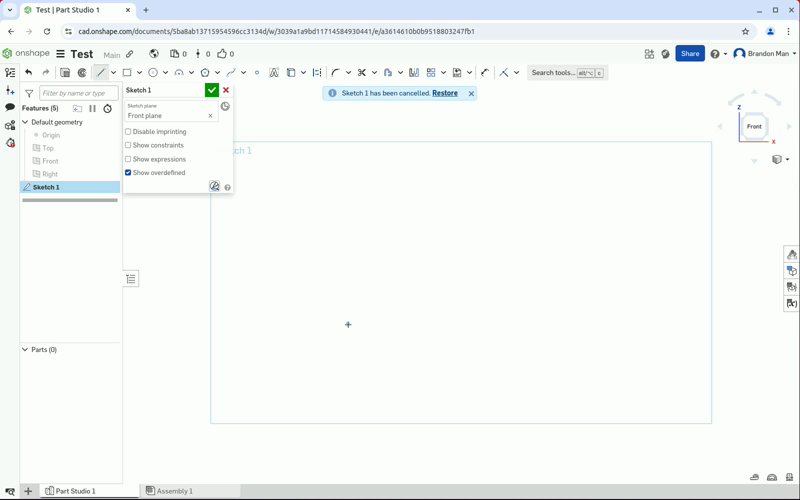
mouse_move(460, 324)
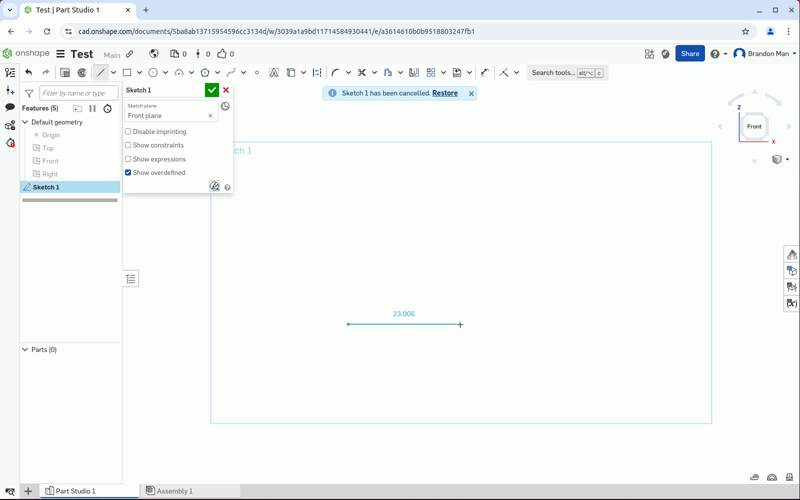
click(460, 324)
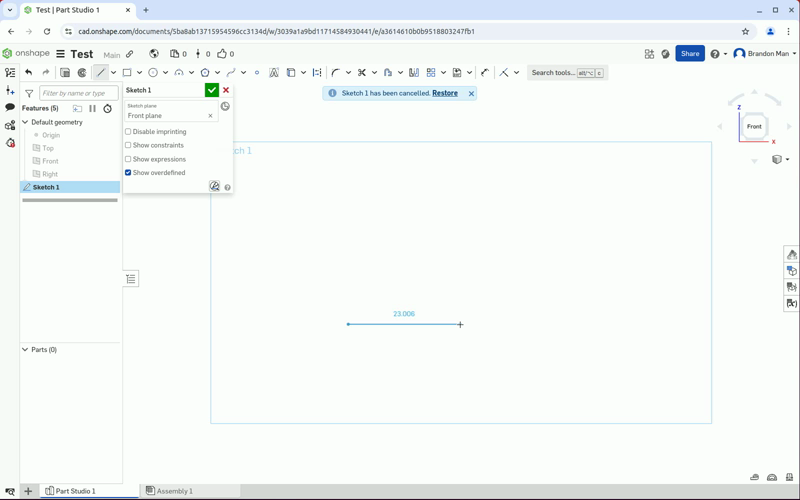
key_up(shift)
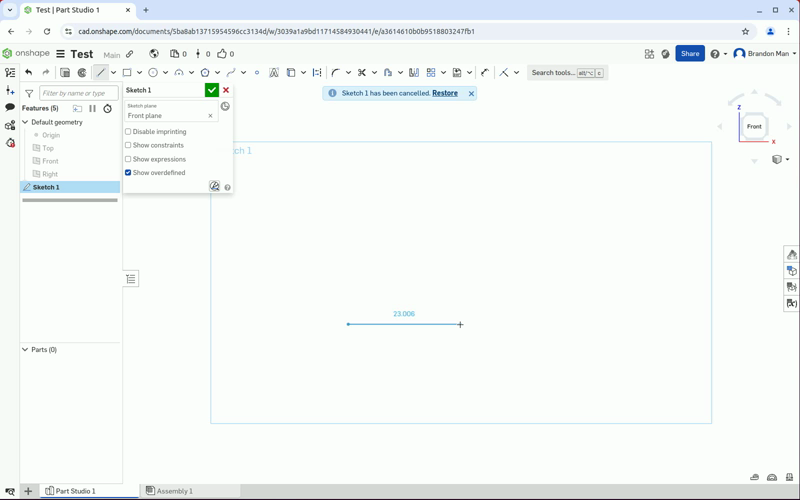
key_down(shift)
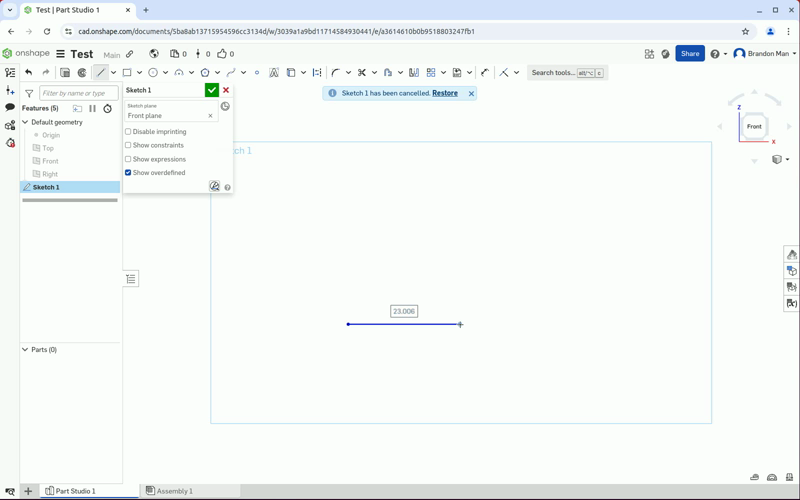
mouse_move(490, 324)
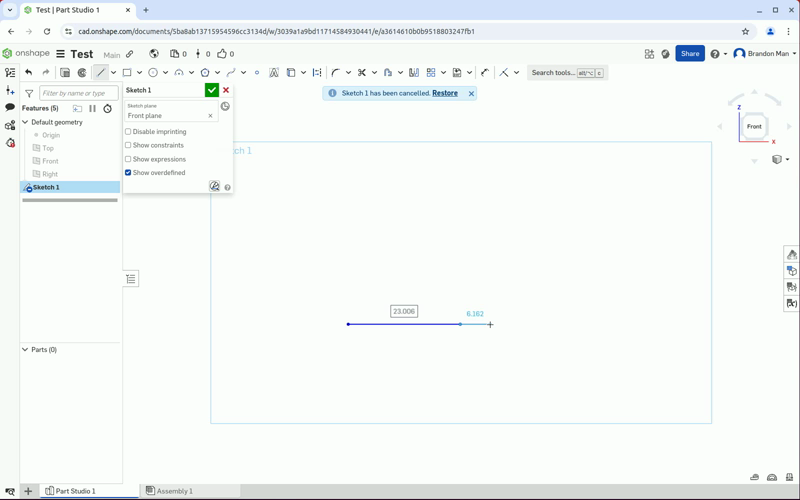
mouse_move(507, 324)
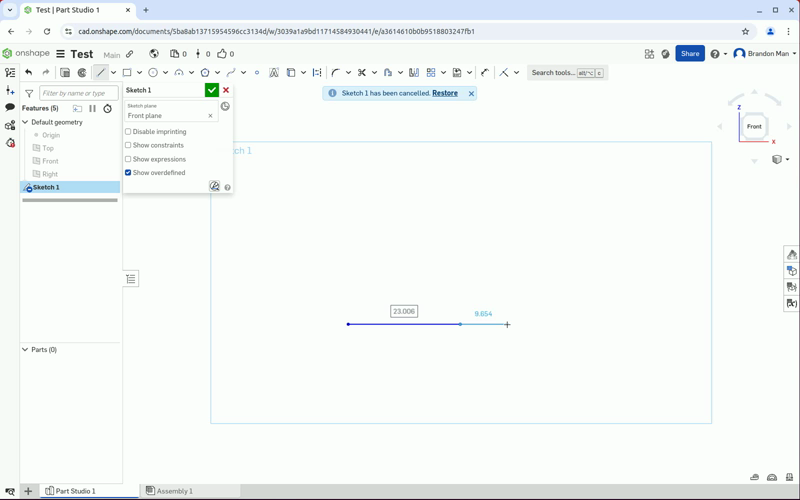
click(507, 324)
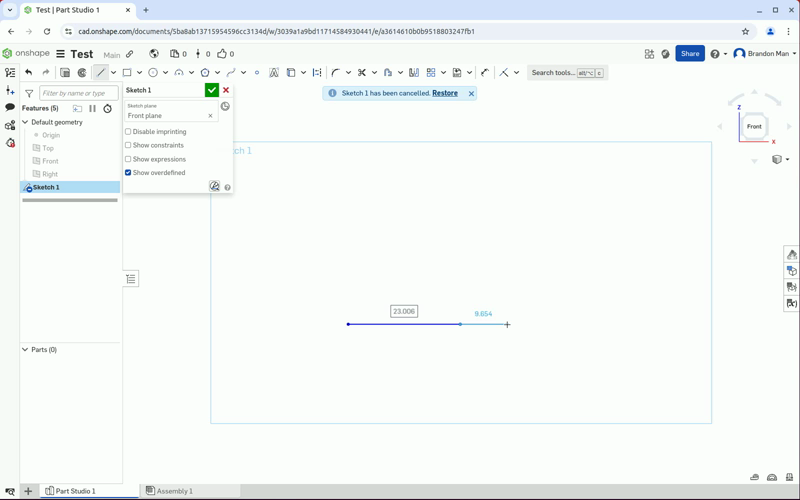
key_up(shift)
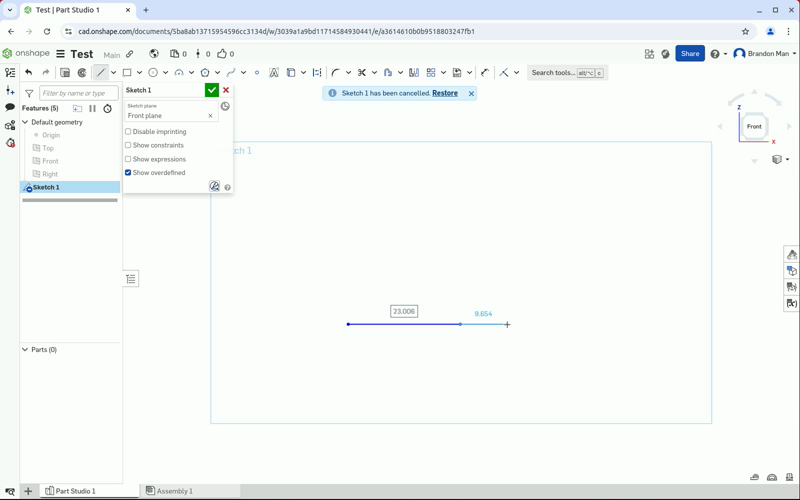
key_down(shift)
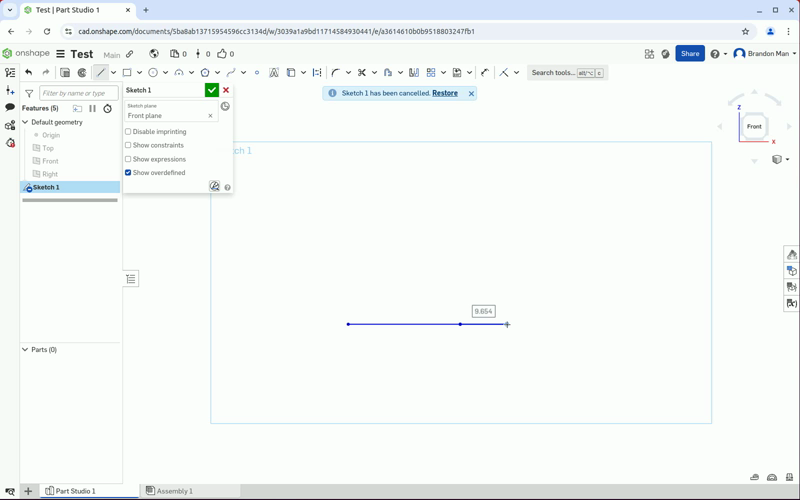
mouse_move(507, 241)
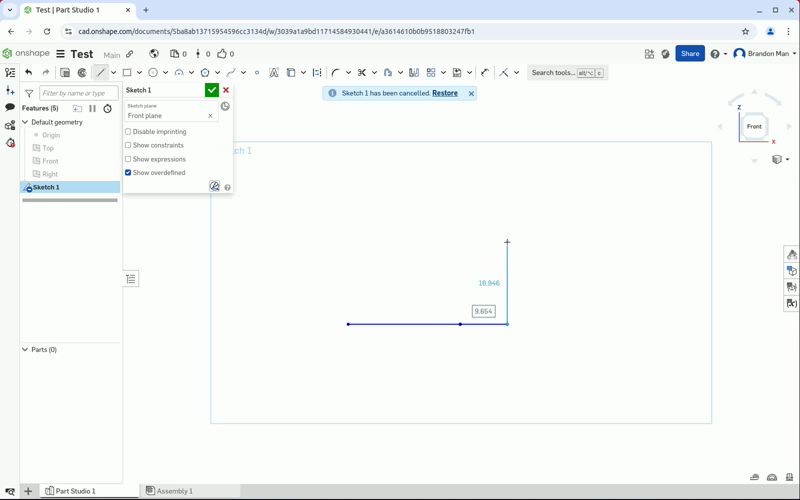
click(507, 241)
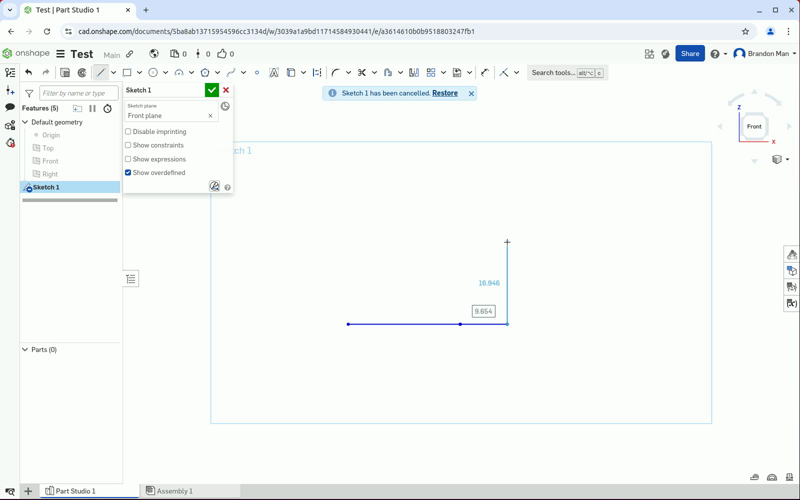
key_up(shift)
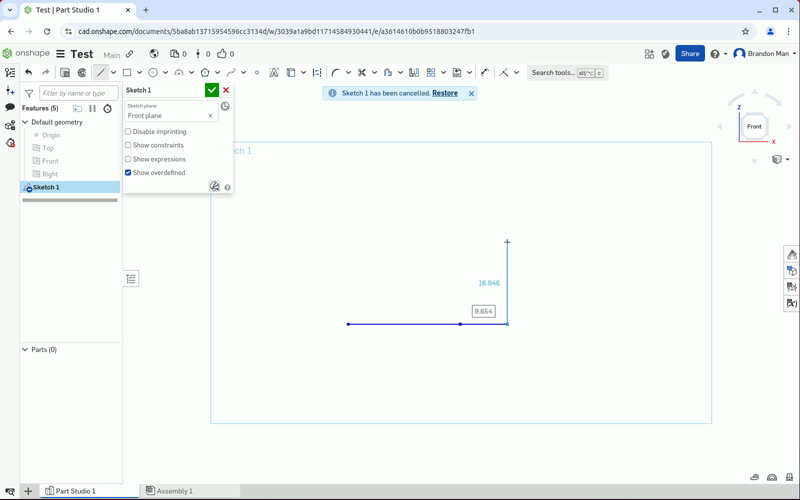
key_down(shift)
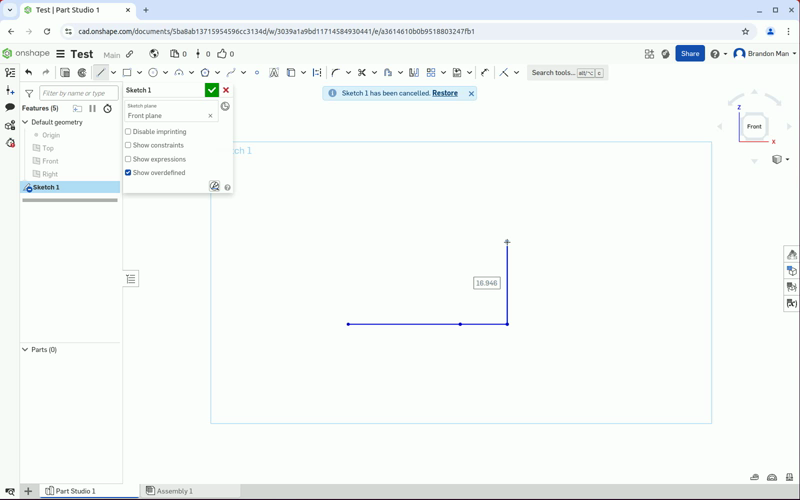
mouse_move(348, 241)
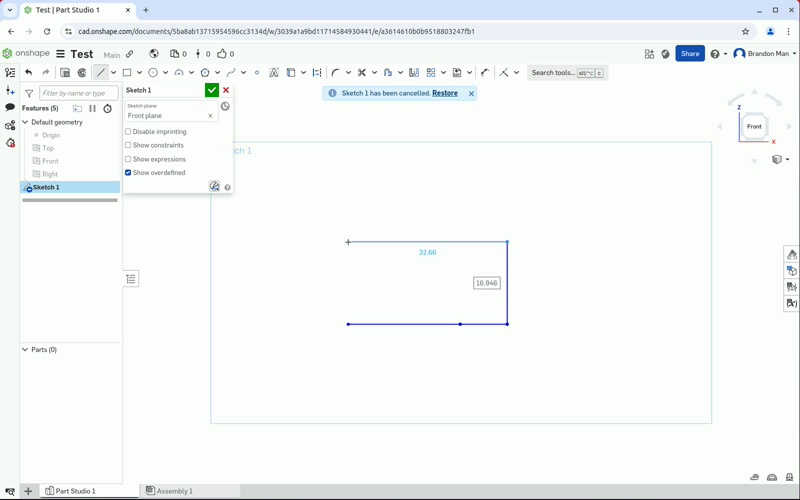
click(348, 241)
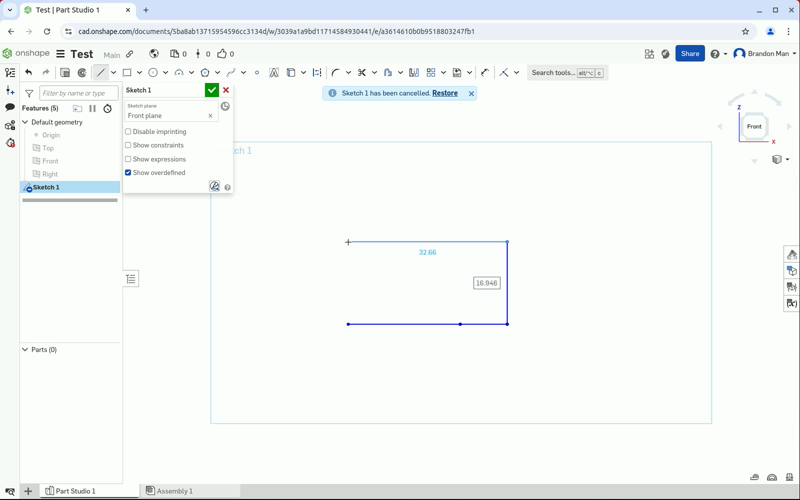
key_up(shift)
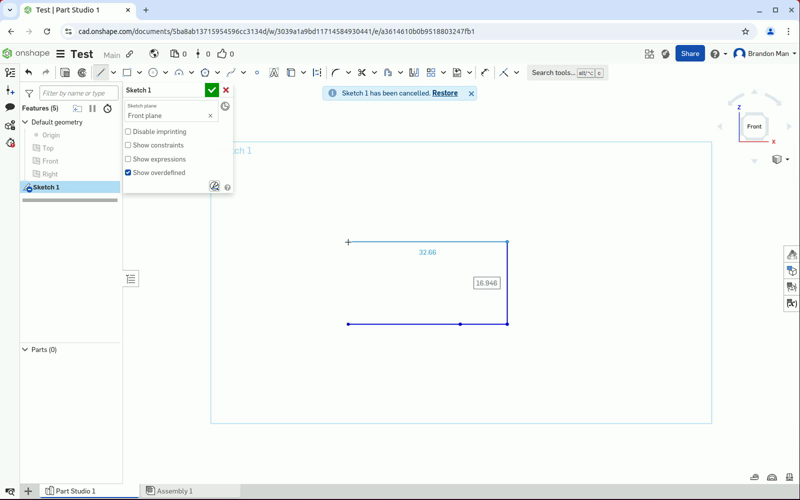
key_down(shift)
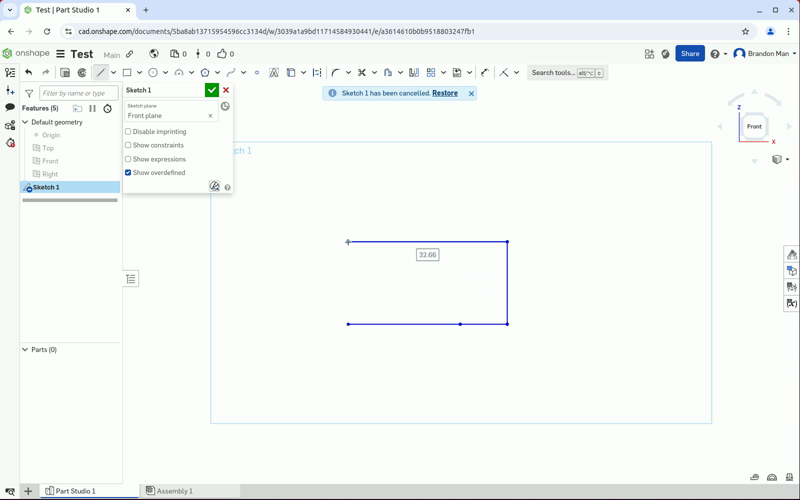
mouse_move(348, 324)
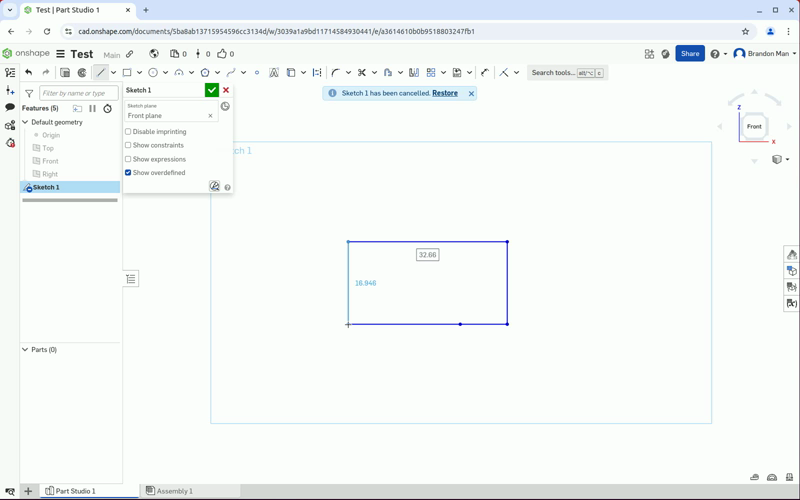
key_up(shift)
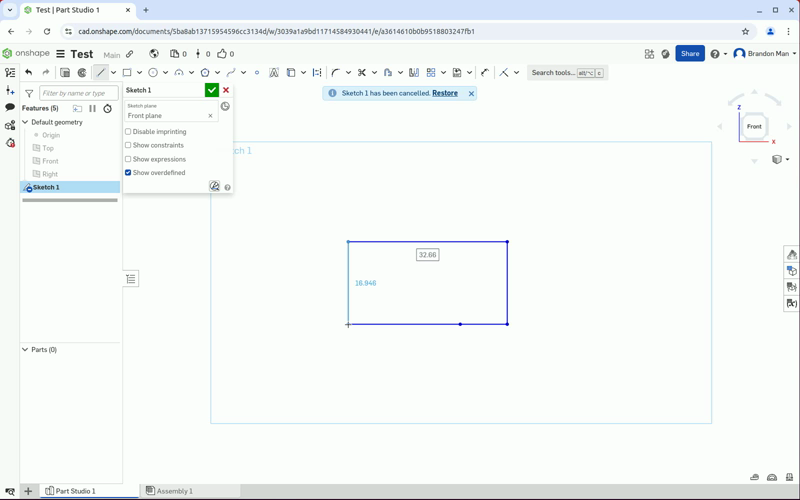
click(348, 324)
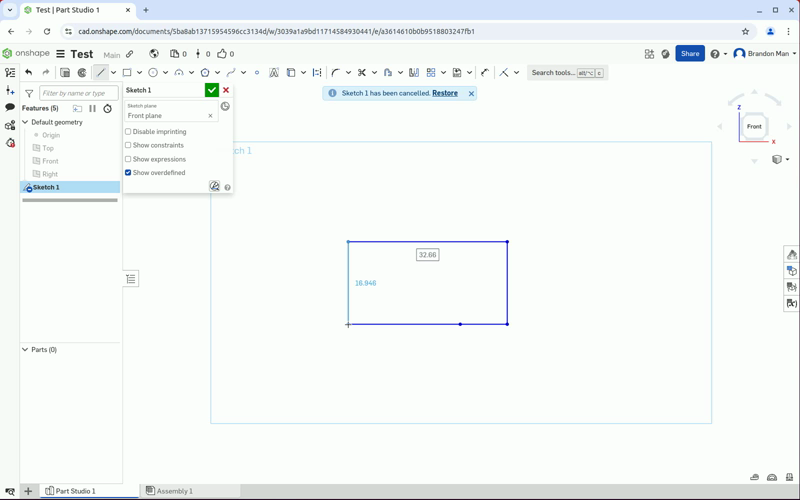
key(esc)
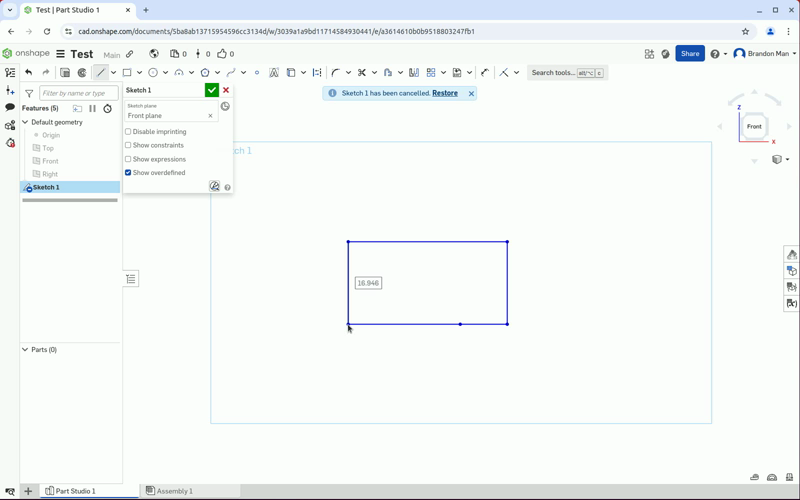
key(c)
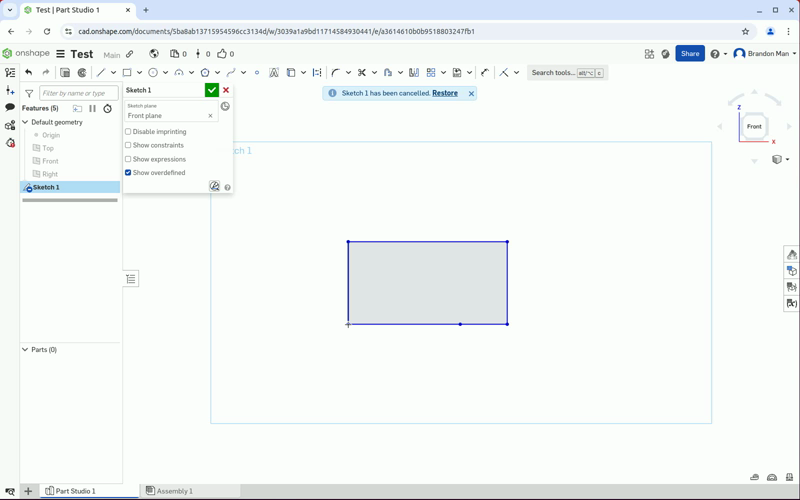
key_down(shift)
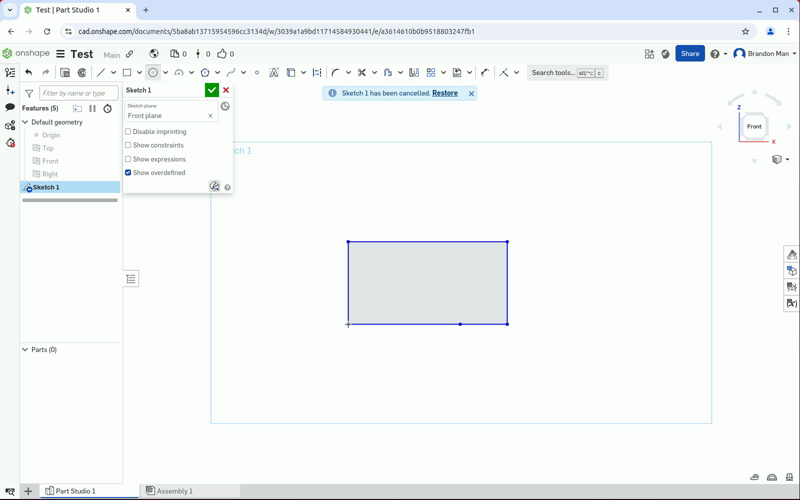
mouse_move(374, 282)
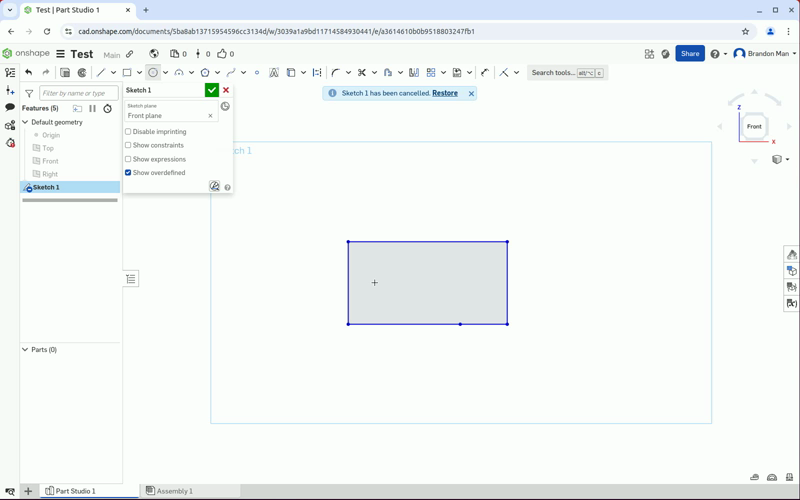
click(374, 282)
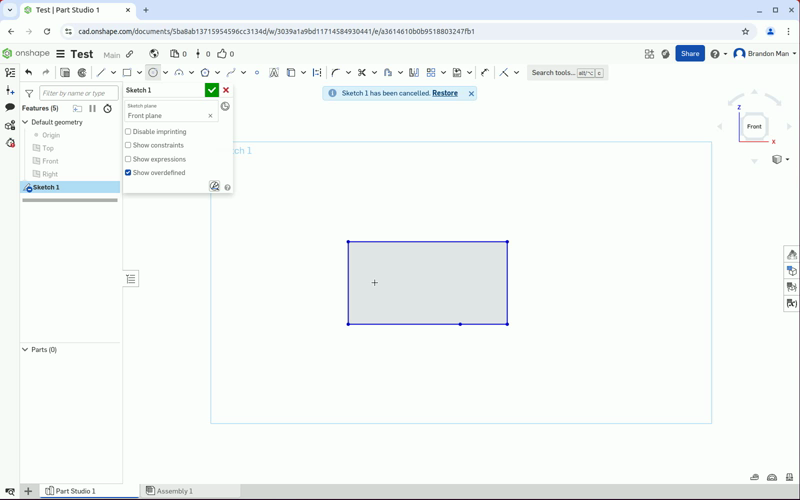
key_up(shift)
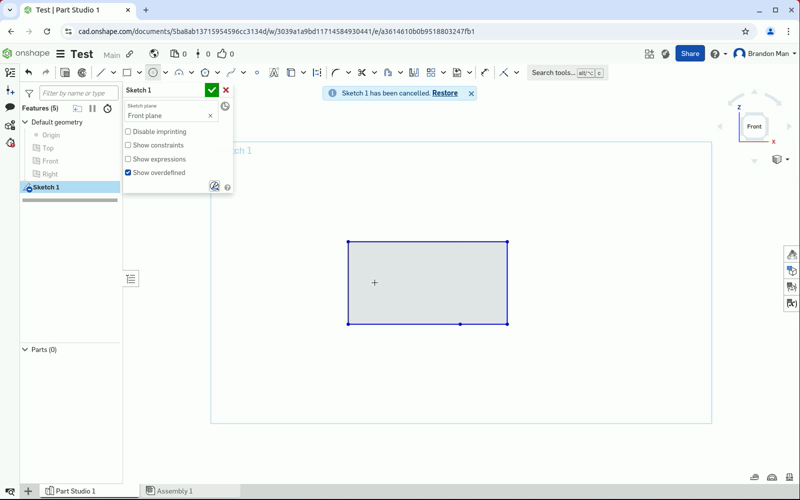
mouse_move(388, 282)
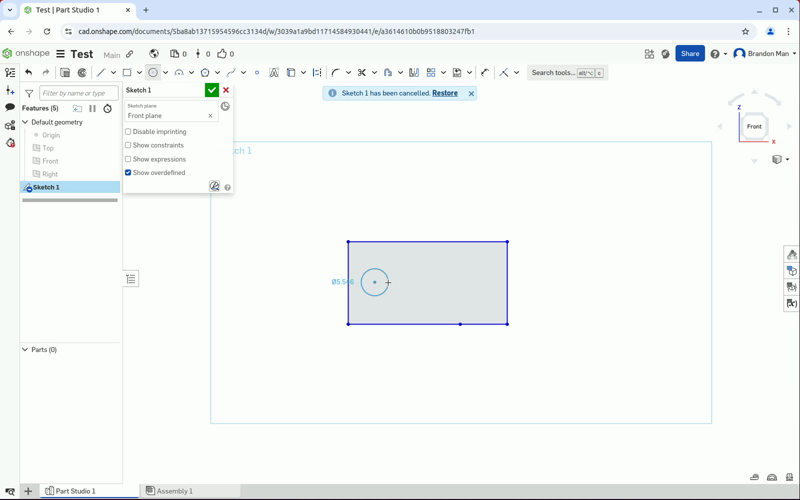
click(388, 282)
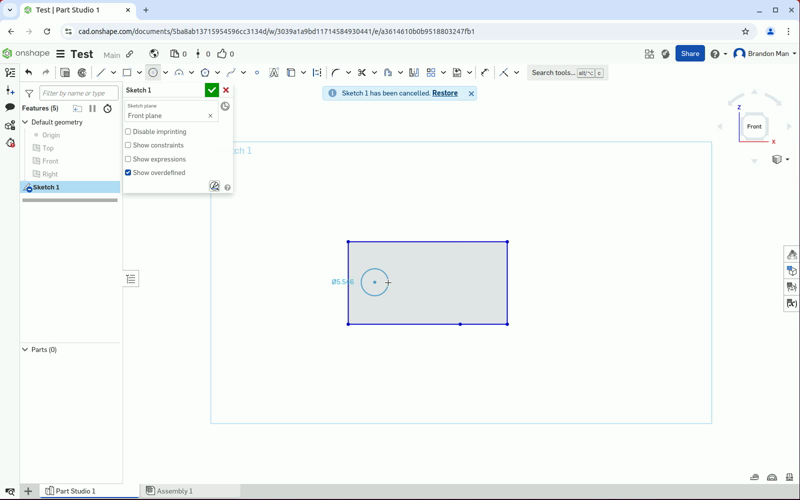
key(esc)
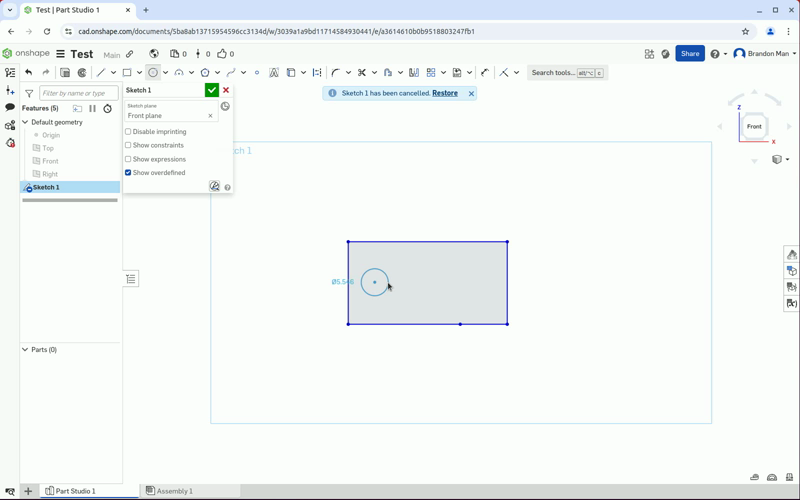
key(l)
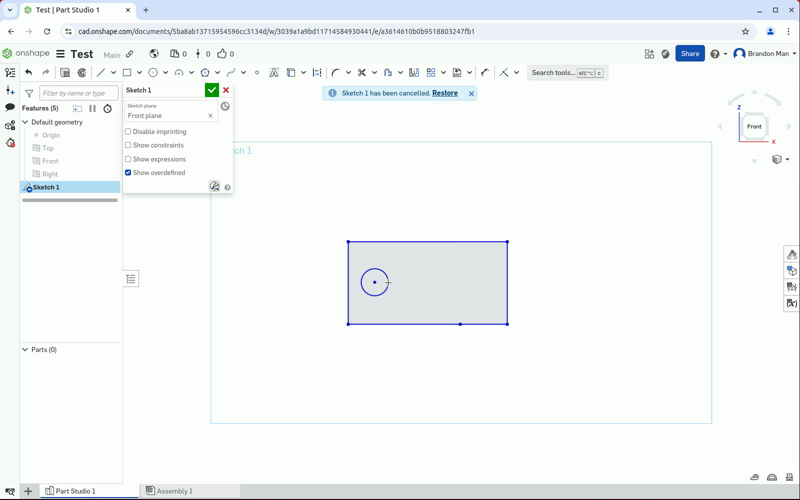
key_down(shift)
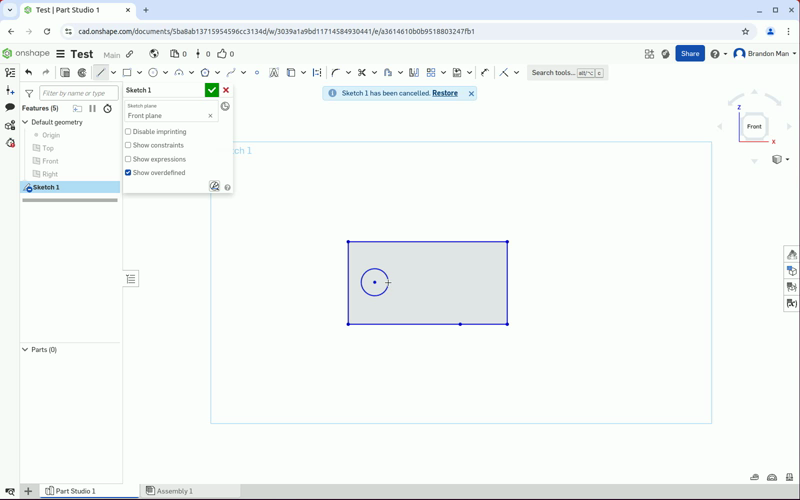
mouse_move(418, 292)
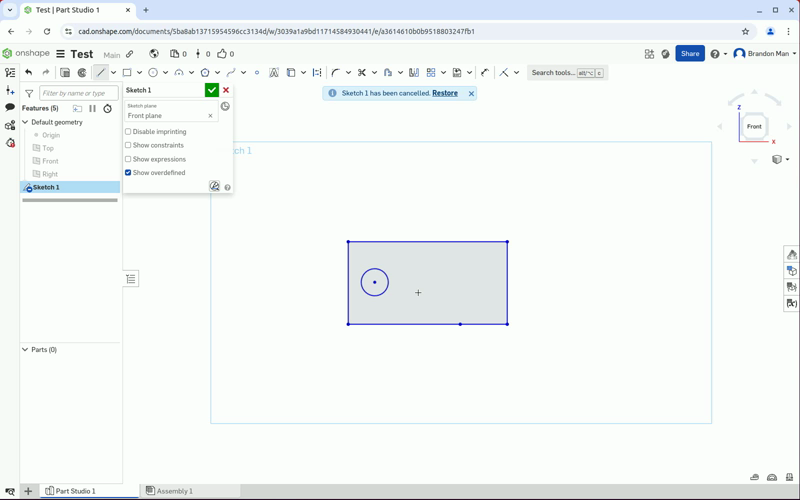
click(418, 292)
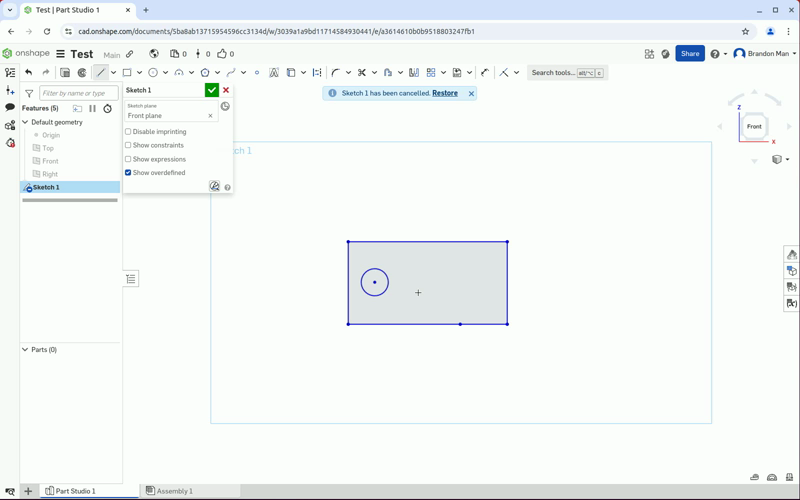
key_up(shift)
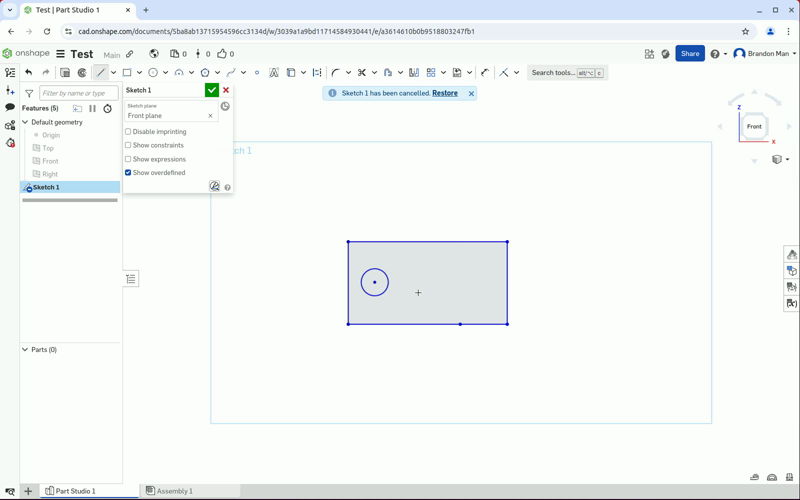
key_down(shift)
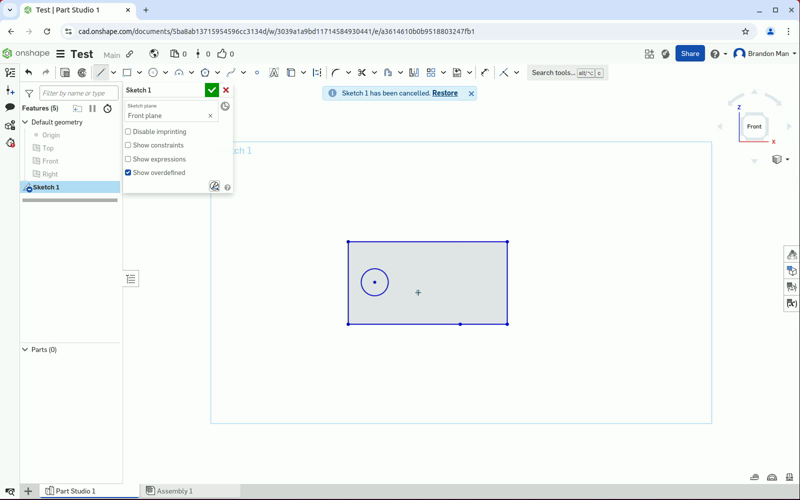
mouse_move(448, 292)
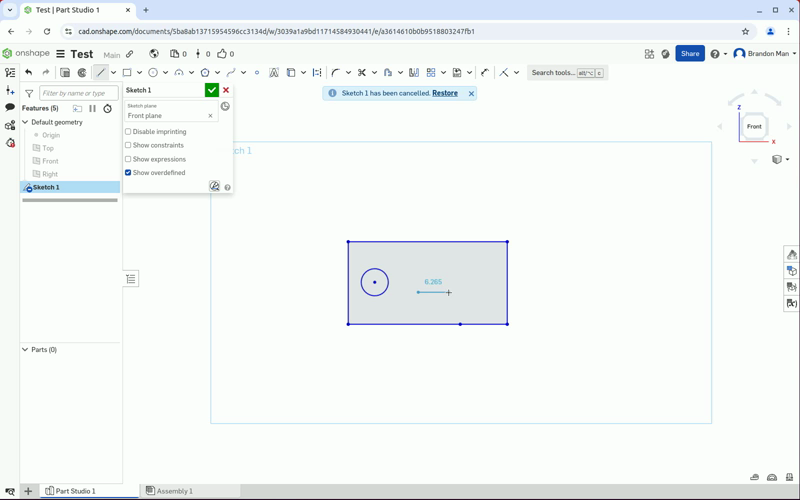
mouse_move(436, 292)
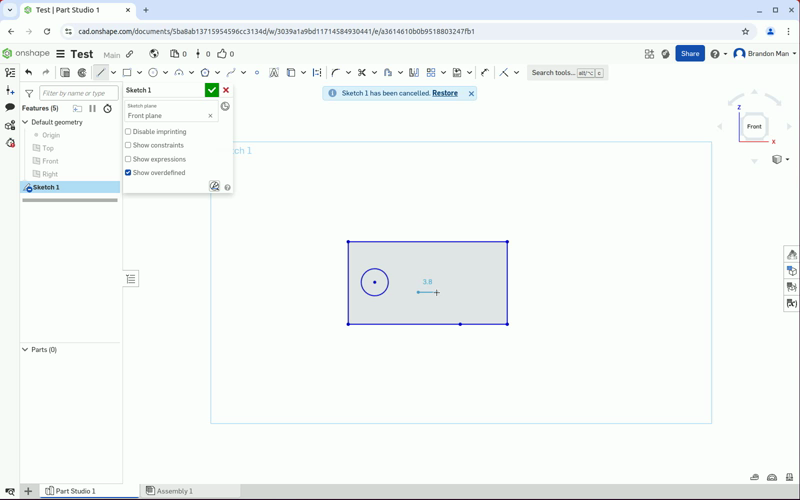
click(436, 292)
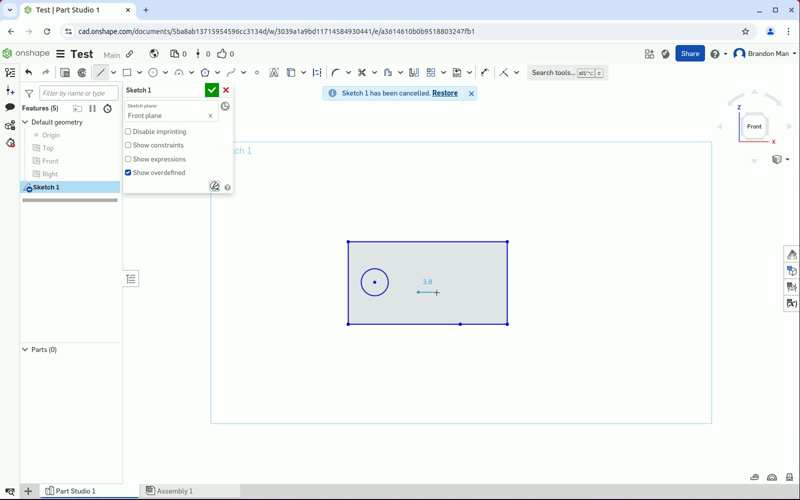
key_up(shift)
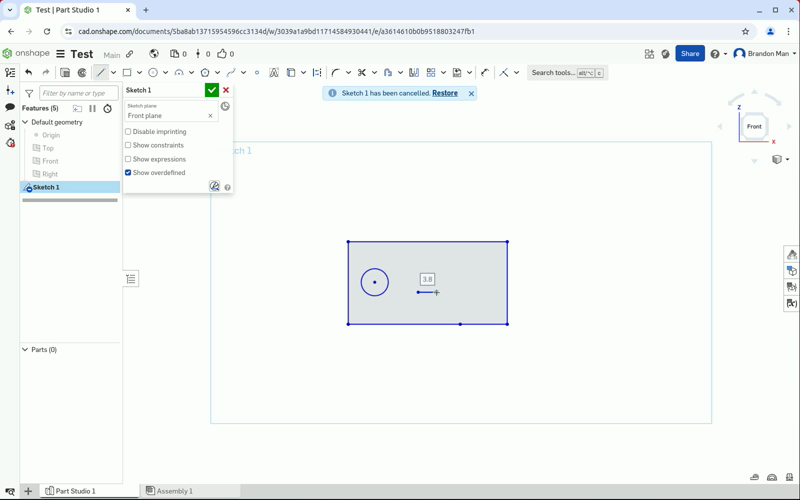
key_down(shift)
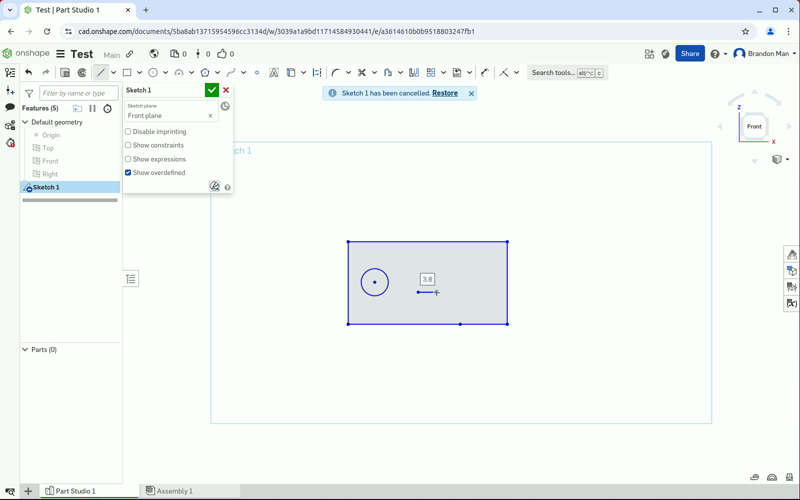
mouse_move(466, 292)
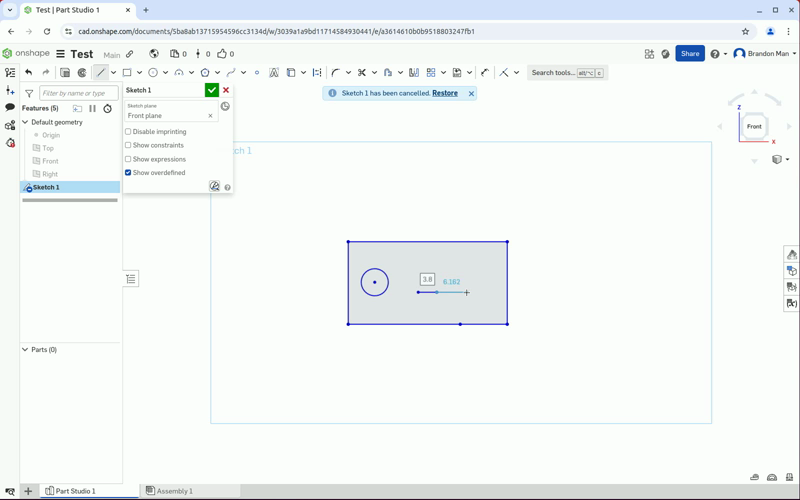
mouse_move(436, 272)
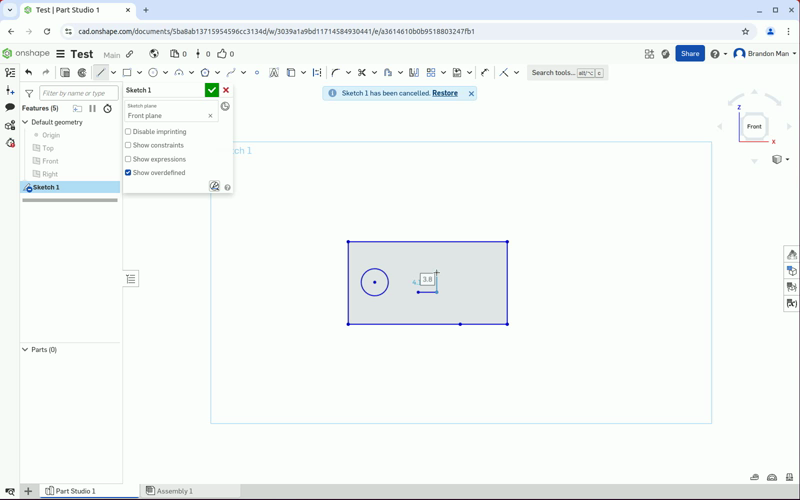
click(436, 272)
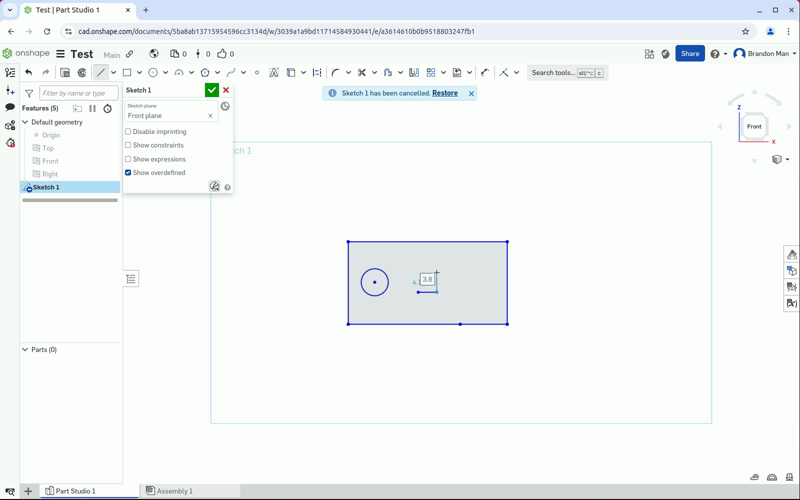
key_up(shift)
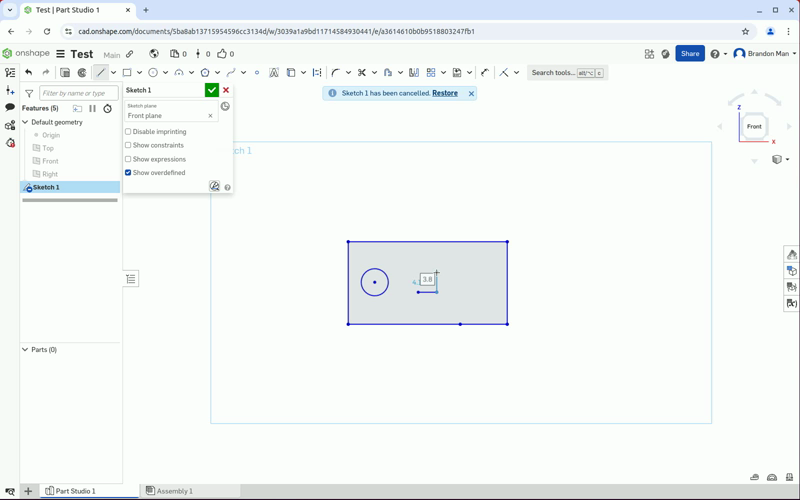
key_down(shift)
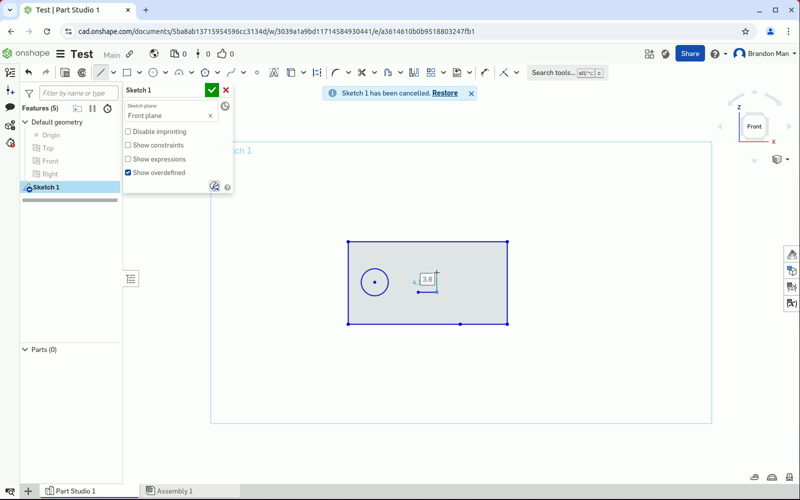
mouse_move(466, 272)
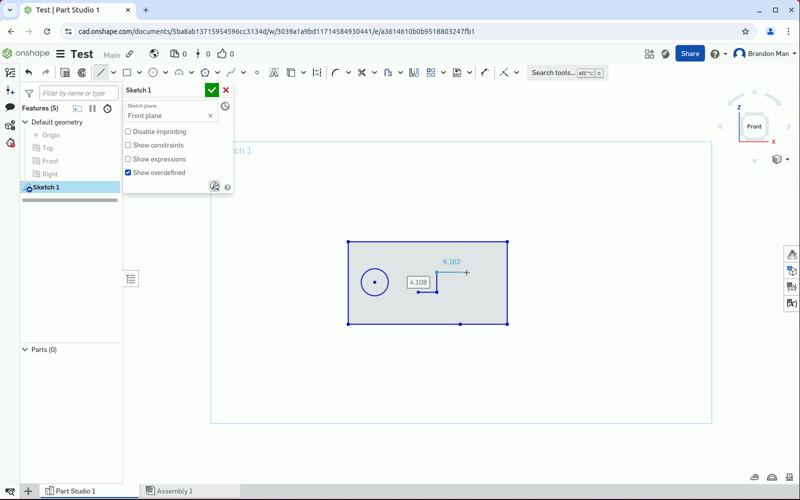
mouse_move(418, 272)
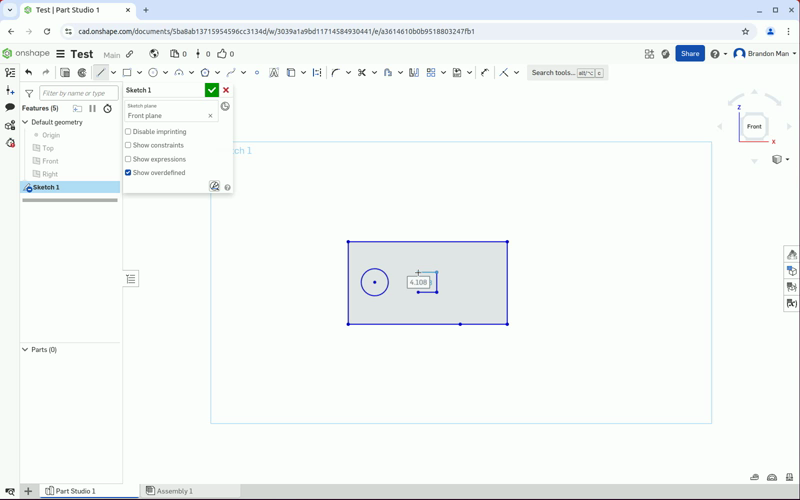
click(418, 272)
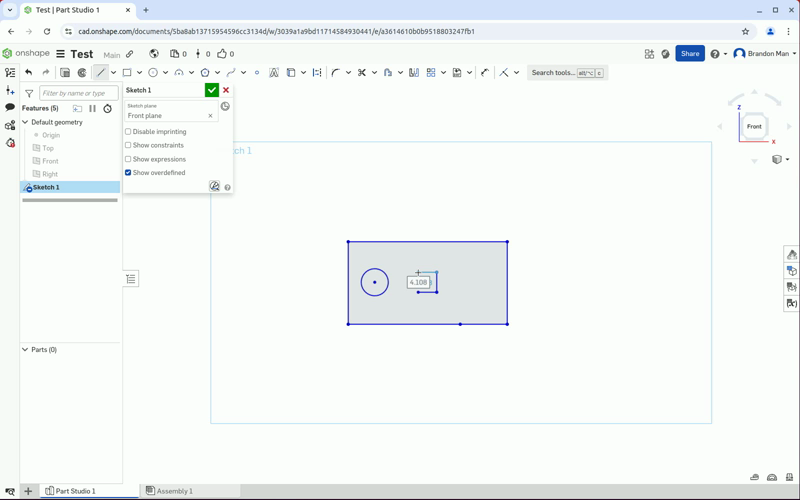
key_up(shift)
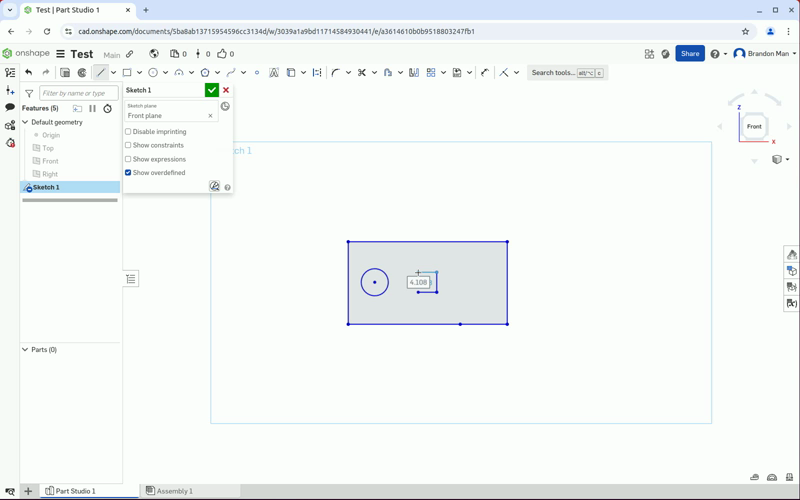
mouse_move(448, 272)
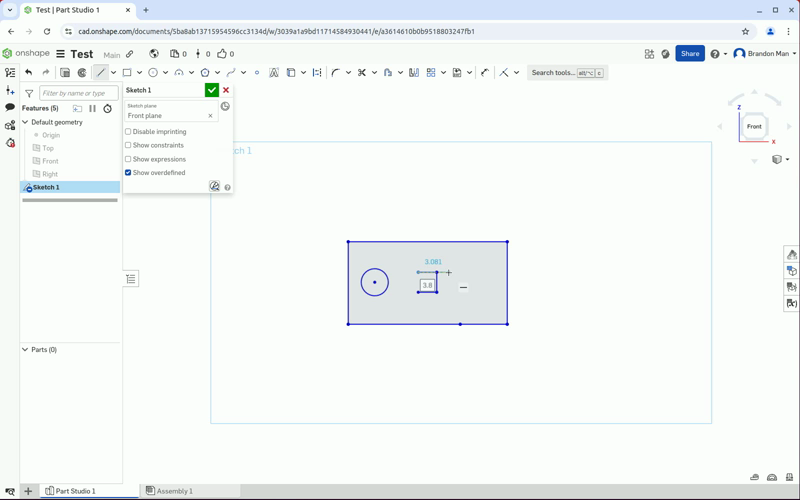
key_down(shift)
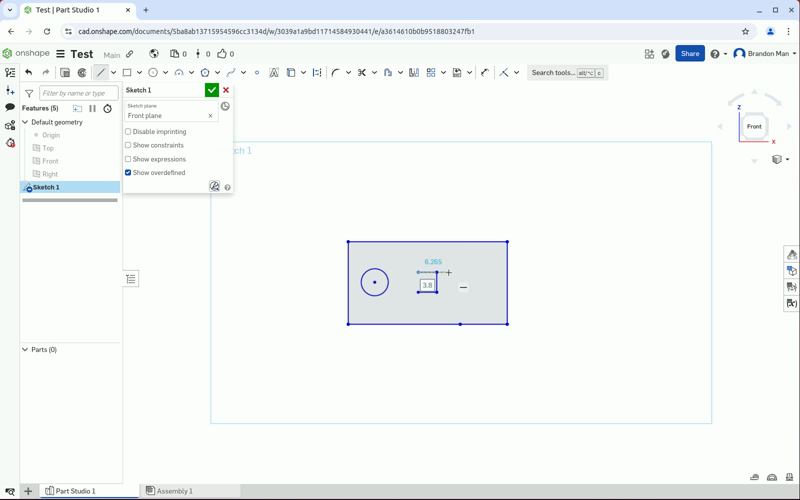
mouse_move(418, 292)
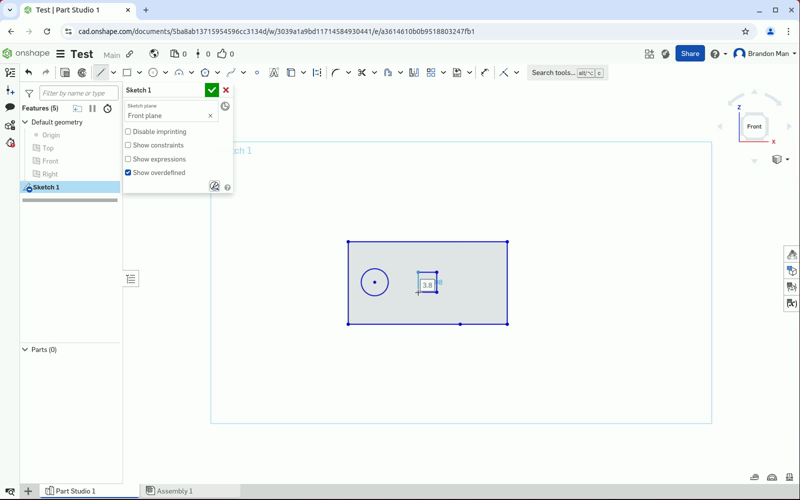
key_up(shift)
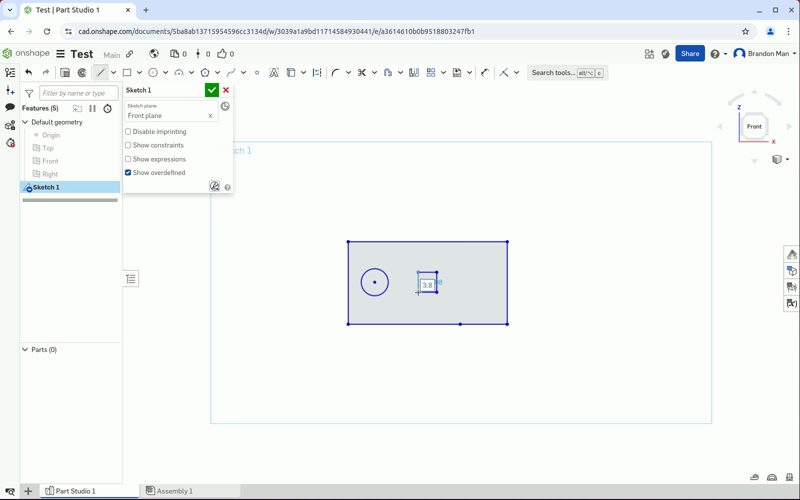
click(418, 292)
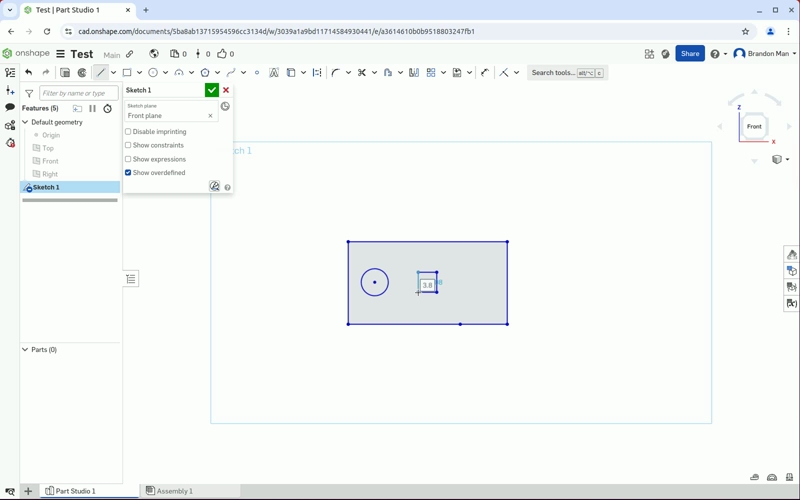
key(esc)
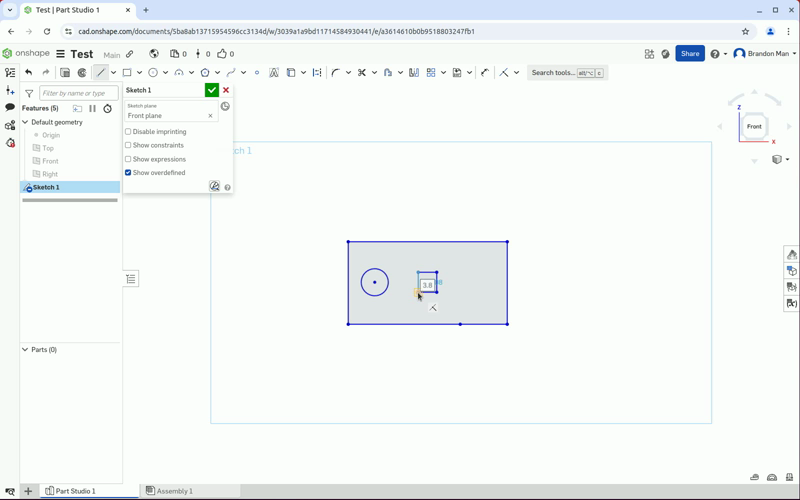
key(l)
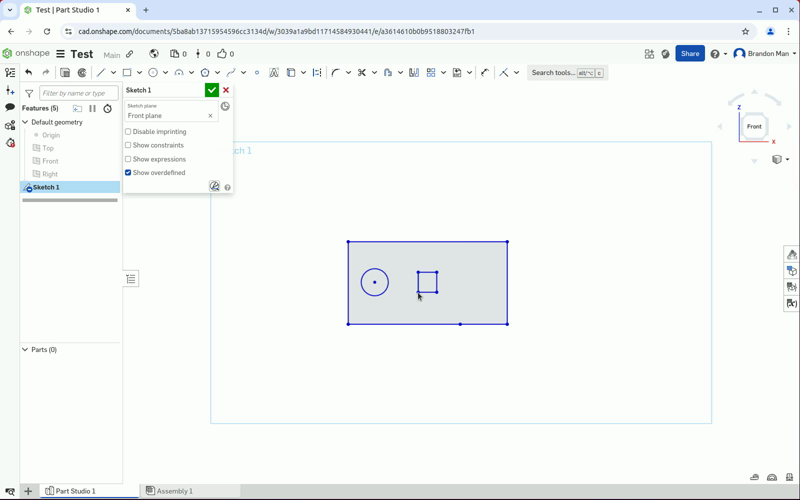
key_down(shift)
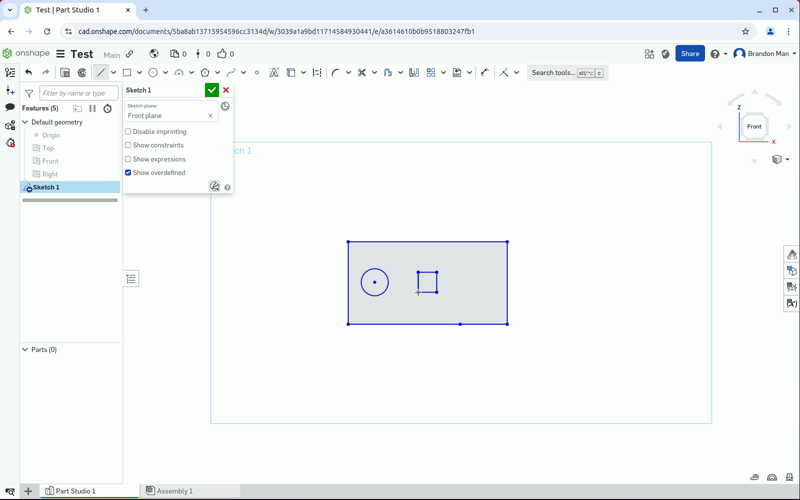
mouse_move(453, 305)
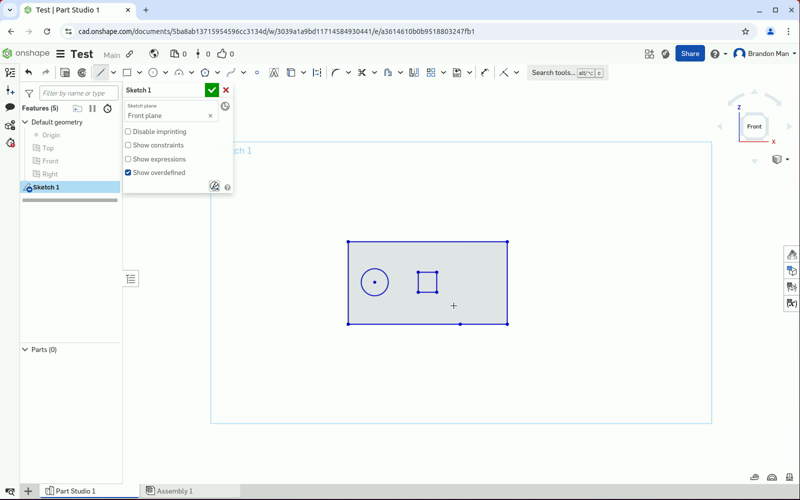
click(453, 305)
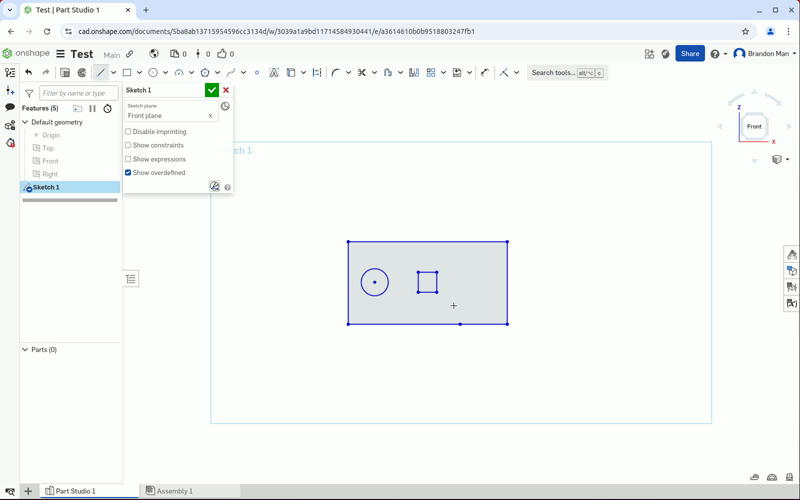
key_up(shift)
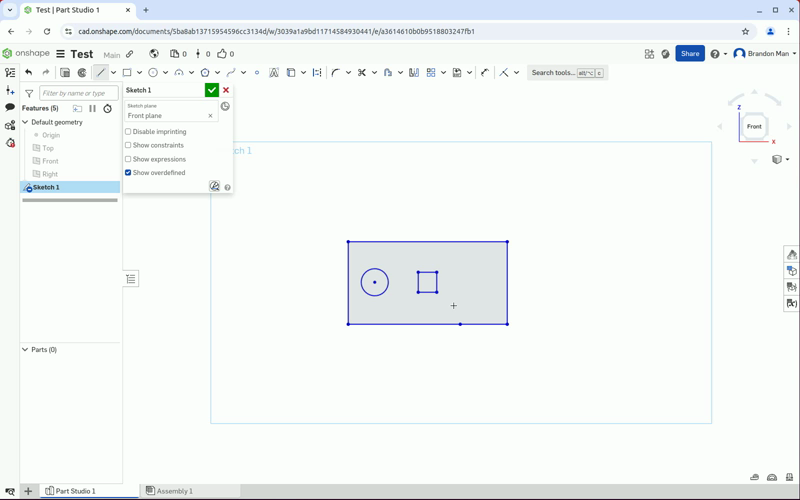
key_down(shift)
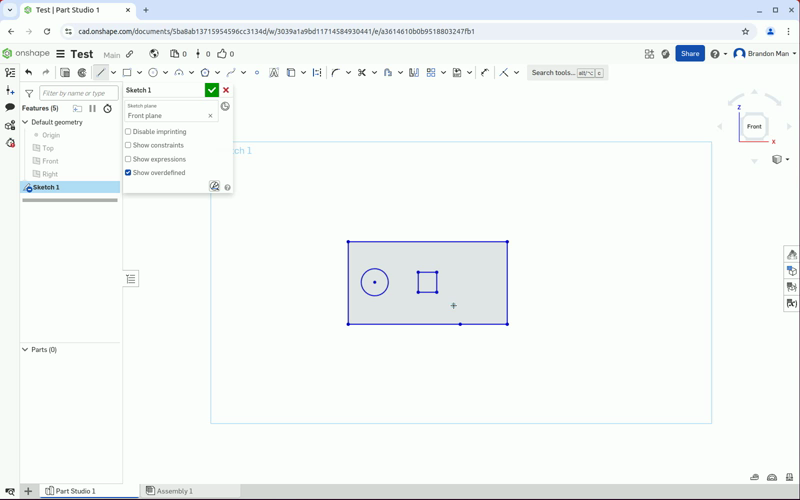
mouse_move(483, 305)
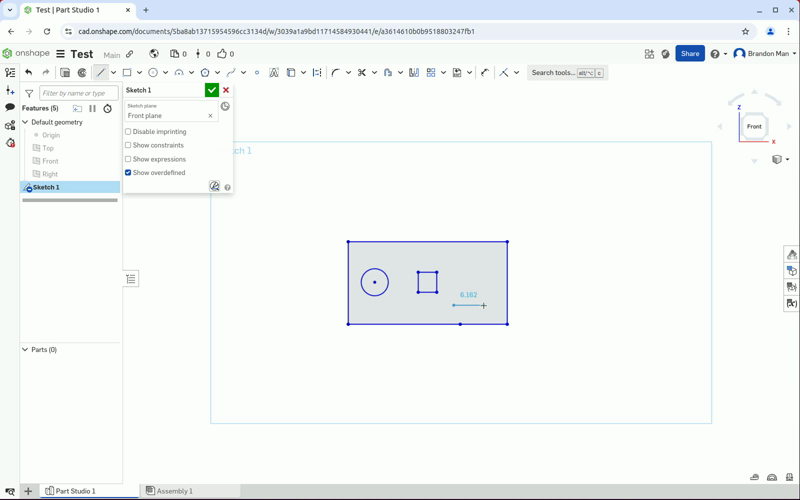
mouse_move(460, 305)
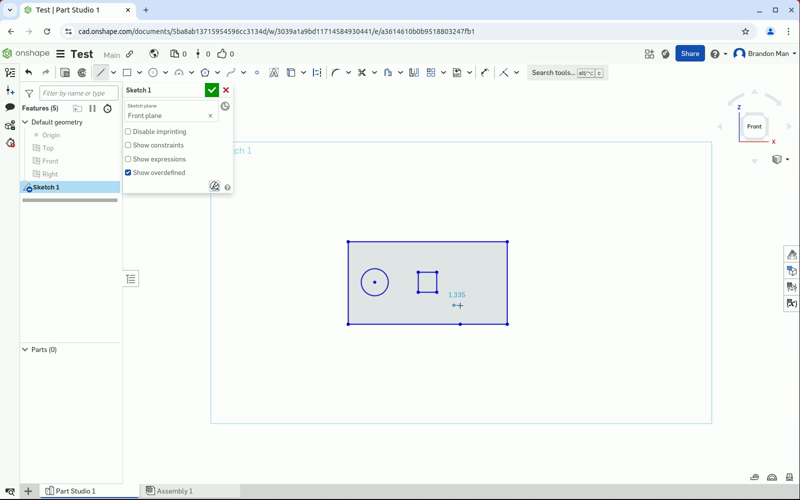
scroll(6)
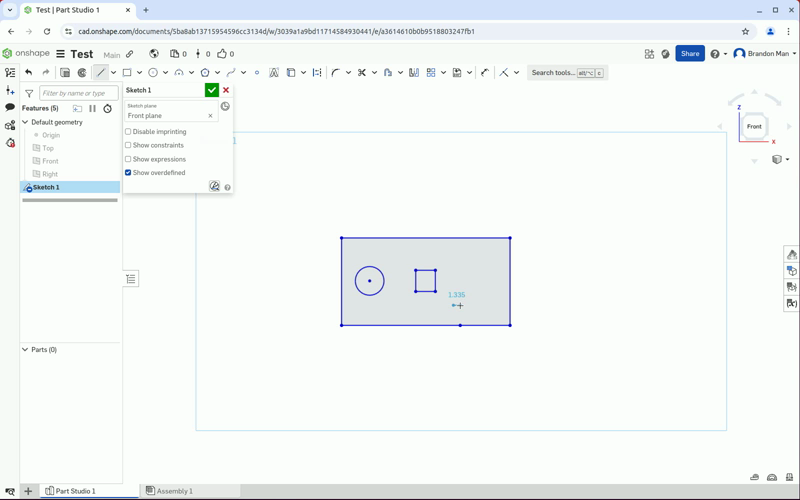
scroll(6)
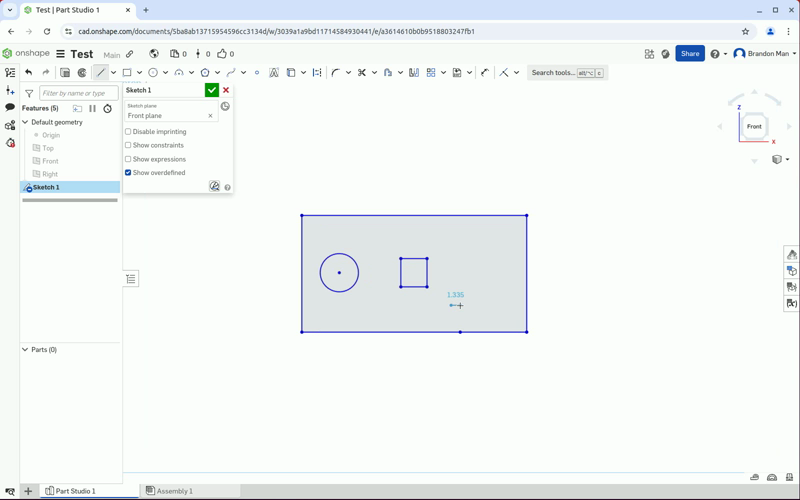
scroll(6)
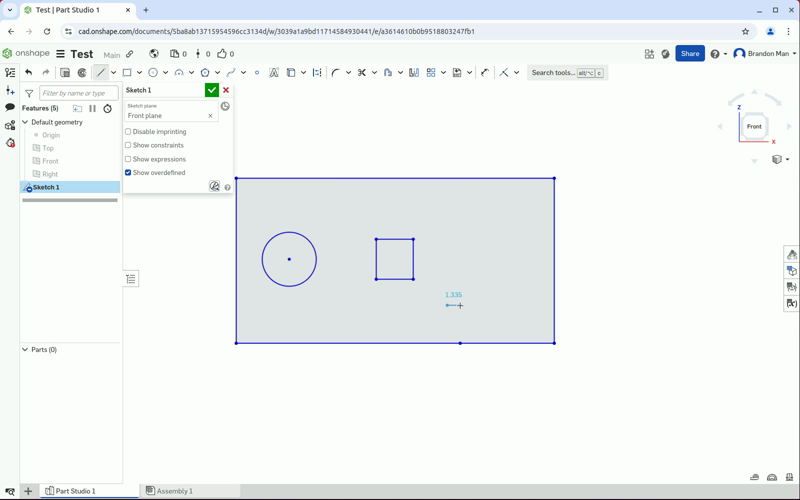
scroll(6)
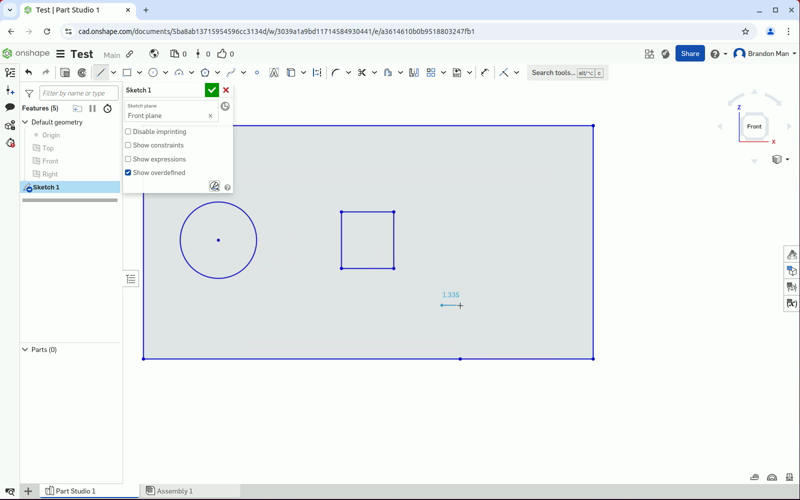
scroll(6)
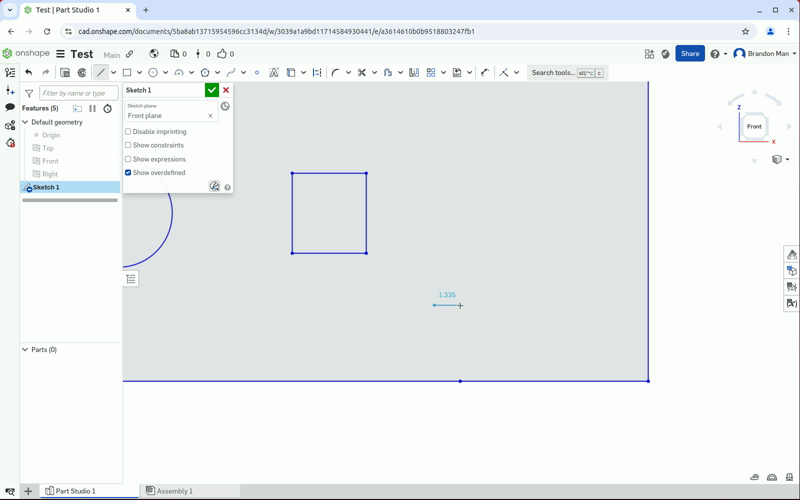
scroll(6)
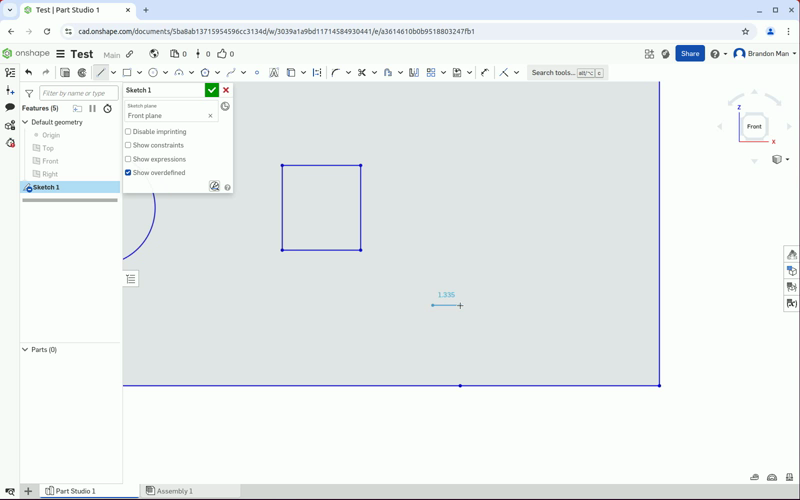
scroll(6)
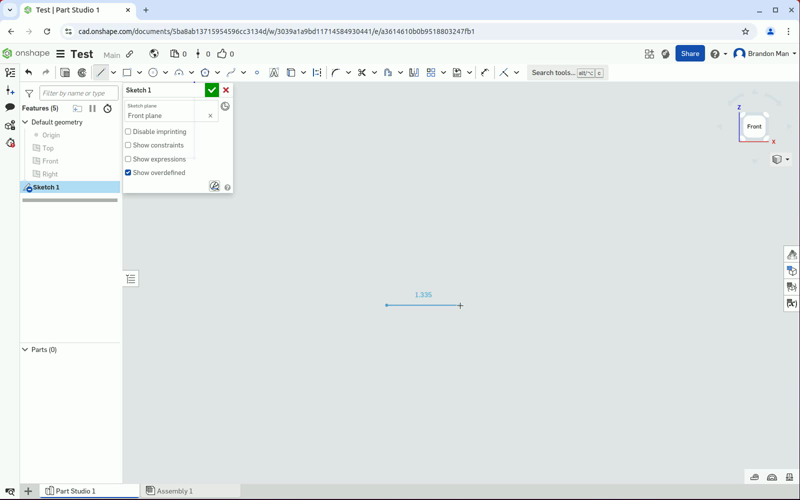
click(460, 305)
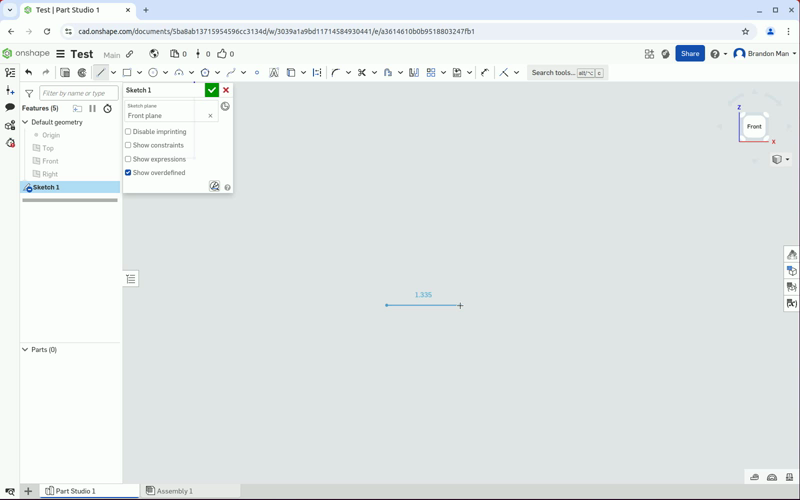
scroll(-6)
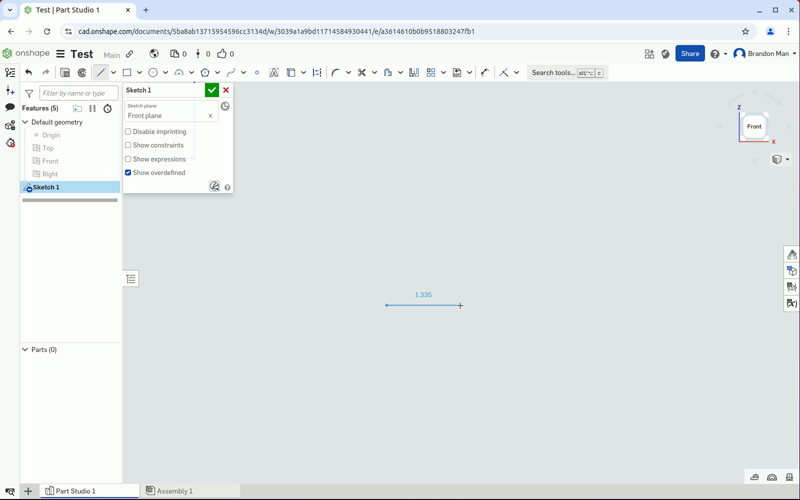
scroll(-6)
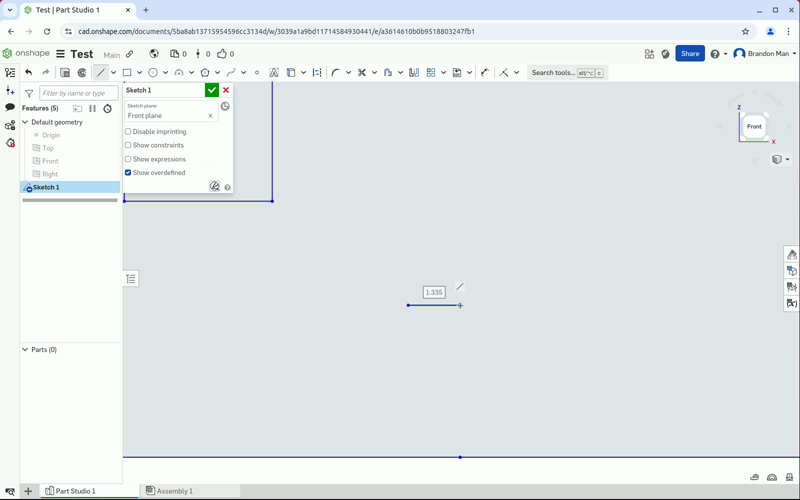
scroll(-6)
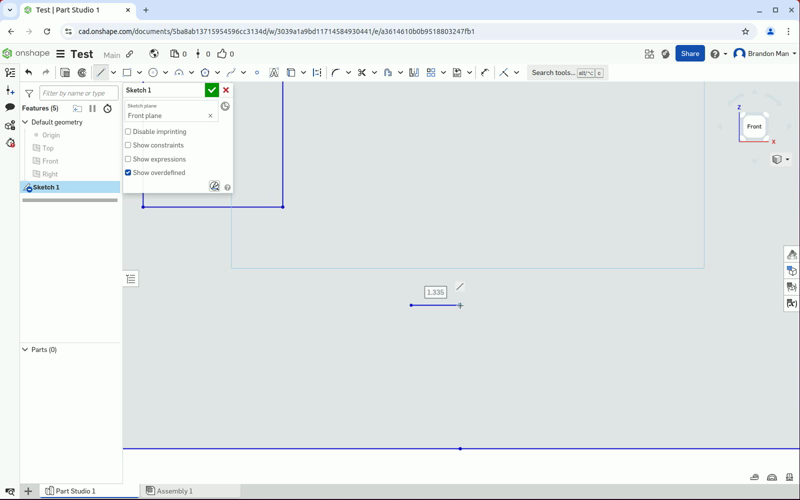
scroll(-6)
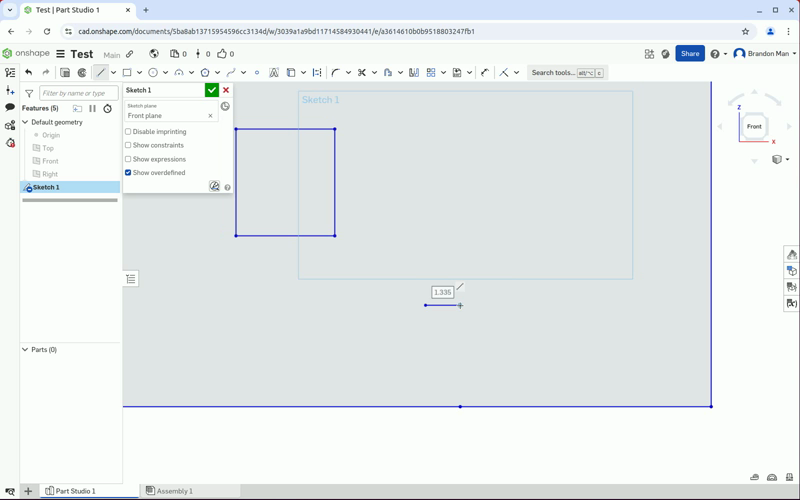
scroll(-6)
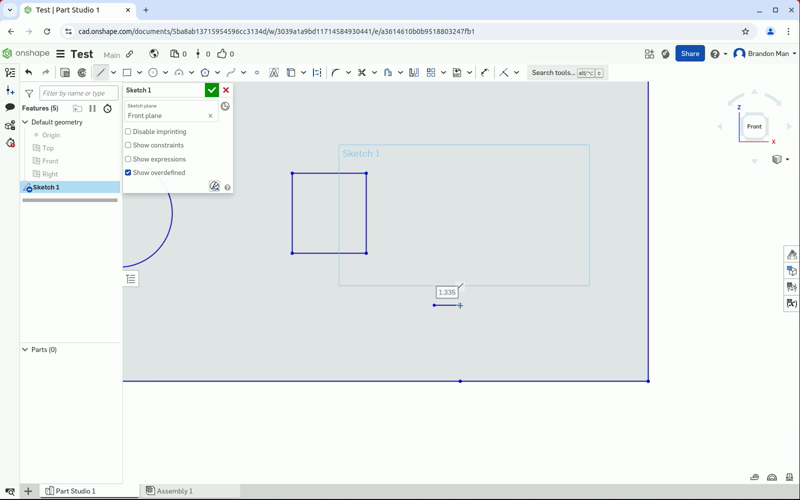
scroll(-6)
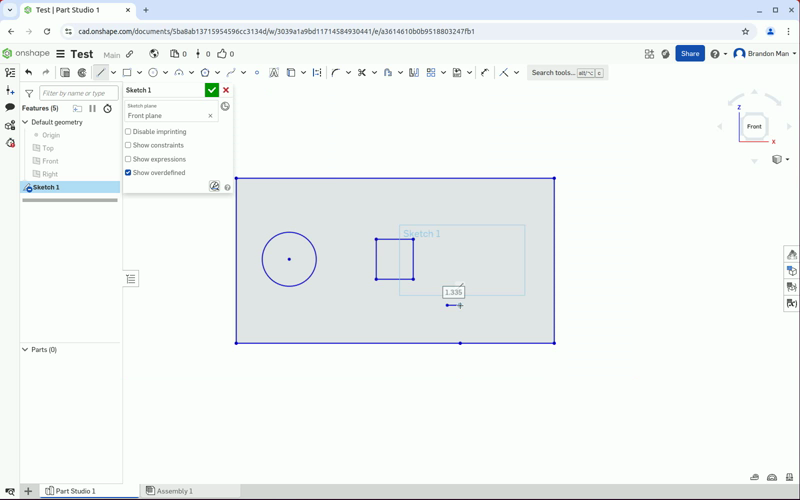
scroll(-6)
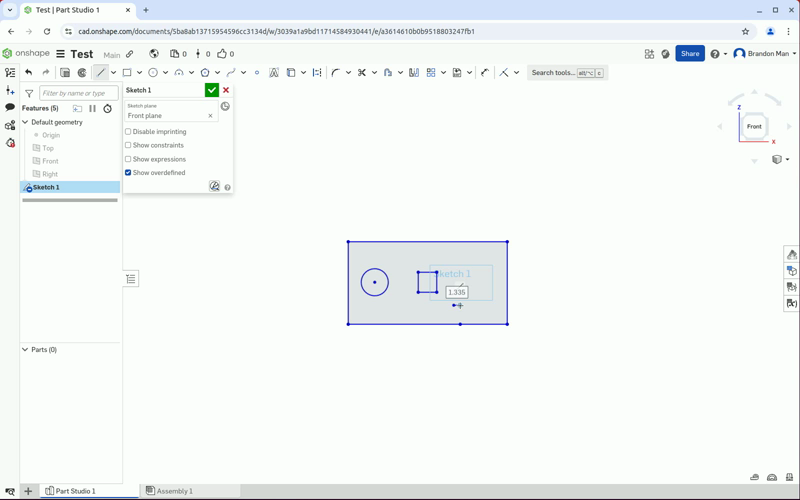
key_up(shift)
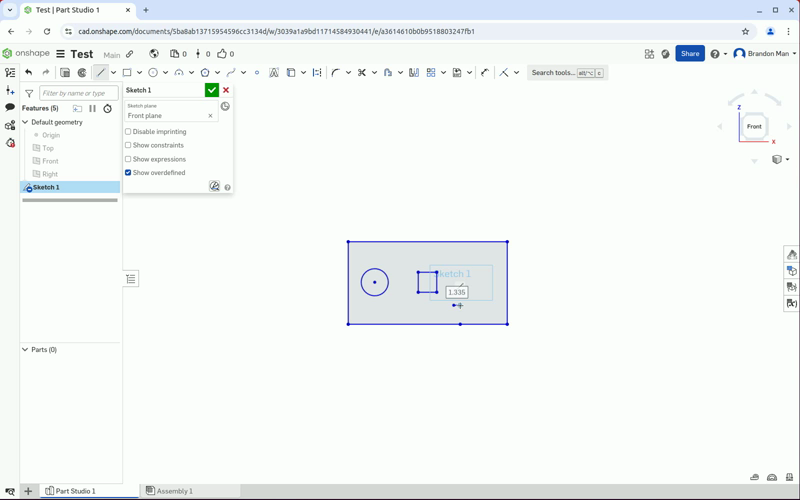
key_down(shift)
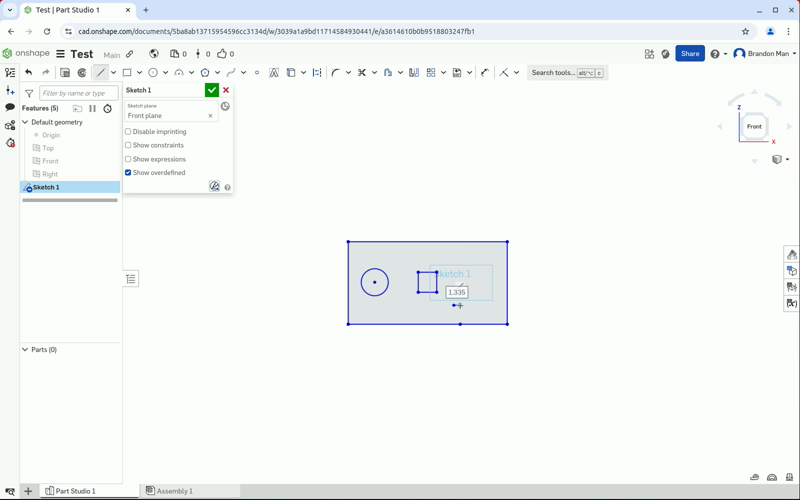
mouse_move(490, 305)
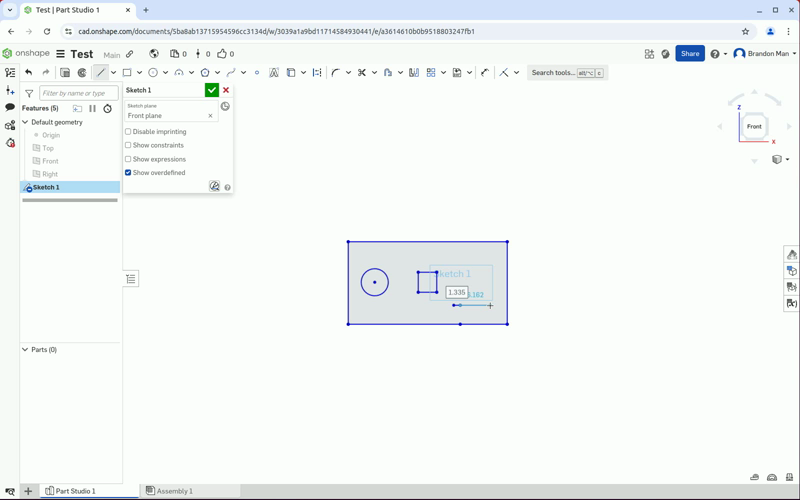
mouse_move(480, 305)
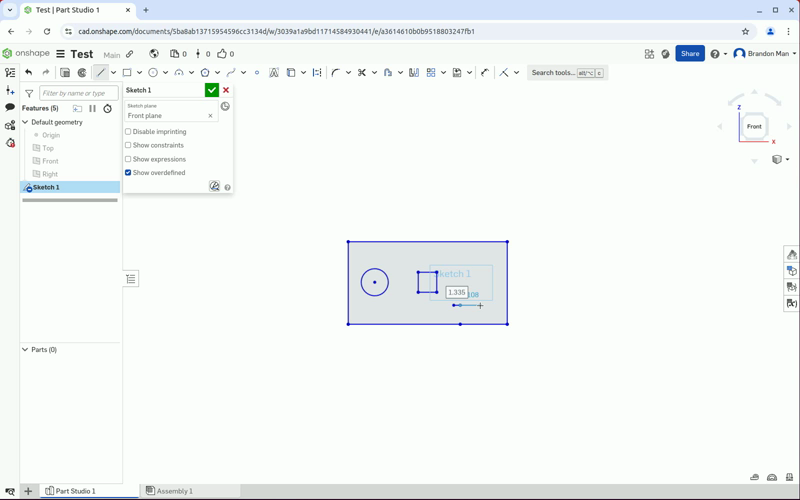
click(480, 305)
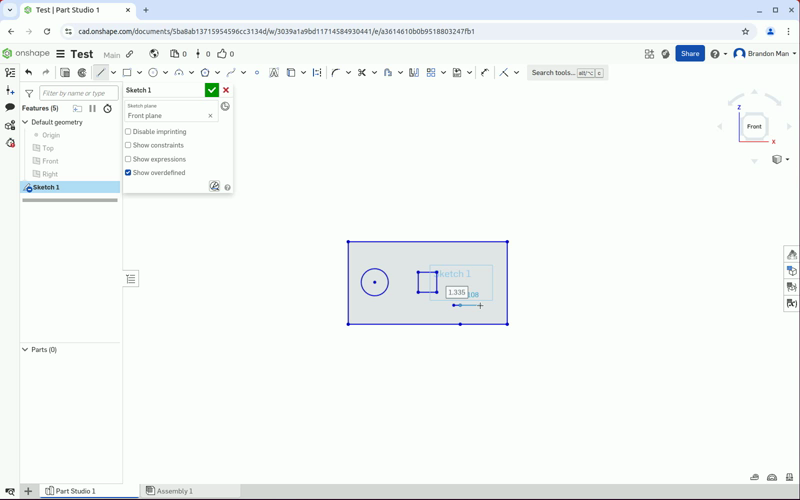
key_up(shift)
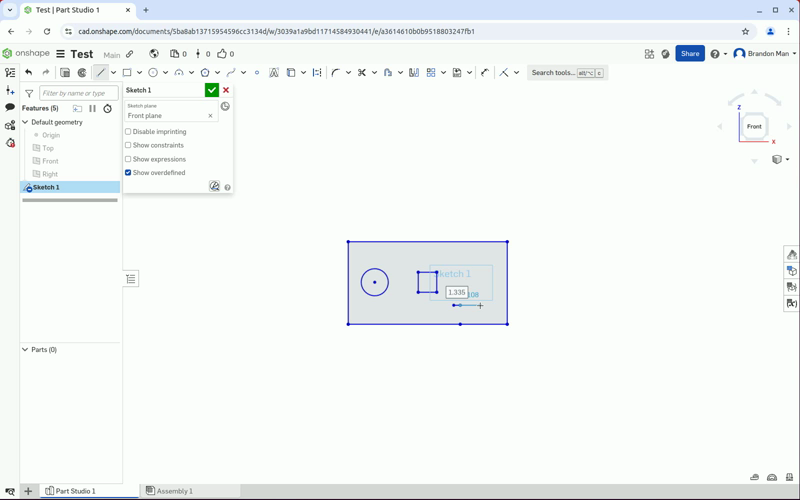
key_down(shift)
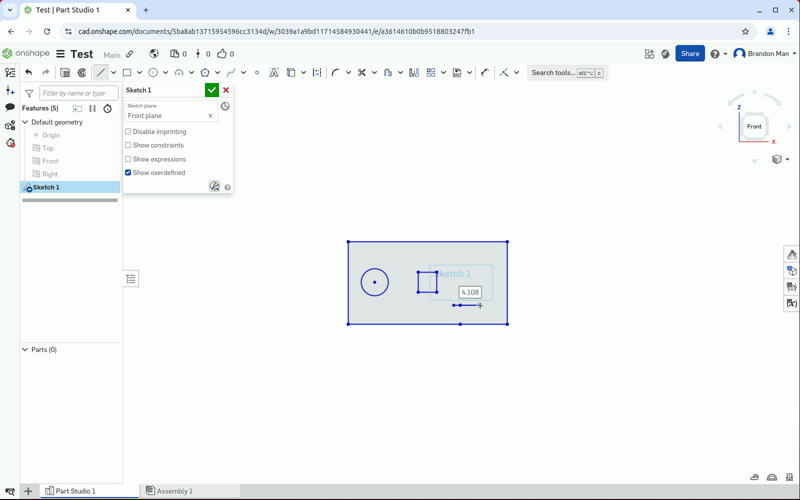
mouse_move(510, 305)
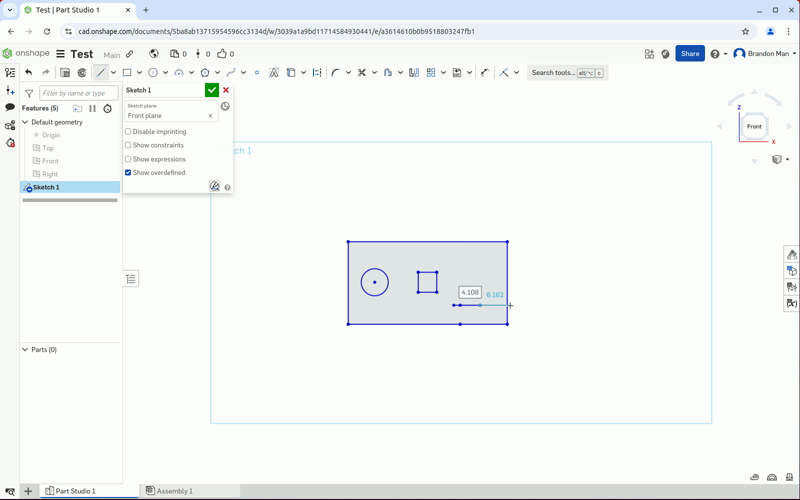
mouse_move(467, 282)
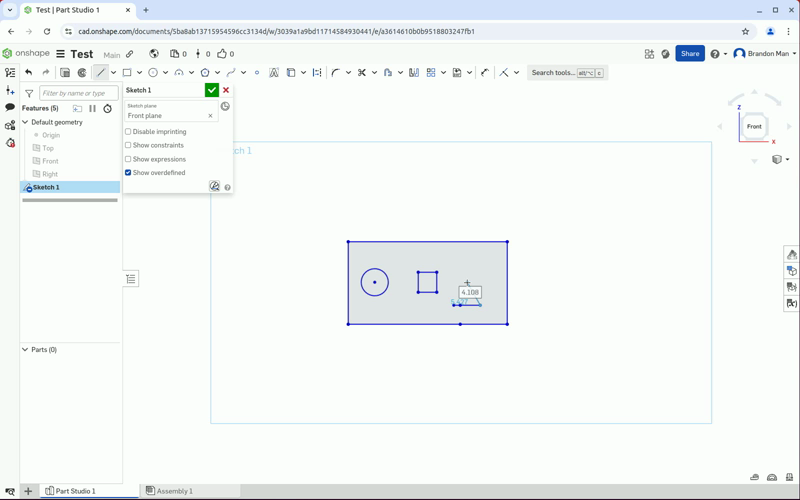
click(467, 282)
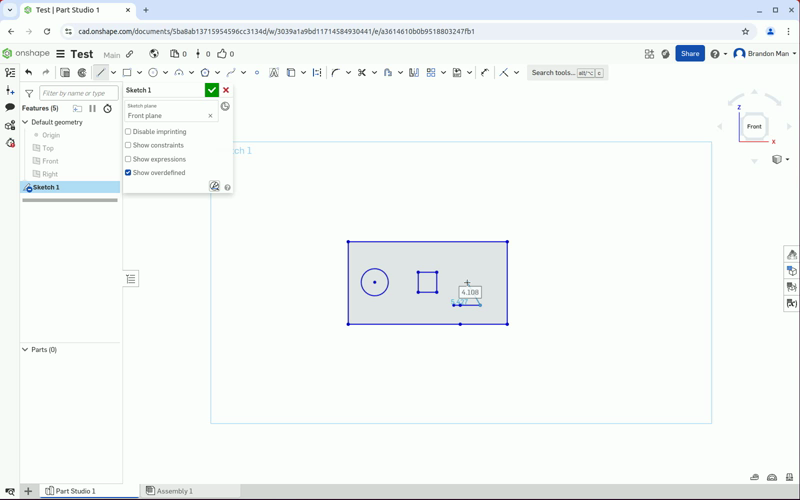
key_up(shift)
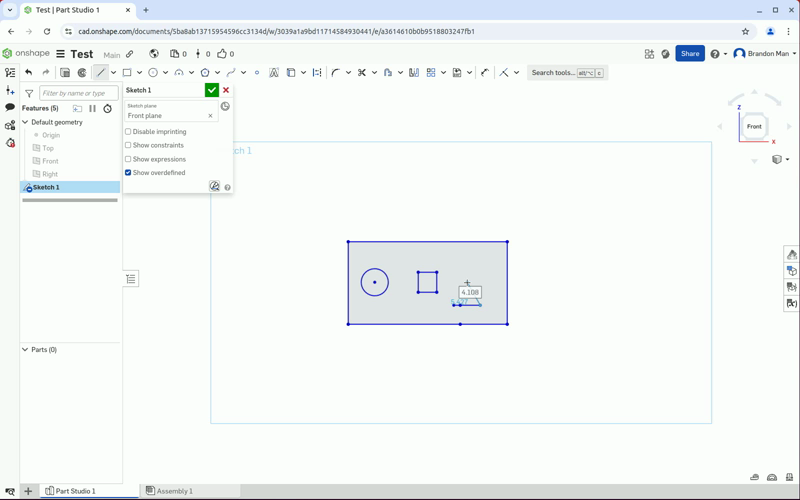
key_down(shift)
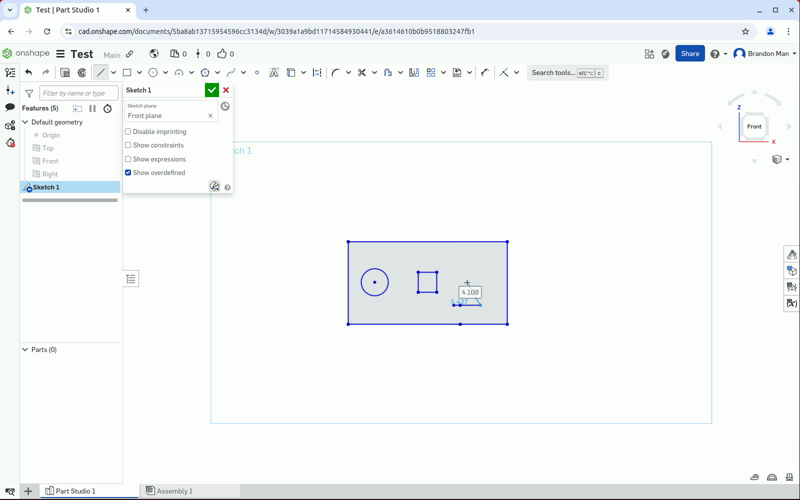
mouse_move(497, 282)
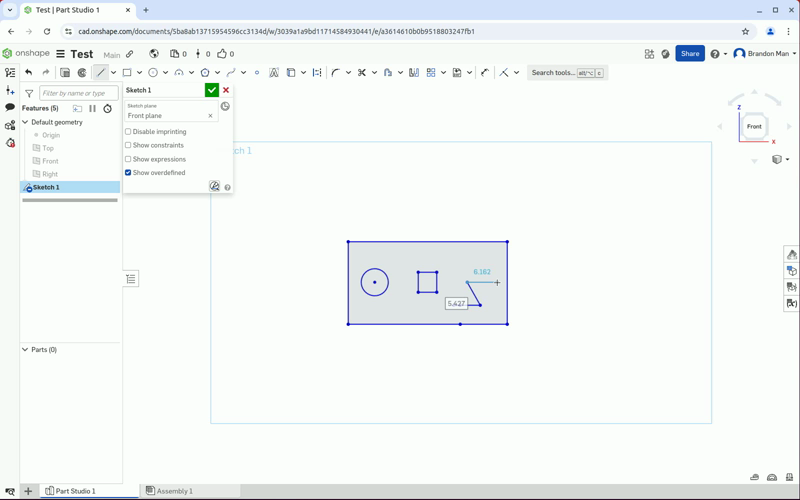
mouse_move(460, 293)
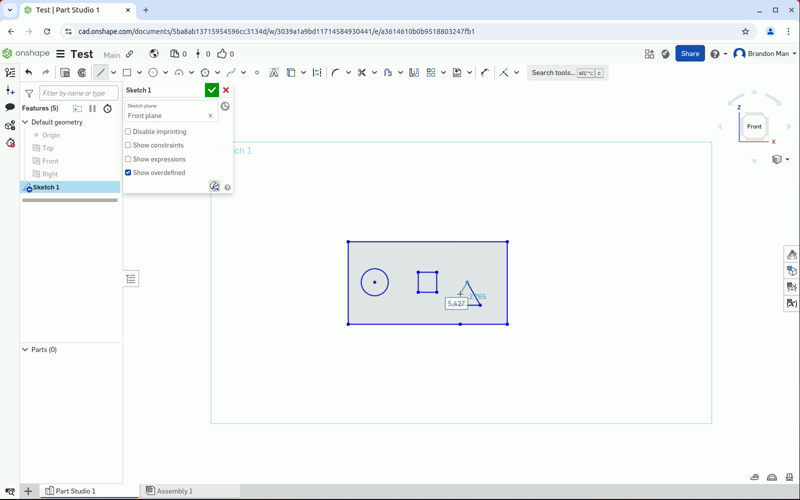
click(460, 293)
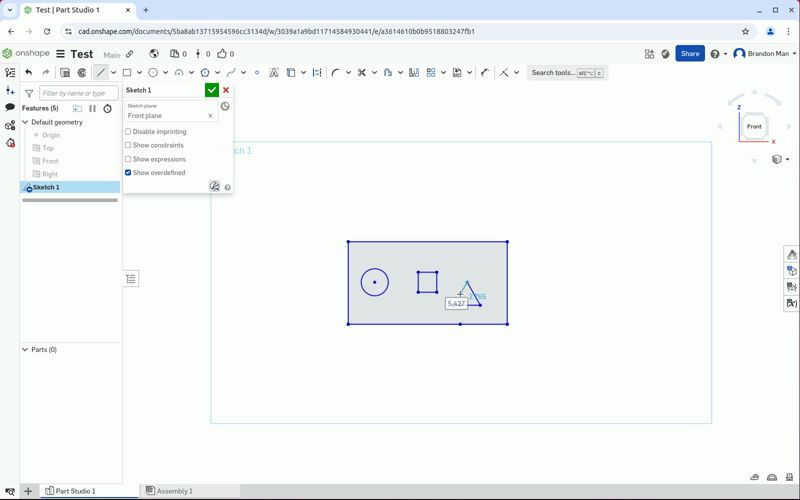
key_up(shift)
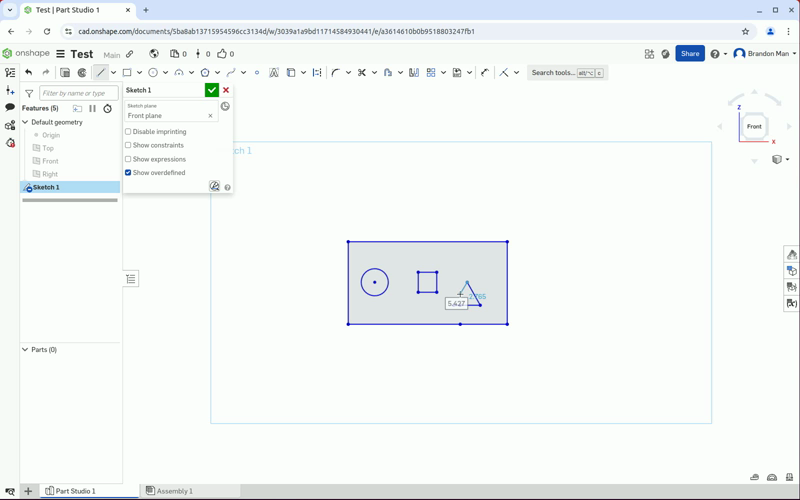
mouse_move(490, 293)
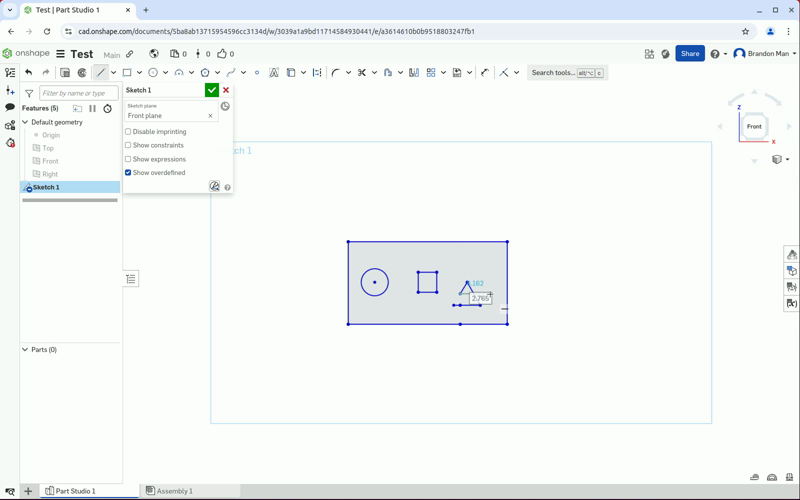
key_down(shift)
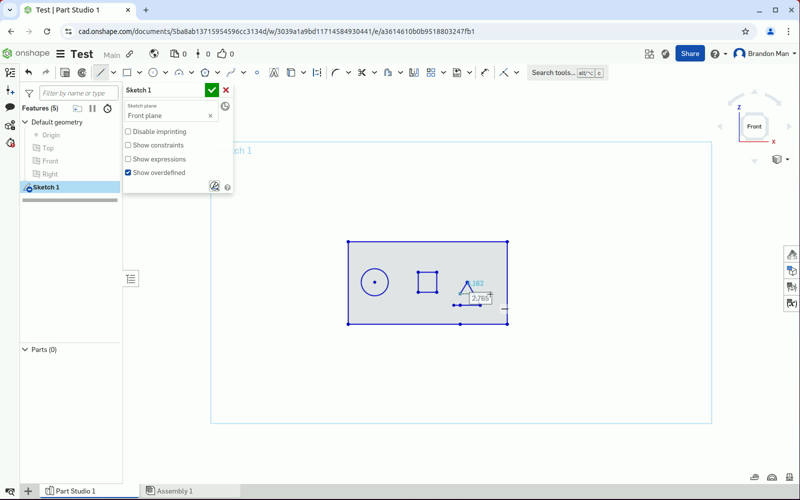
mouse_move(453, 305)
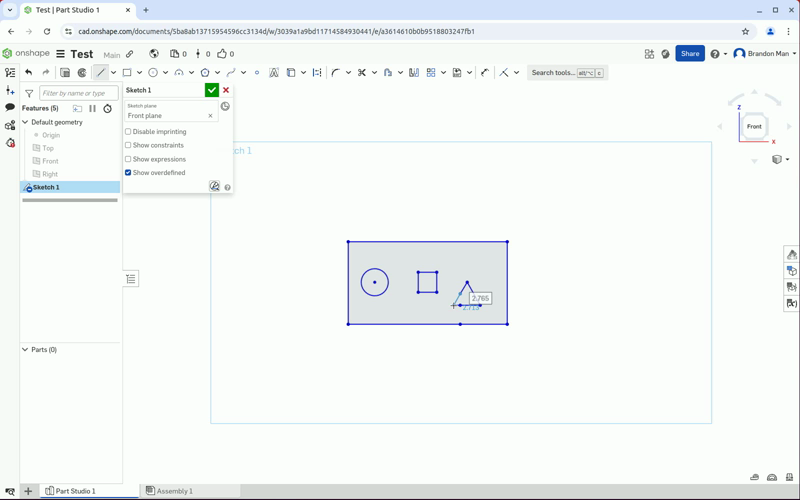
key_up(shift)
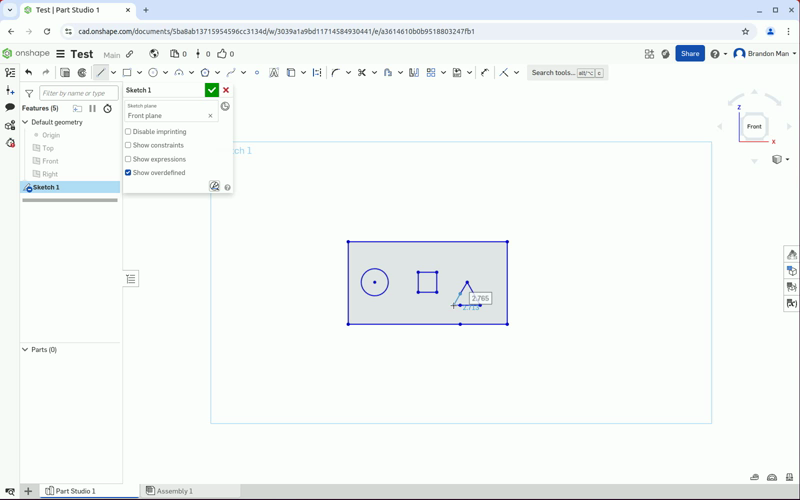
click(453, 305)
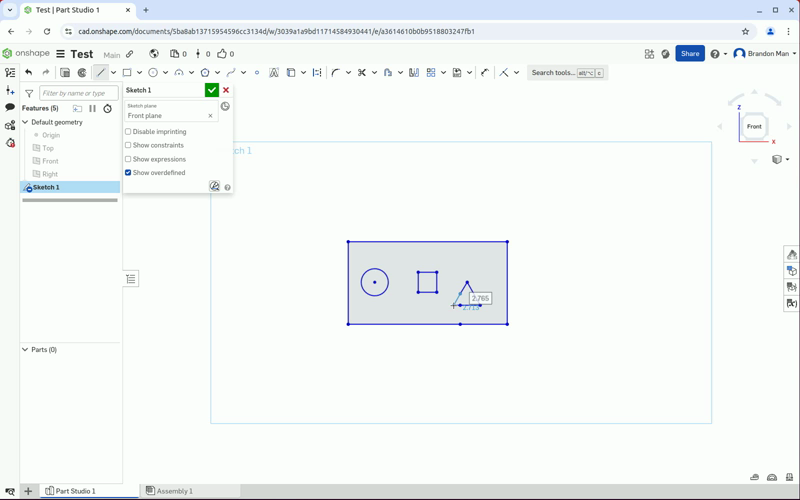
key(esc)
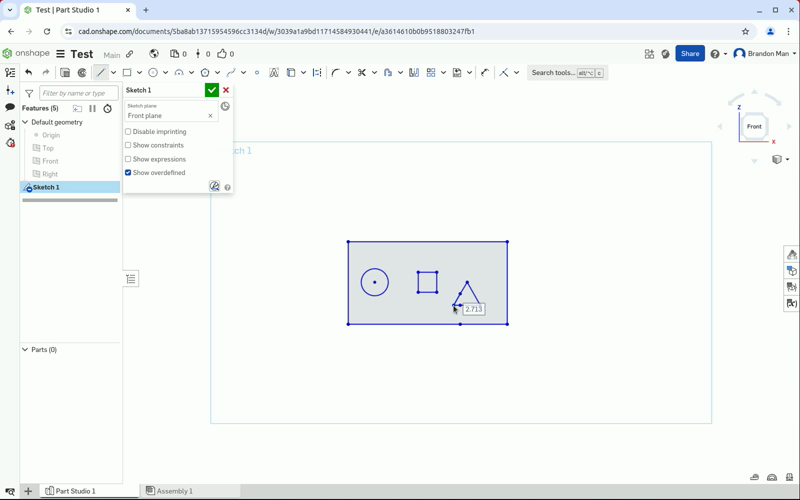
mouse_move(491, 311)
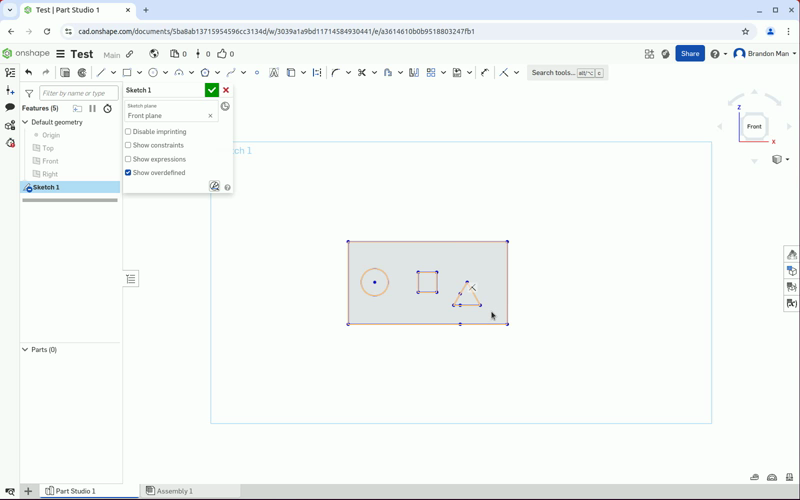
click(491, 311)
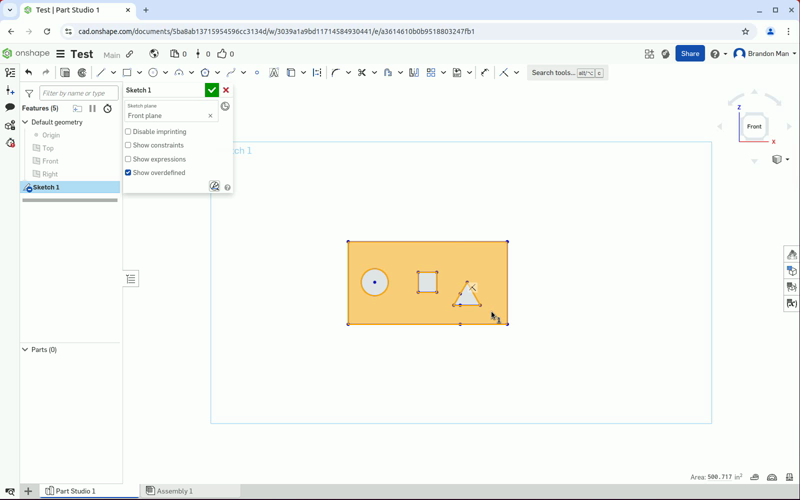
mouse_move(73, 352)
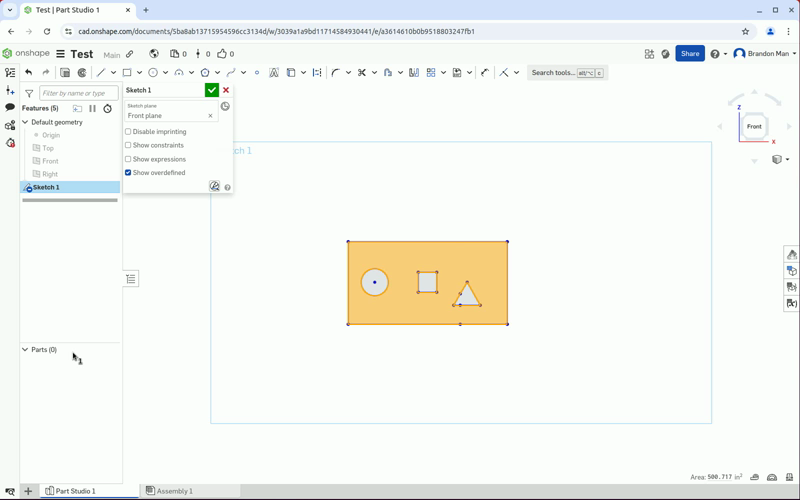
key(shift+y)
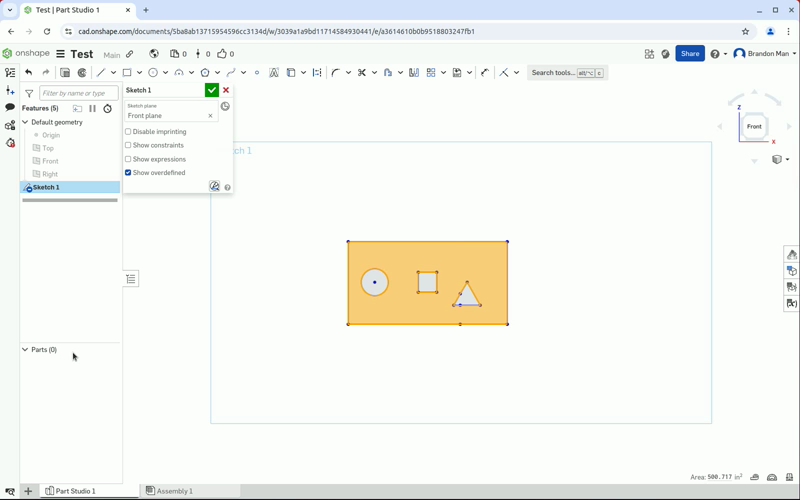
key(shift+e)
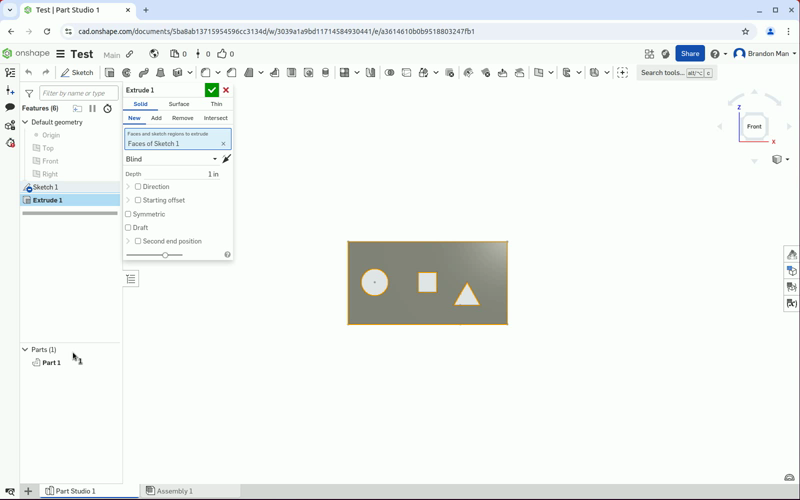
mouse_move(143, 106)
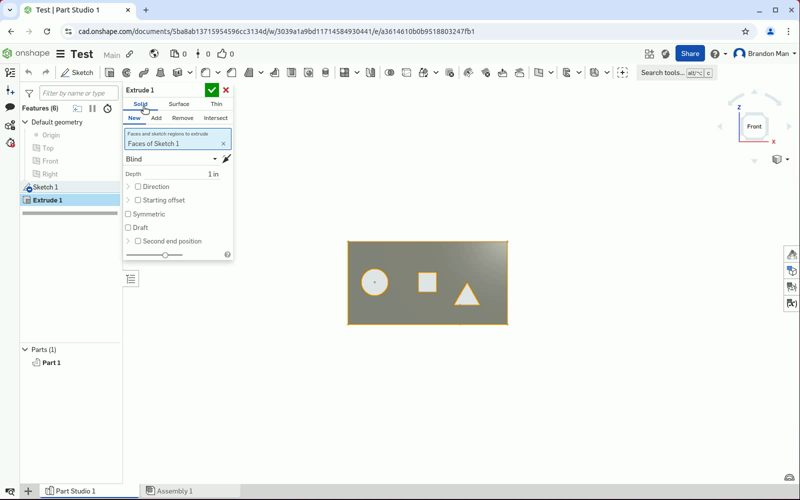
click(143, 106)
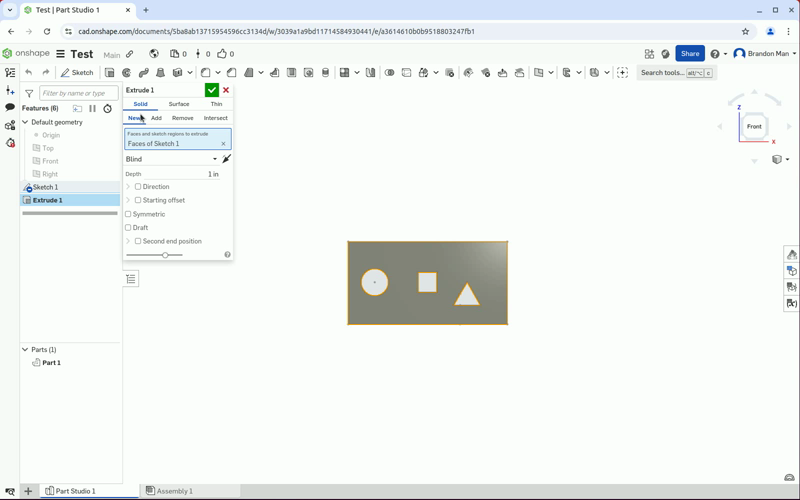
mouse_move(137, 120)
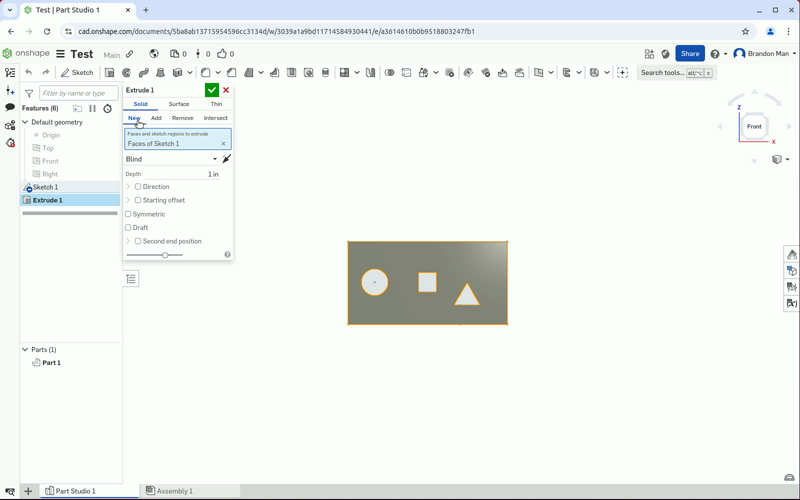
click(137, 120)
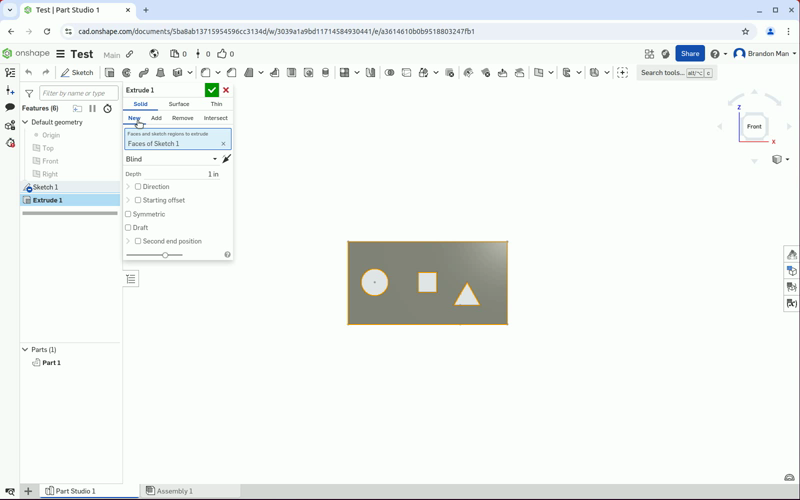
key(tab, 4)
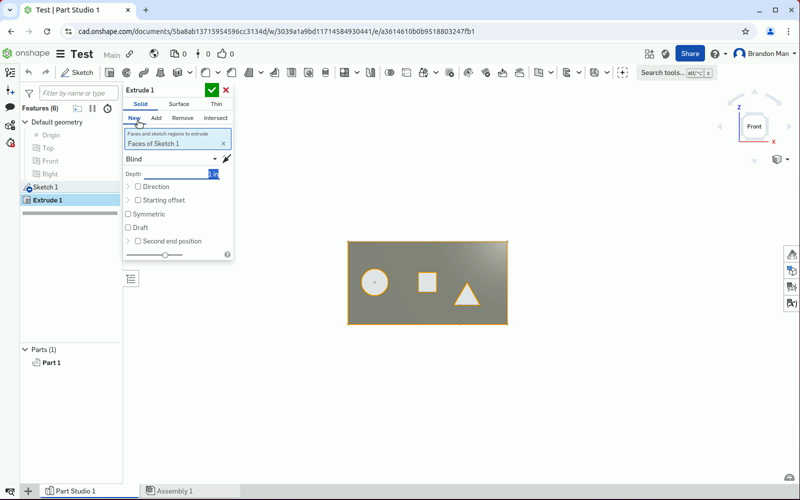
text(4.333)
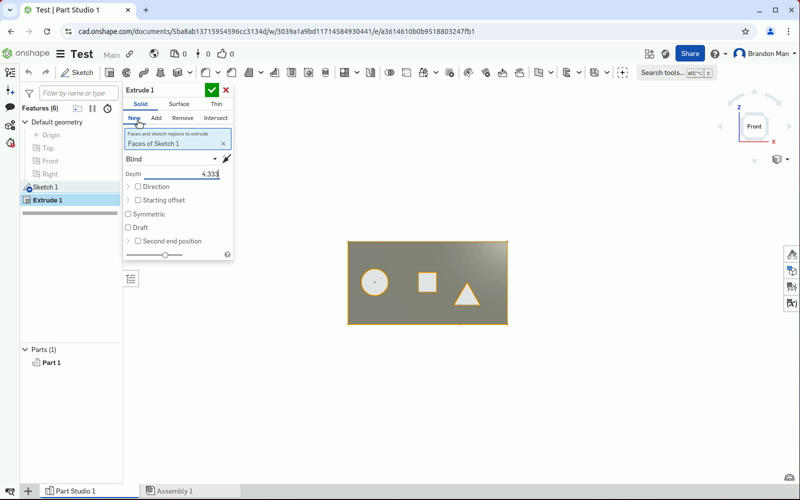
key(enter)
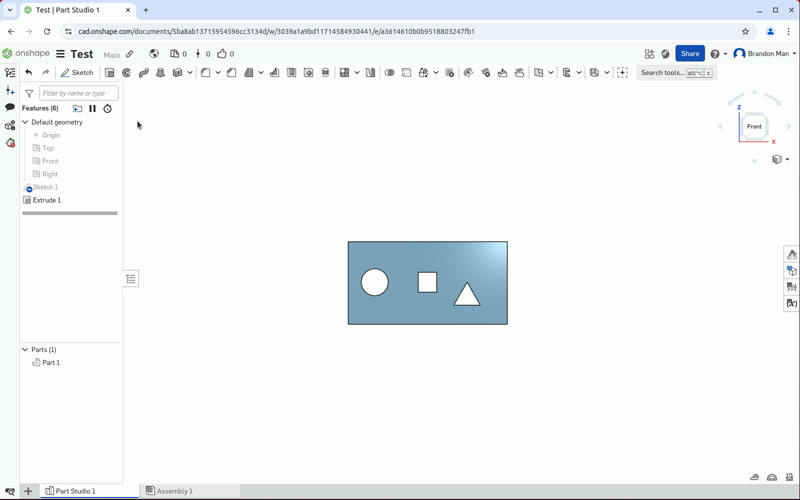
key(shift+h)
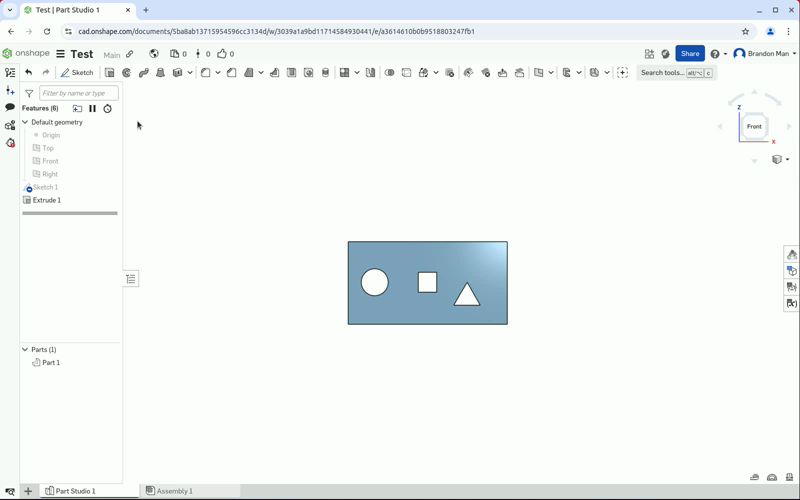
key(shift+h)
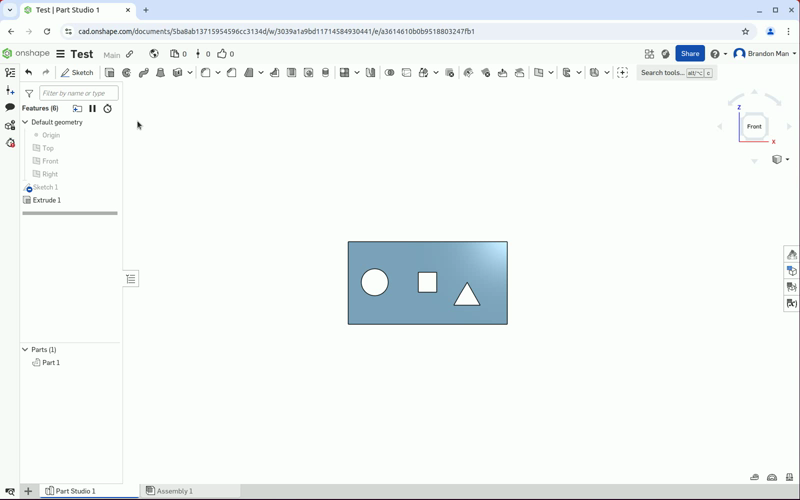
mouse_move(73, 189)
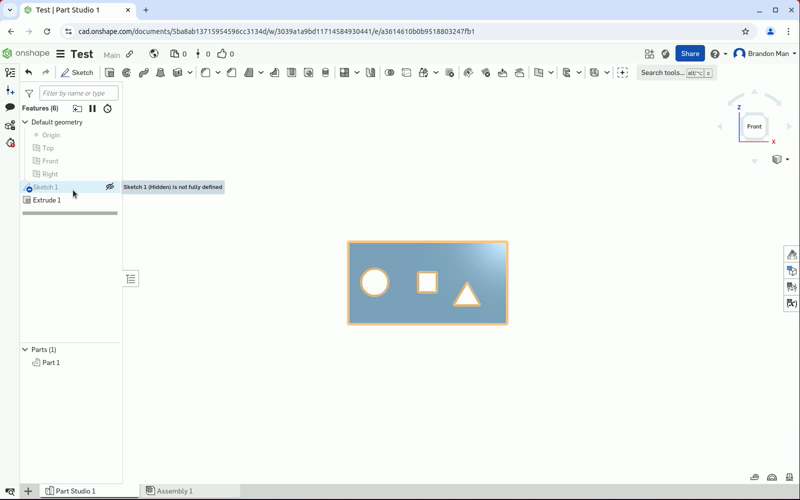
click(73, 189)
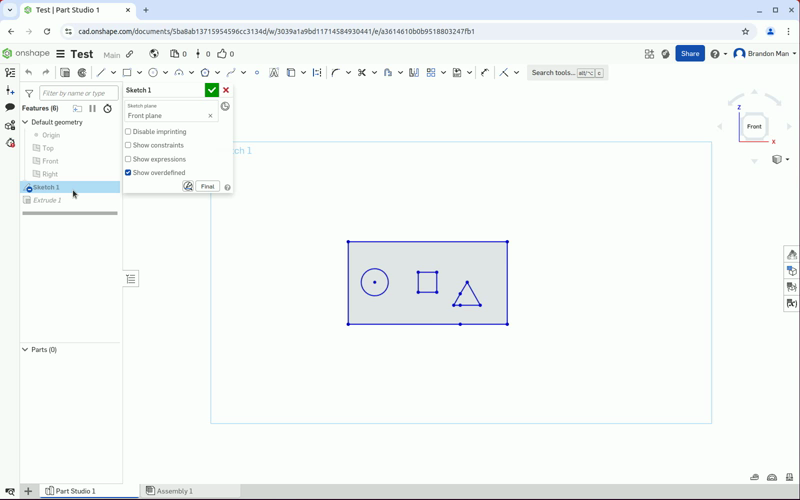
mouse_move(229, 92)
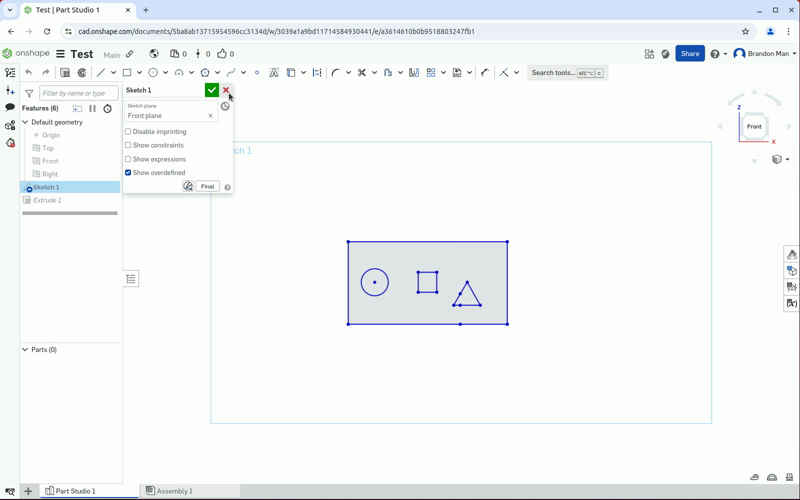
click(229, 92)
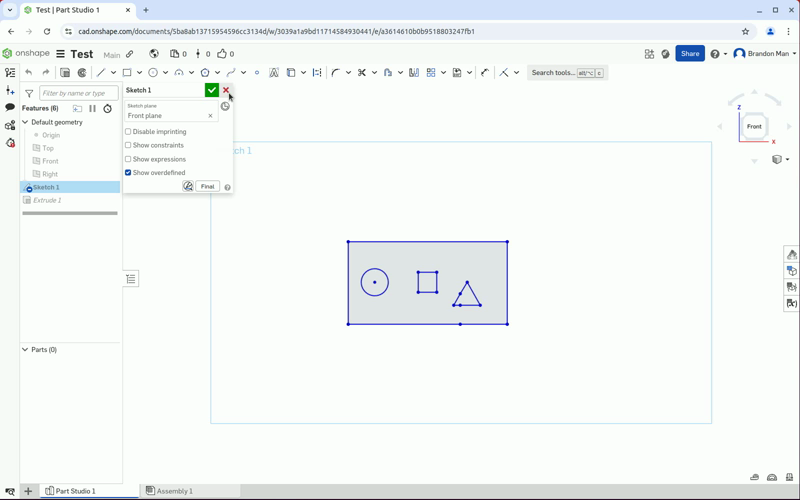
key(shift+s)
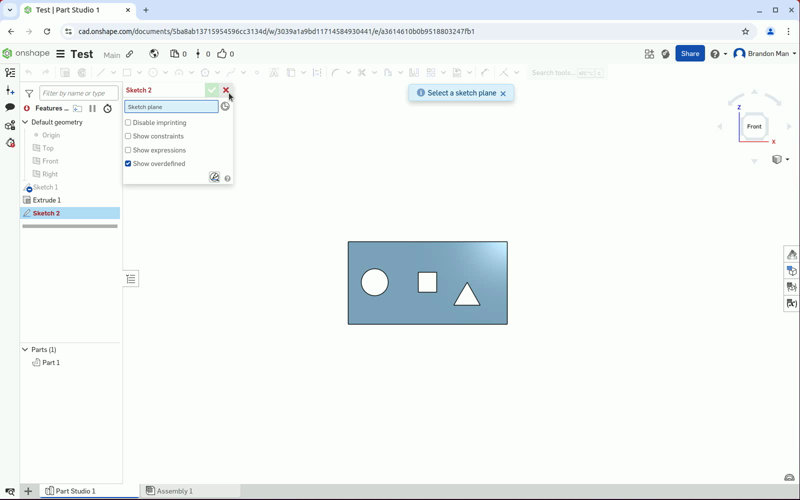
mouse_move(73, 163)
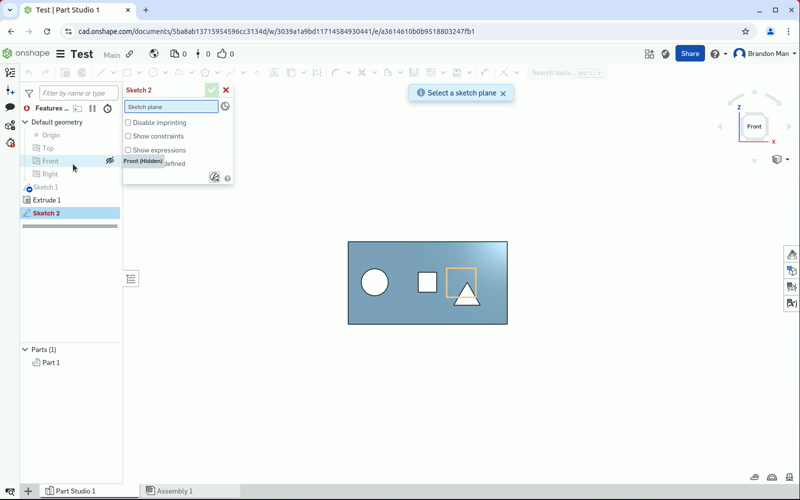
click(73, 163)
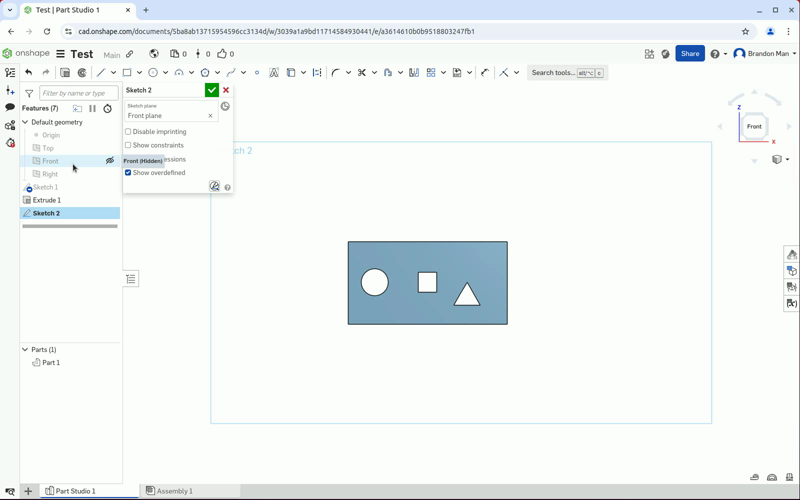
mouse_move(73, 352)
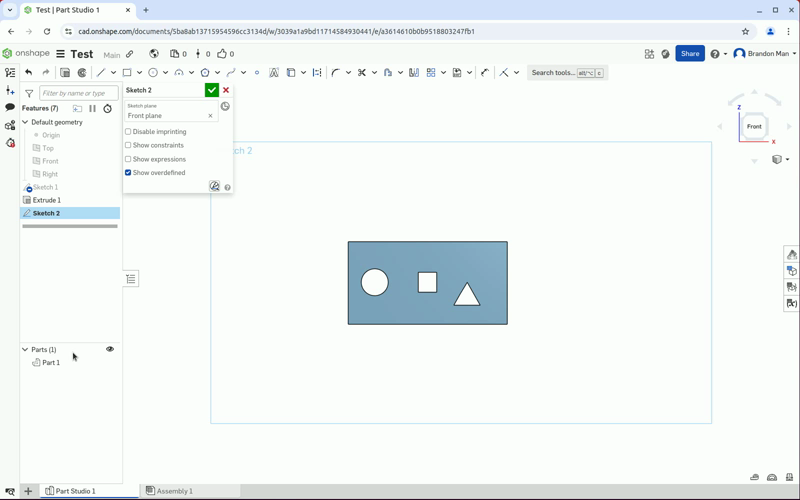
key(y)
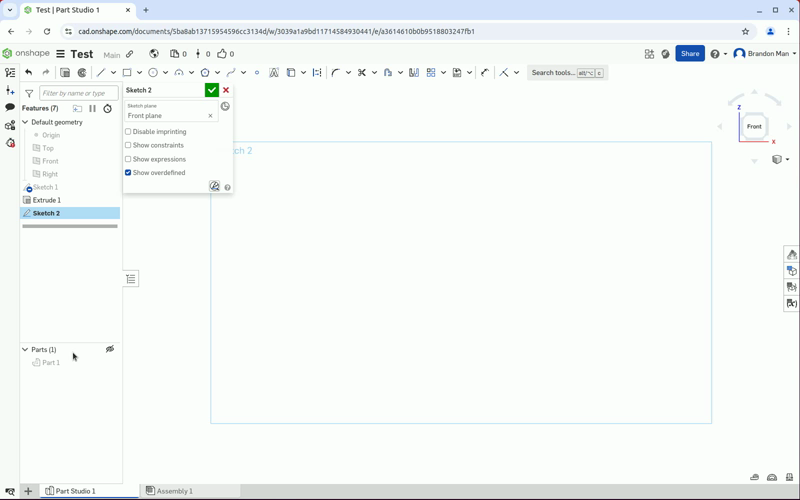
key(c)
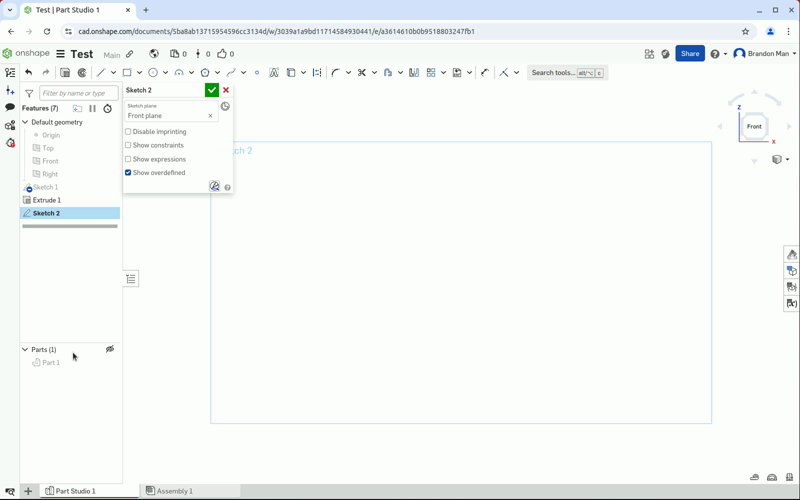
key_down(shift)
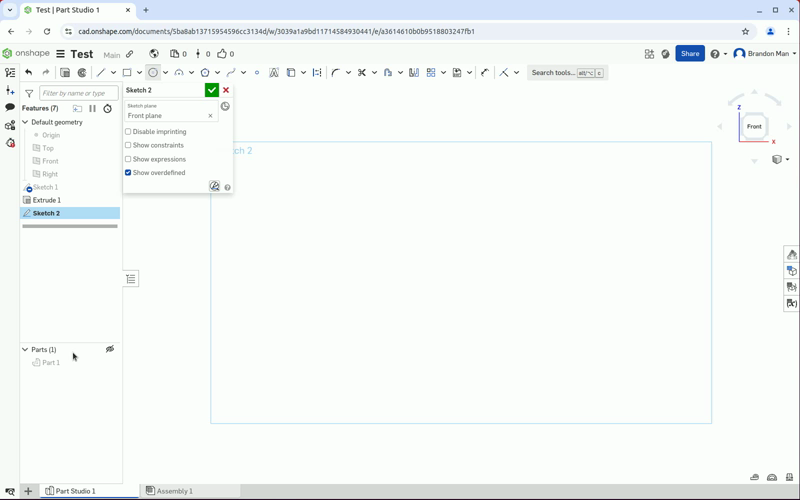
mouse_move(375, 282)
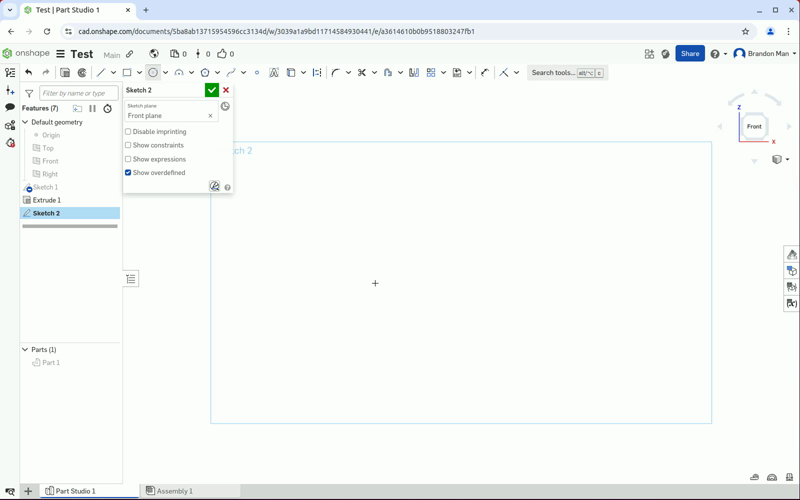
click(375, 282)
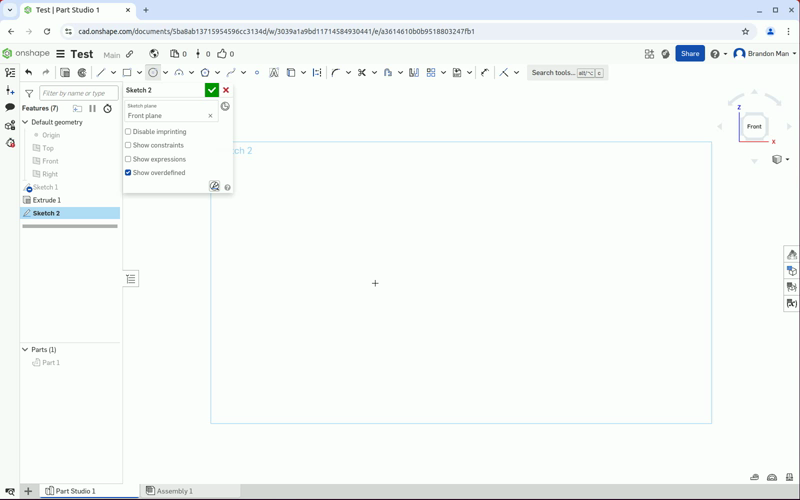
key_up(shift)
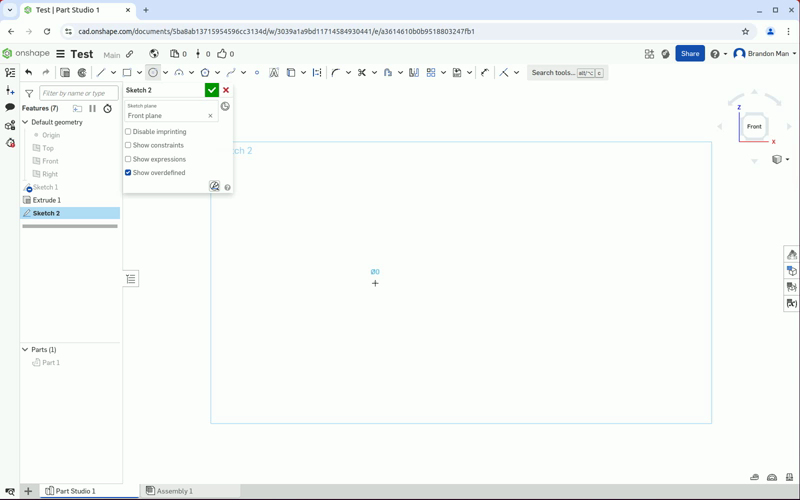
mouse_move(389, 282)
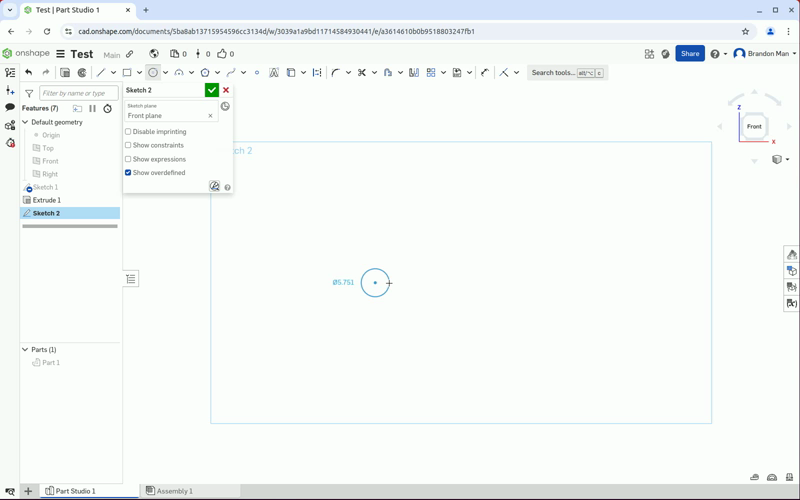
click(389, 282)
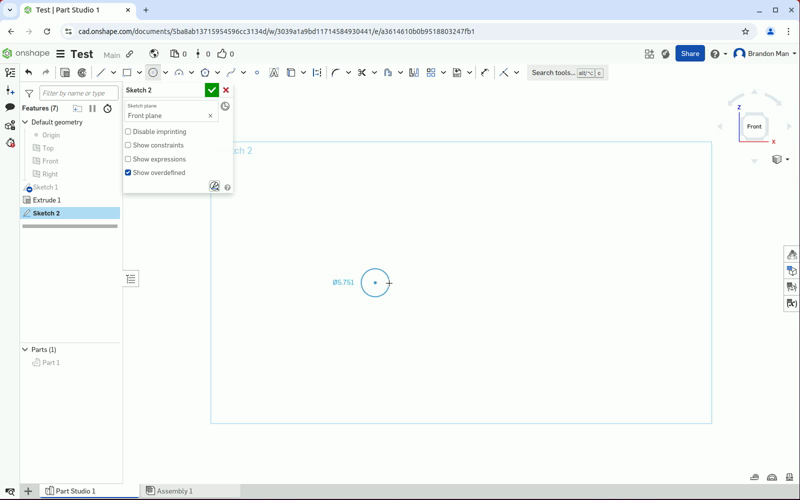
key(esc)
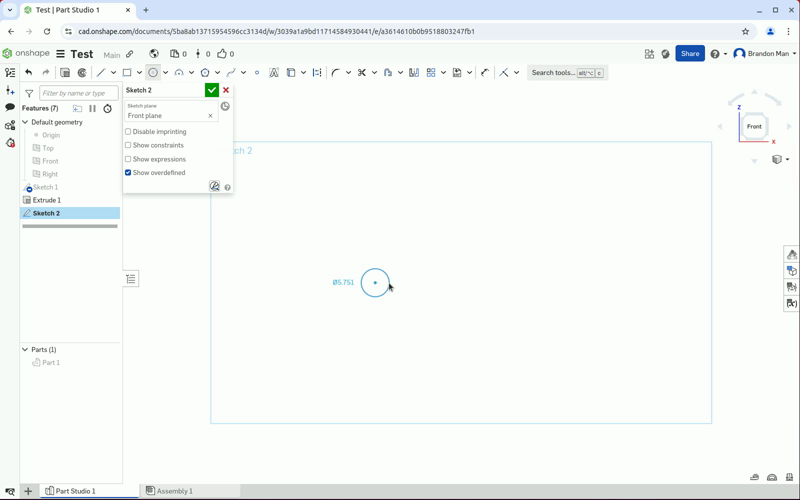
mouse_move(385, 274)
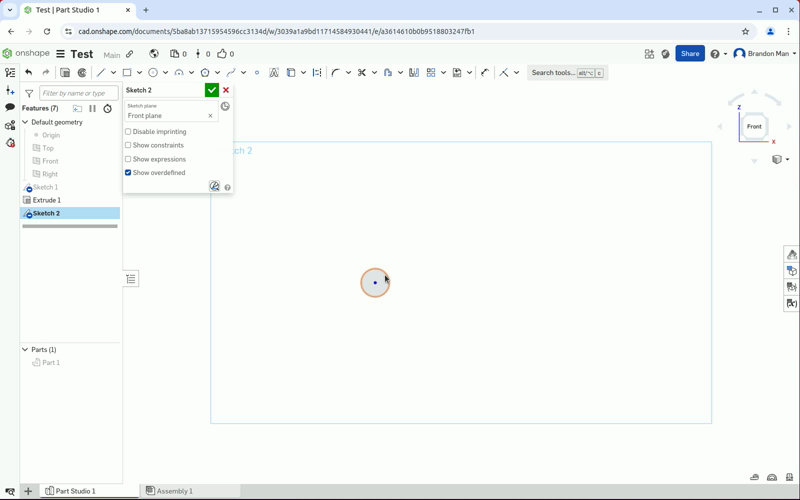
scroll(6)
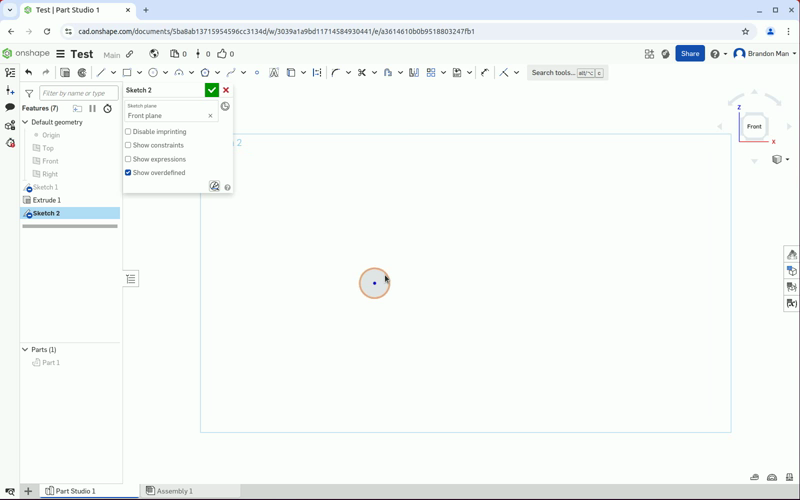
scroll(6)
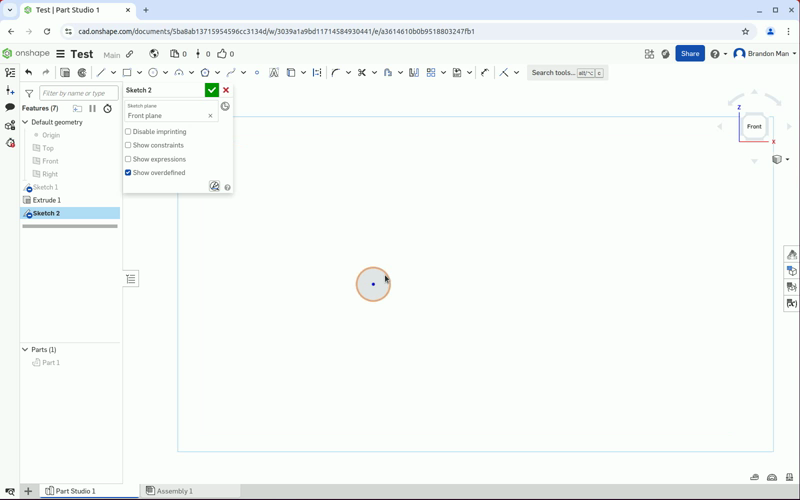
scroll(6)
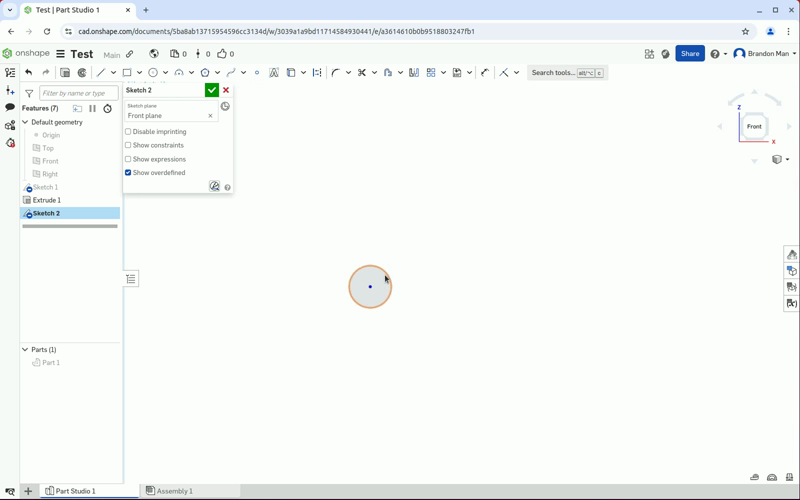
scroll(6)
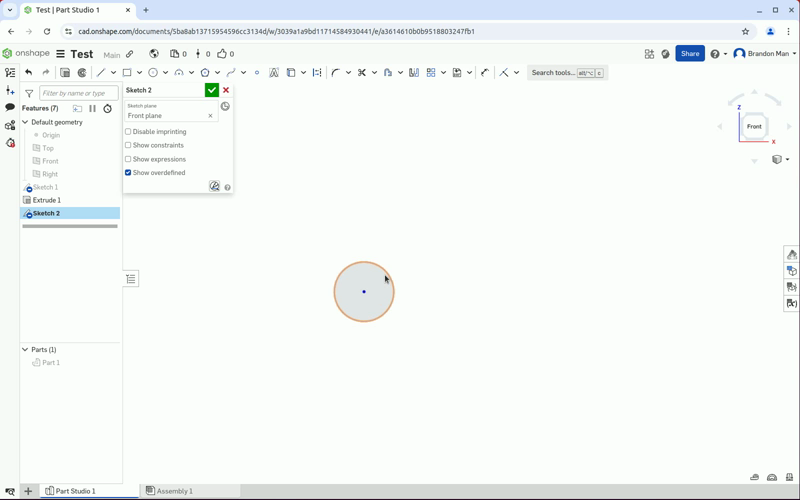
scroll(6)
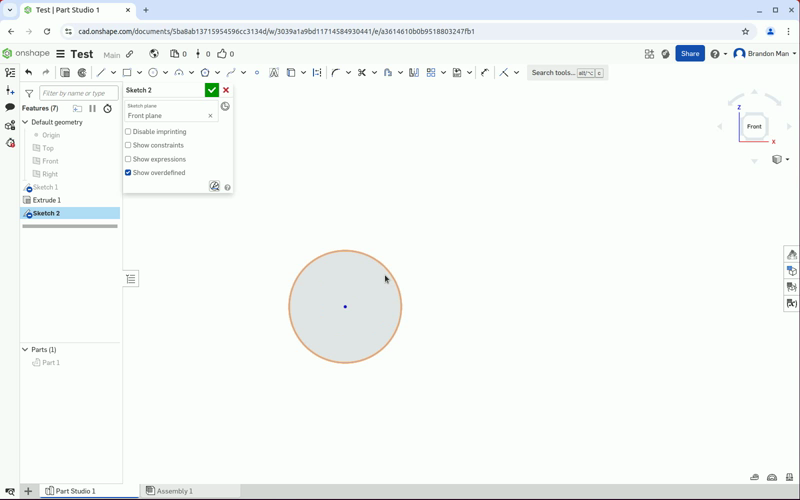
scroll(6)
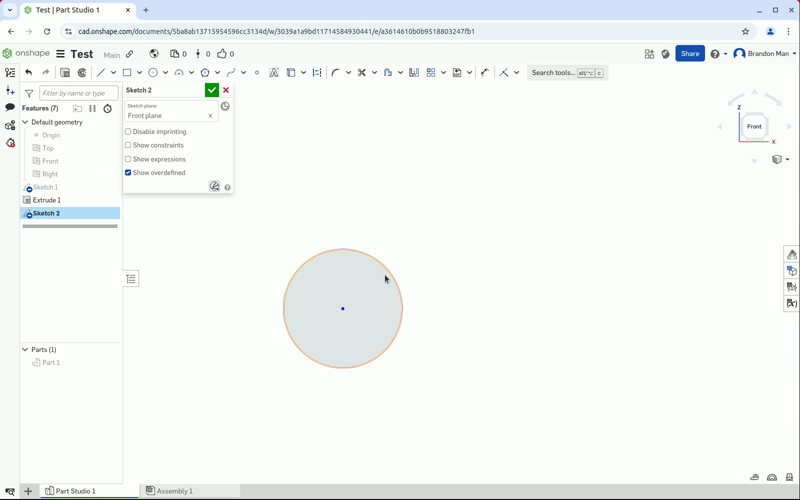
scroll(6)
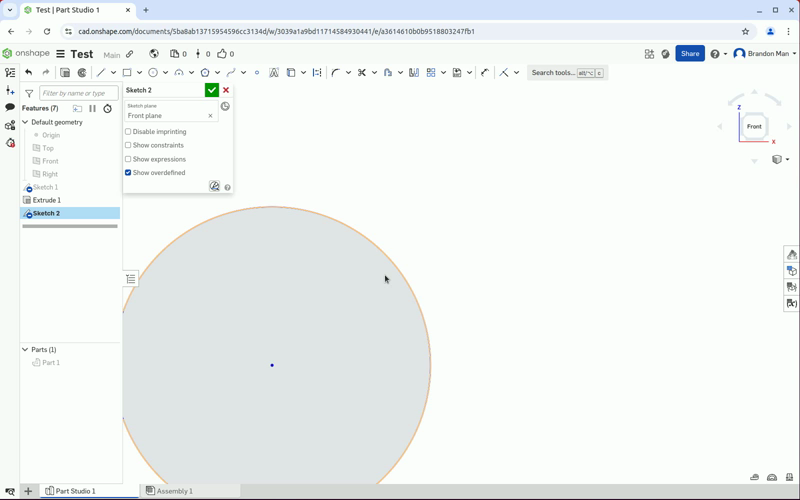
click(385, 274)
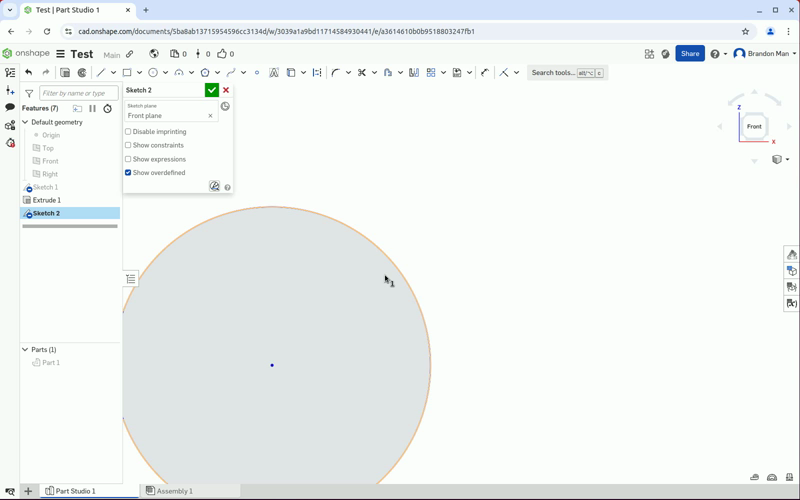
scroll(-6)
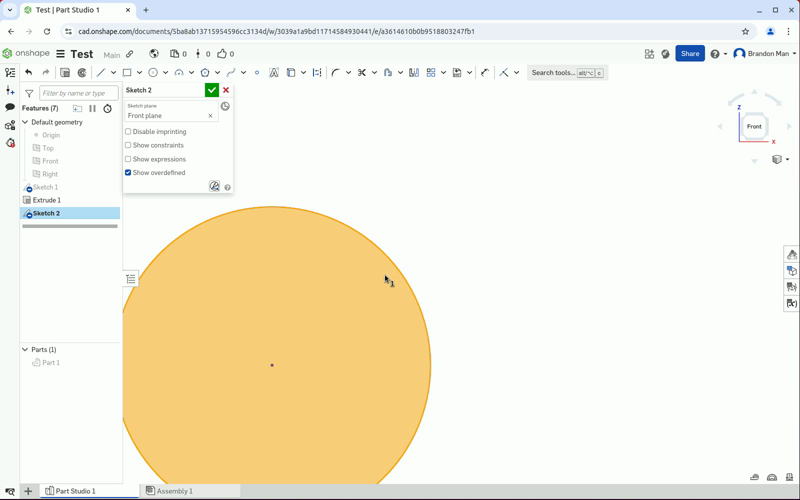
scroll(-6)
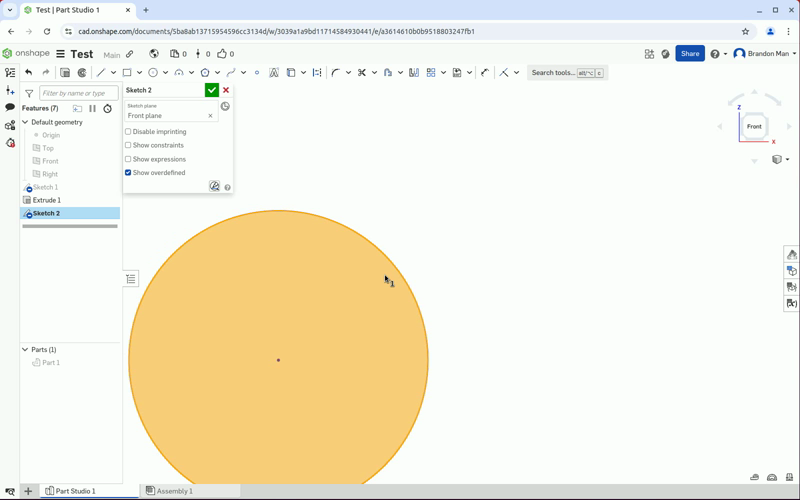
scroll(-6)
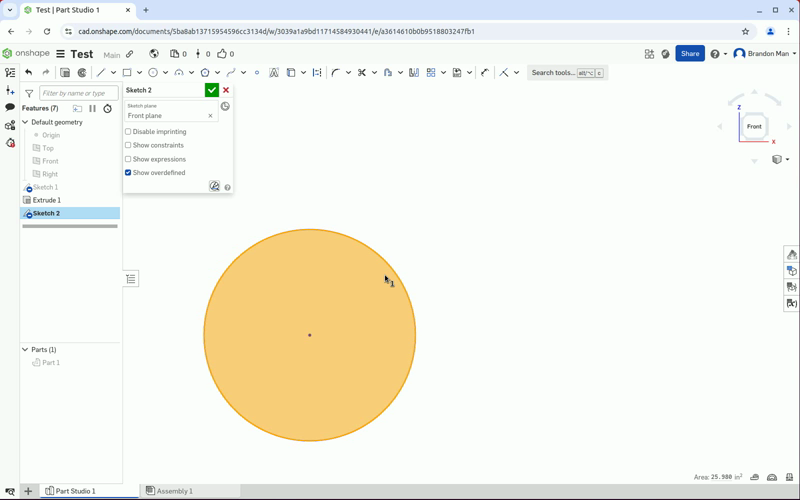
scroll(-6)
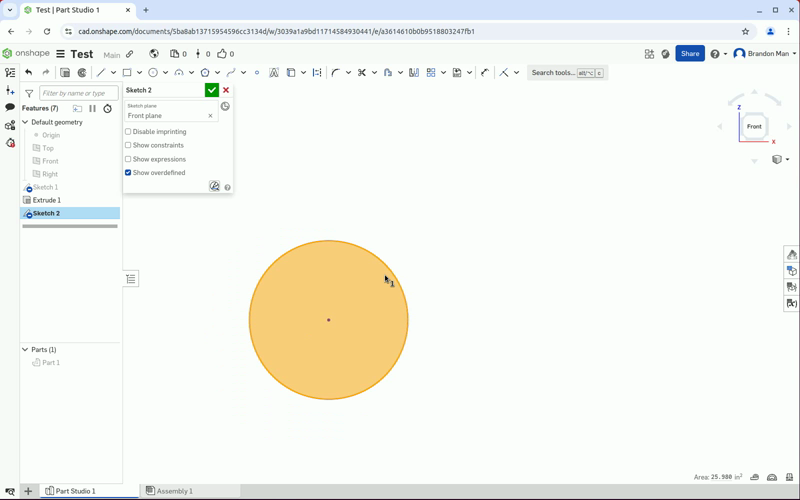
scroll(-6)
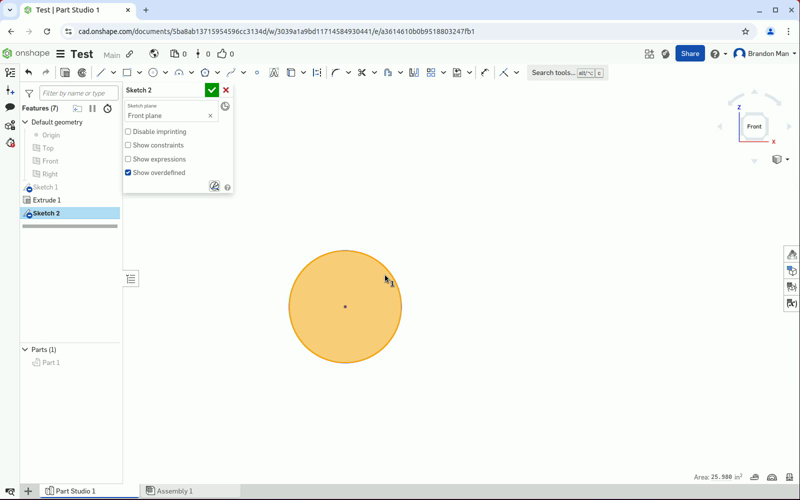
scroll(-6)
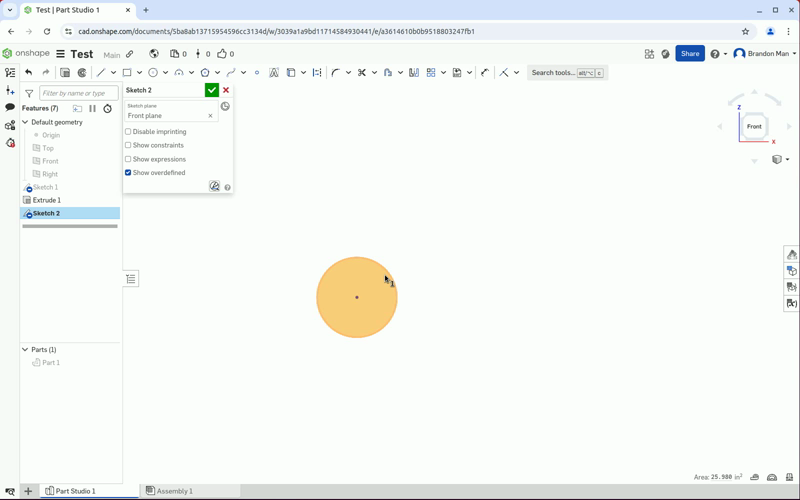
scroll(-6)
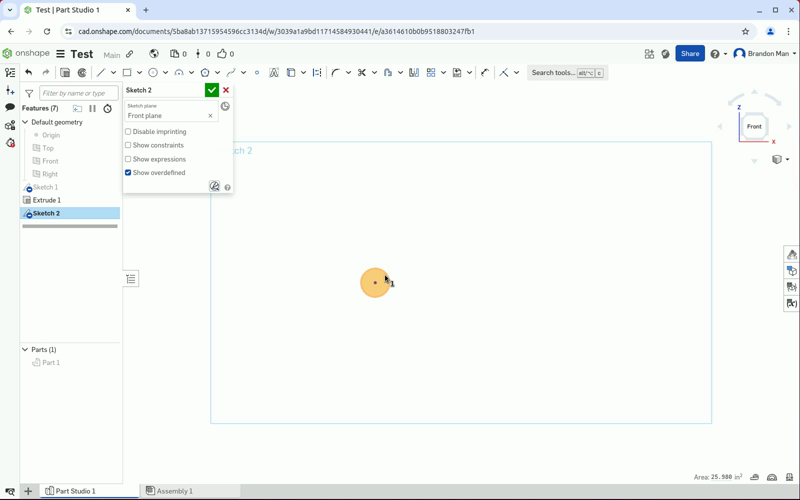
mouse_move(73, 352)
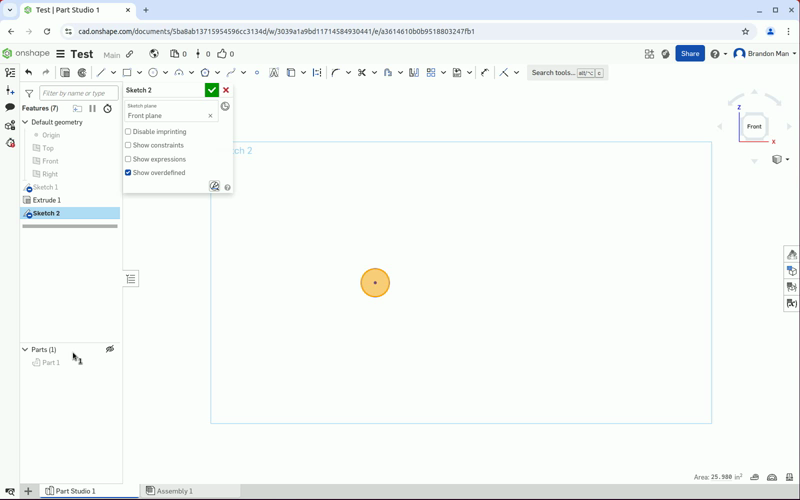
key(shift+y)
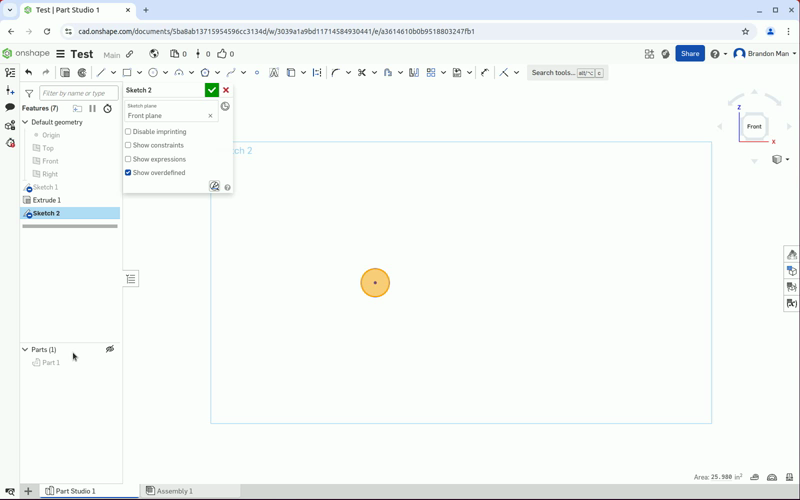
key(shift+e)
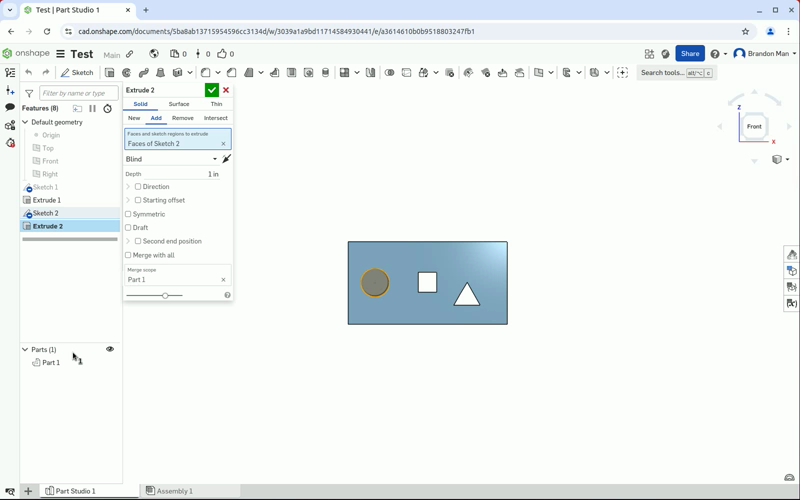
mouse_move(143, 106)
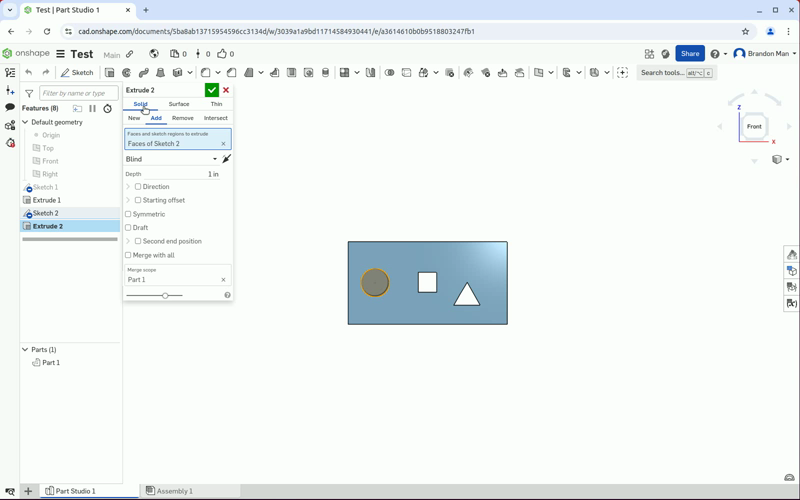
click(143, 106)
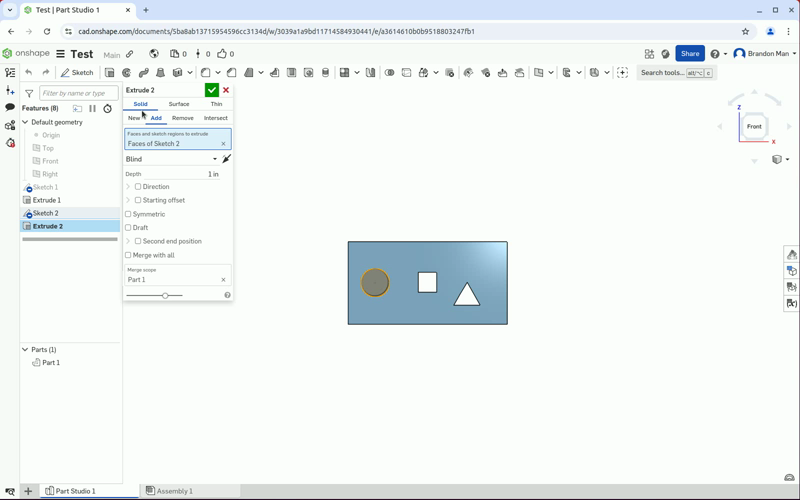
mouse_move(137, 120)
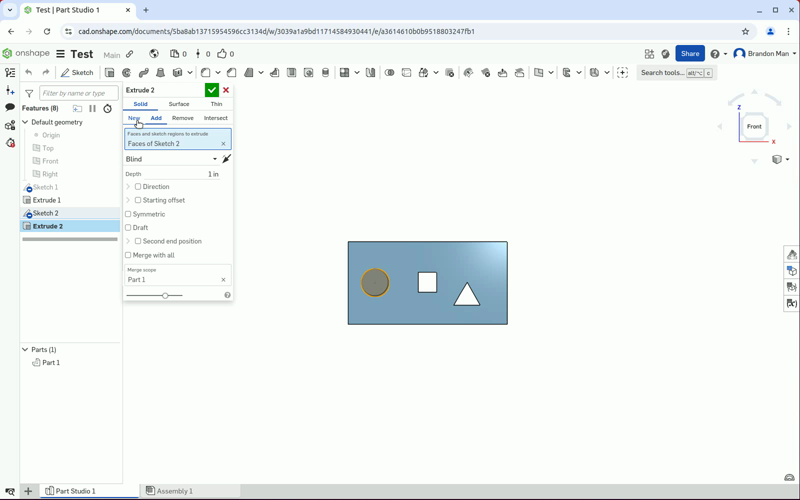
click(137, 120)
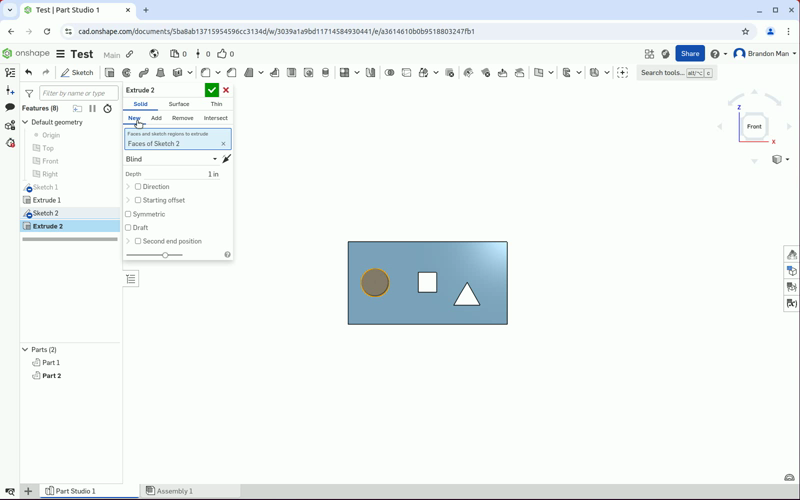
key(tab, 4)
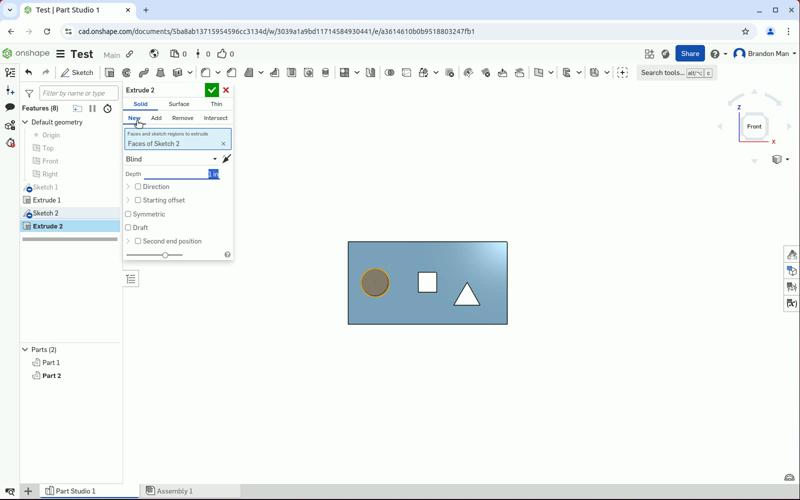
text(11.073)
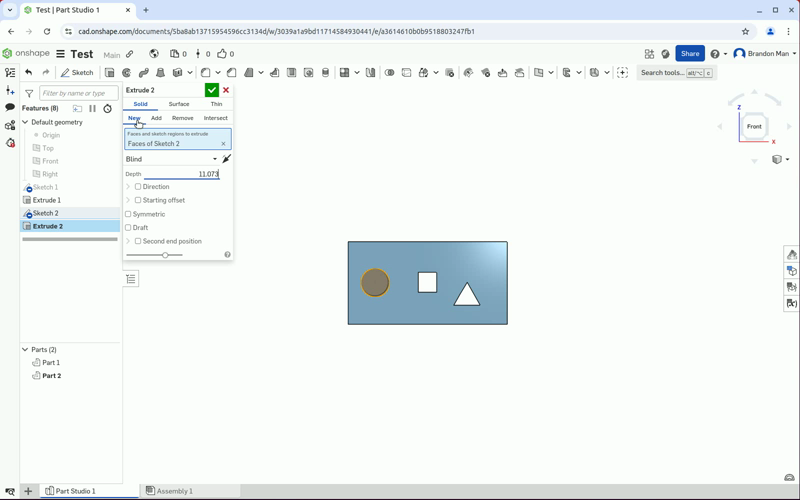
key(enter)
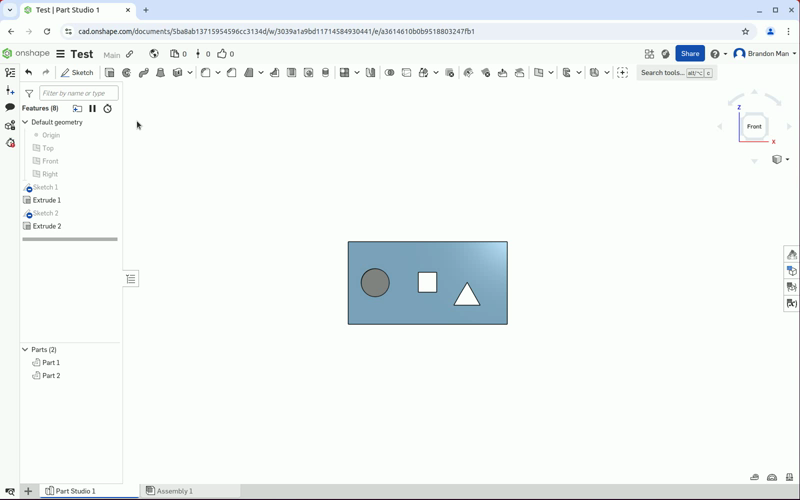
key(shift+h)
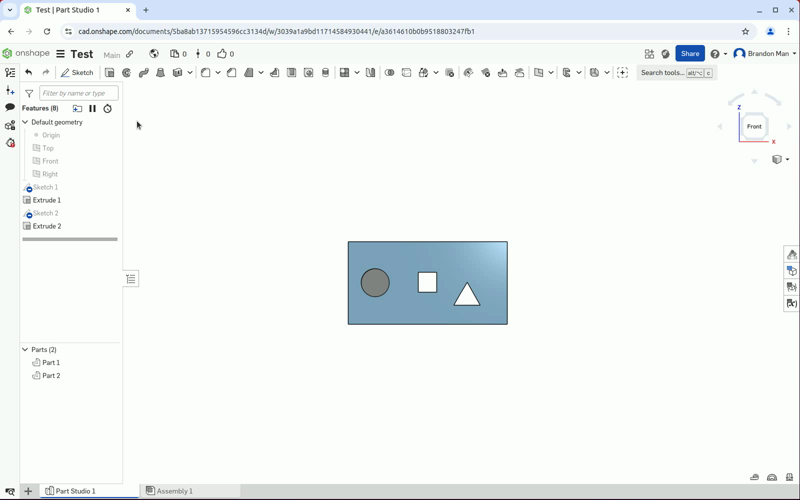
key(shift+h)
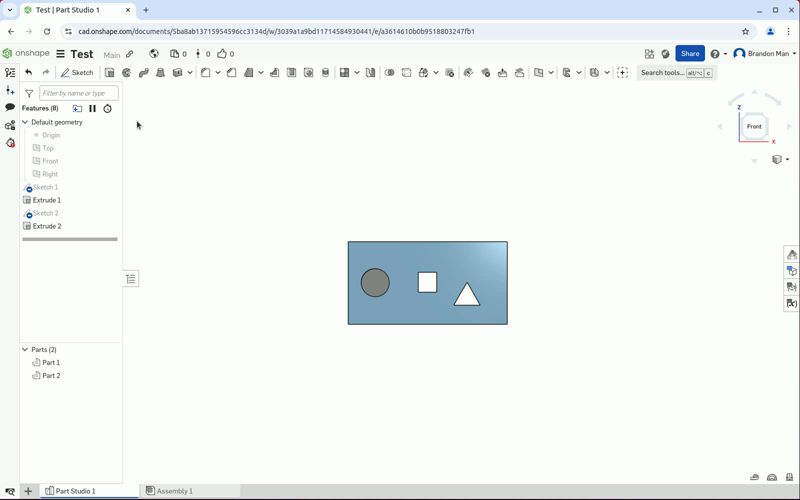
mouse_move(73, 189)
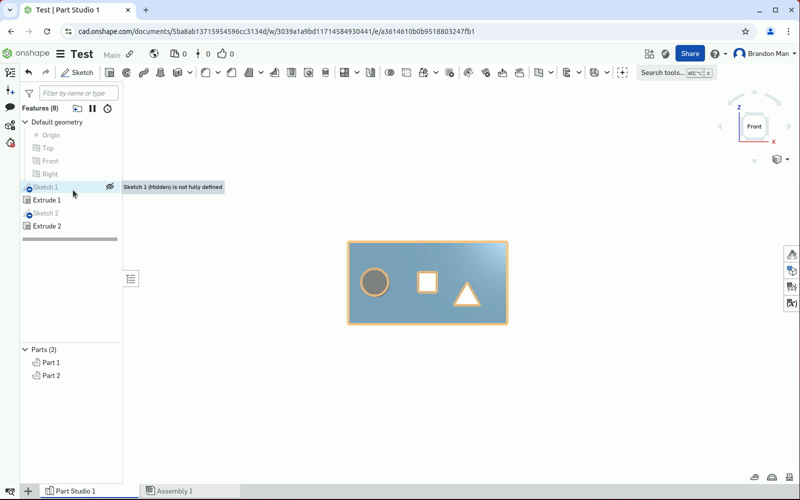
click(73, 189)
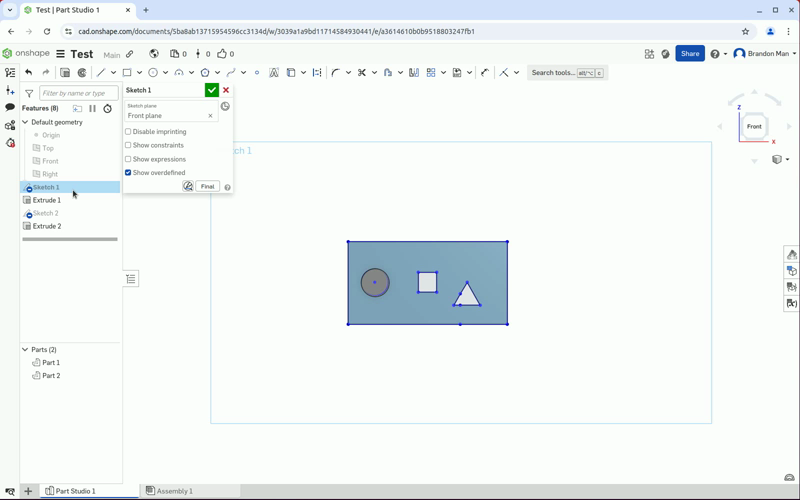
mouse_move(229, 92)
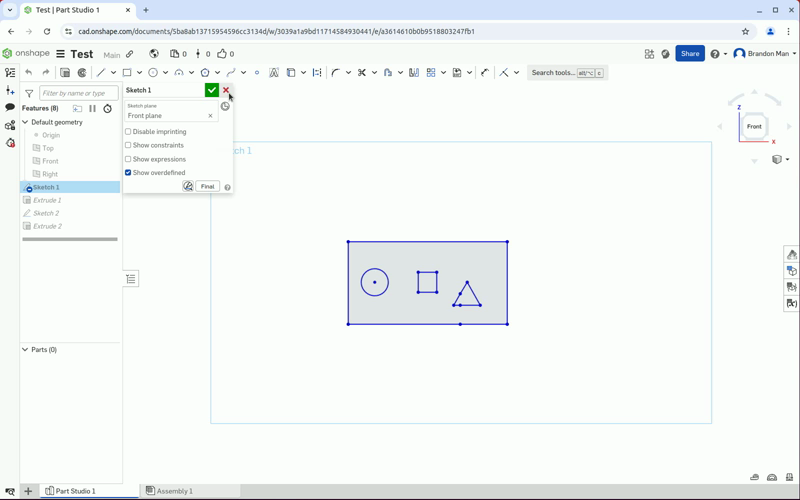
click(229, 92)
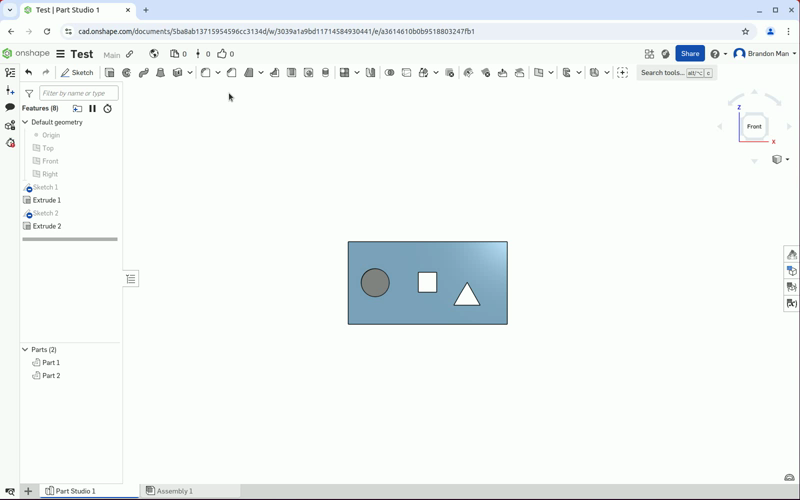
mouse_move(541, 75)
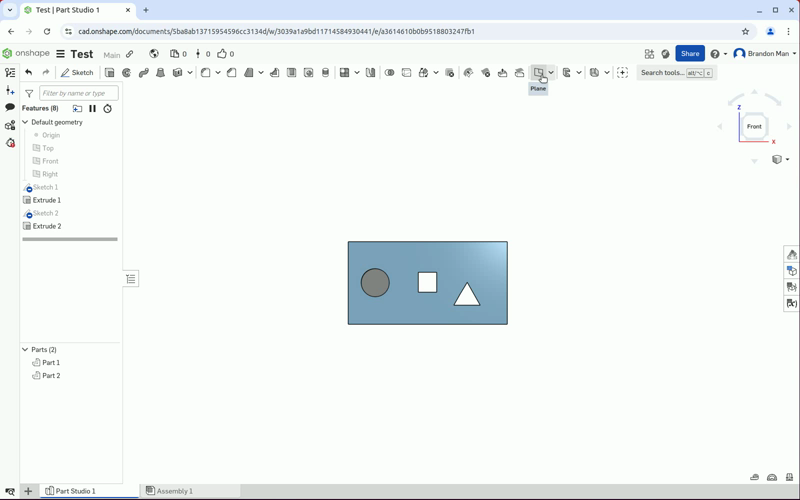
click(541, 75)
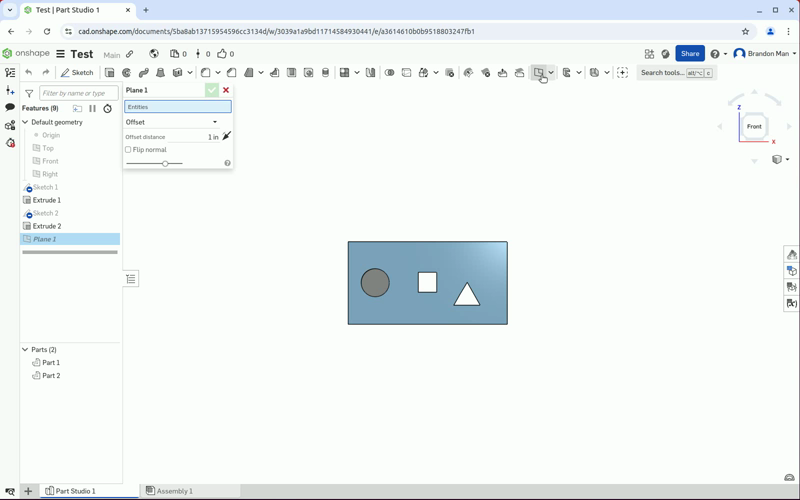
mouse_move(73, 163)
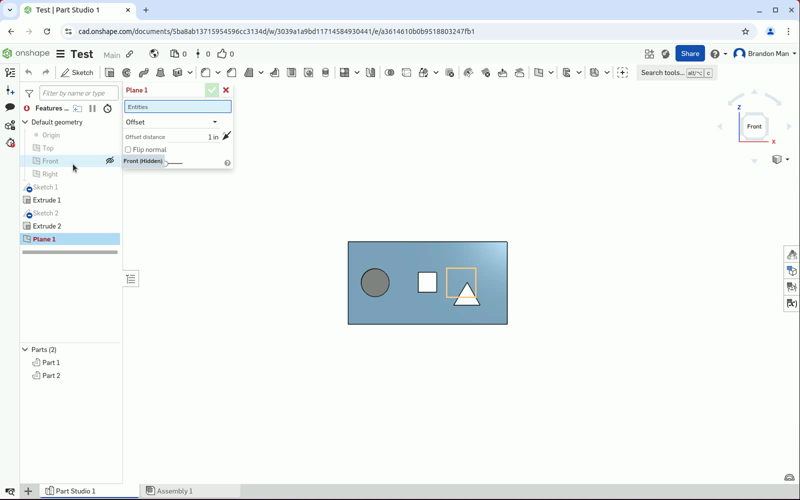
click(73, 163)
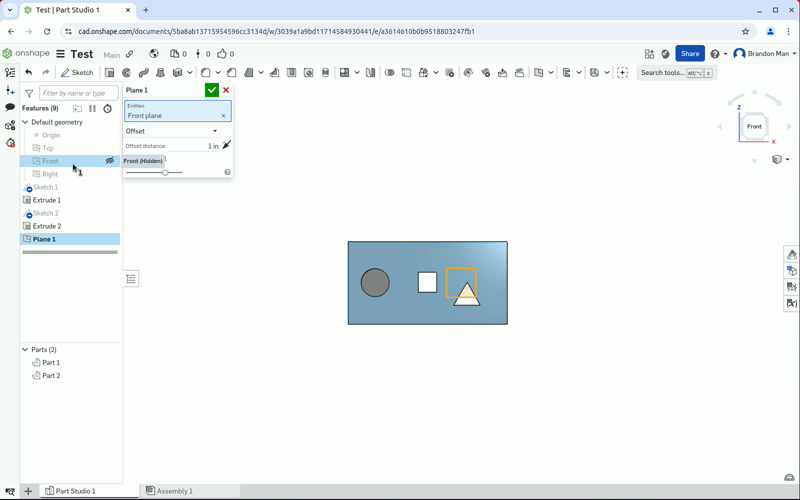
key(tab, 2)
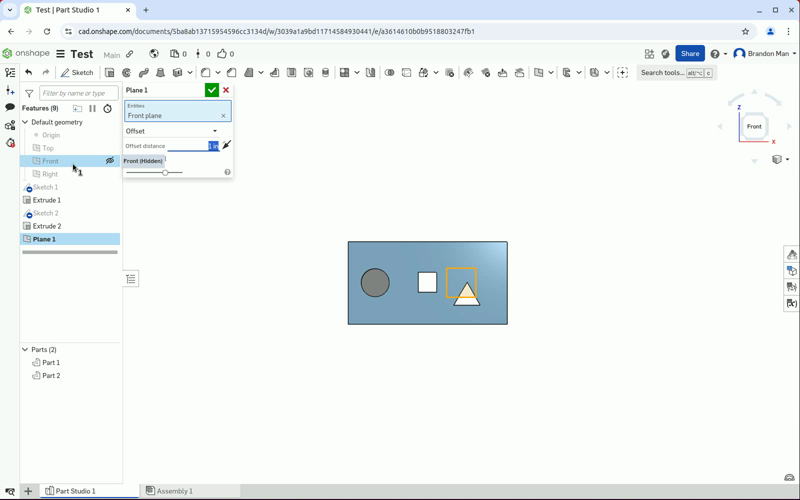
text(4.344)
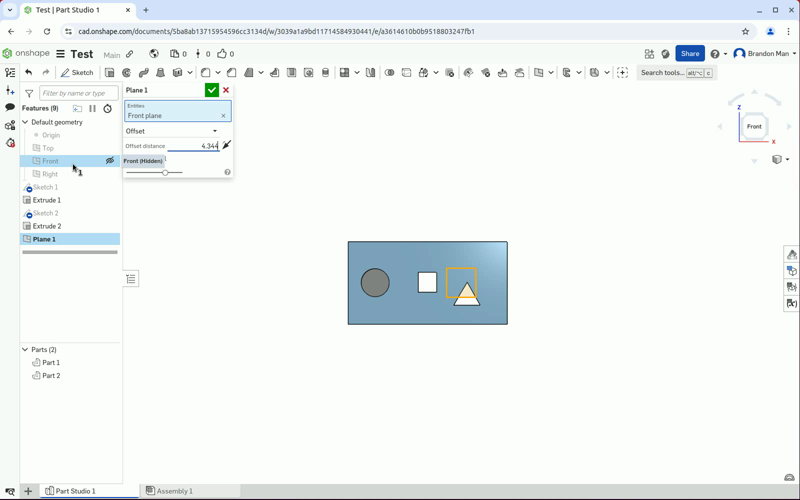
key(enter, 2)
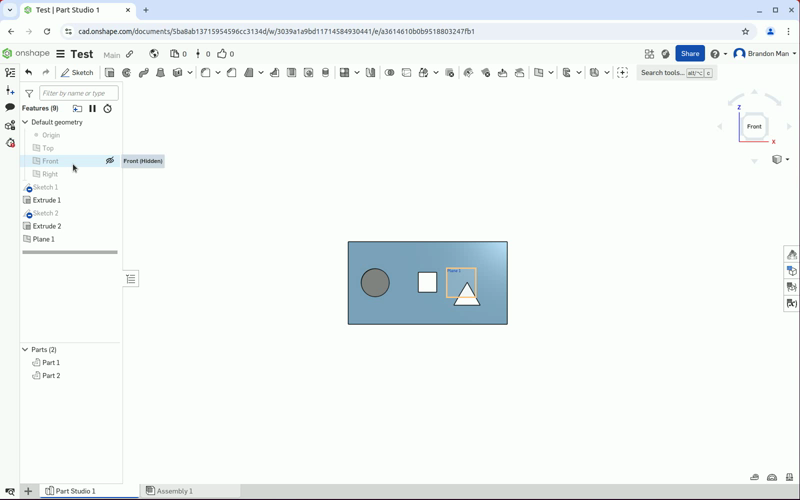
key(shift+s)
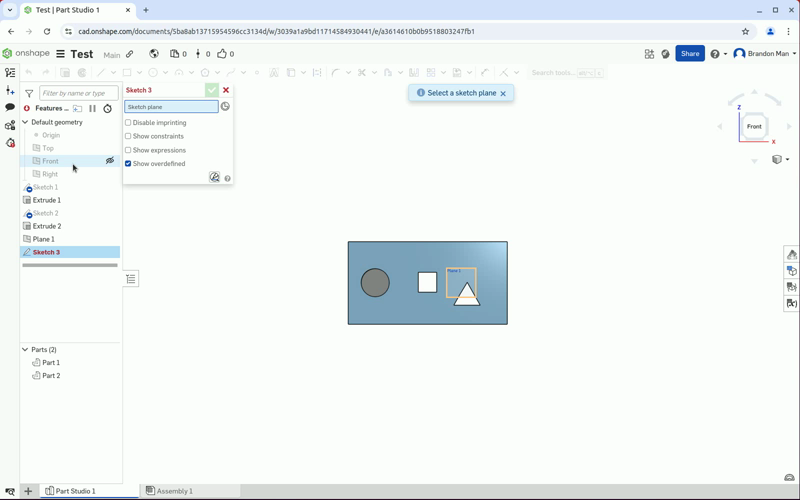
mouse_move(73, 241)
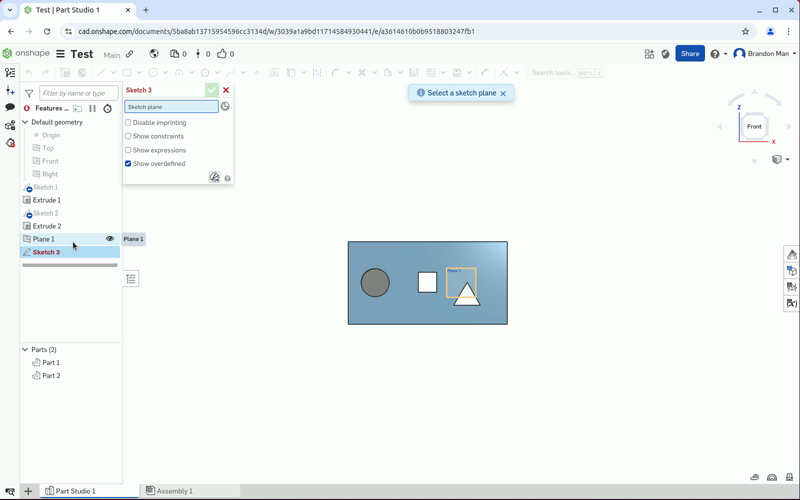
click(73, 241)
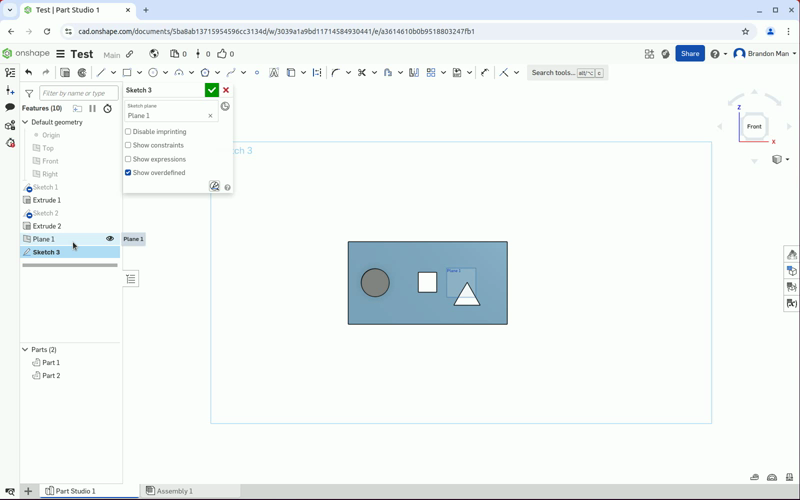
mouse_move(73, 352)
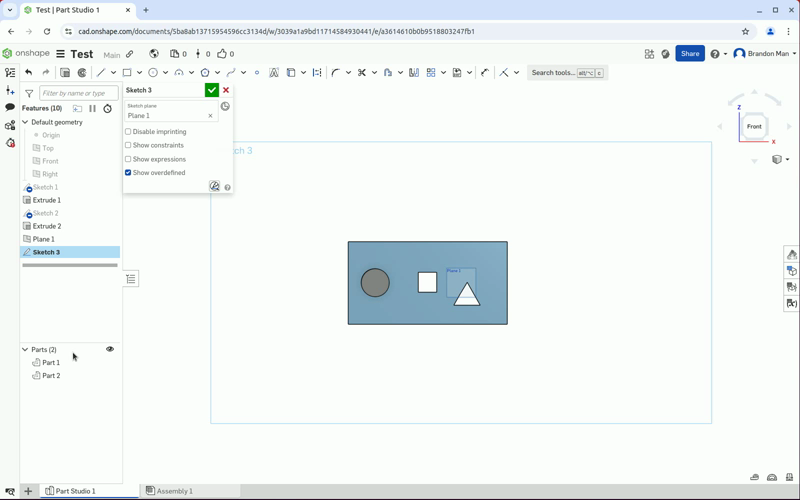
key(y)
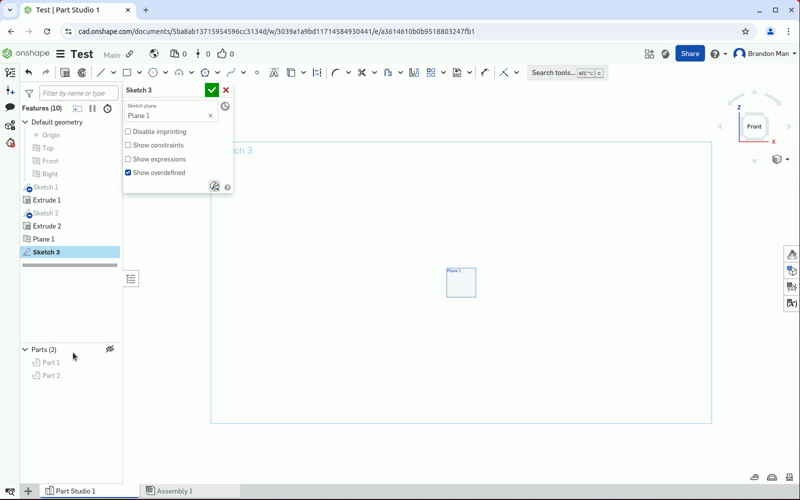
key(l)
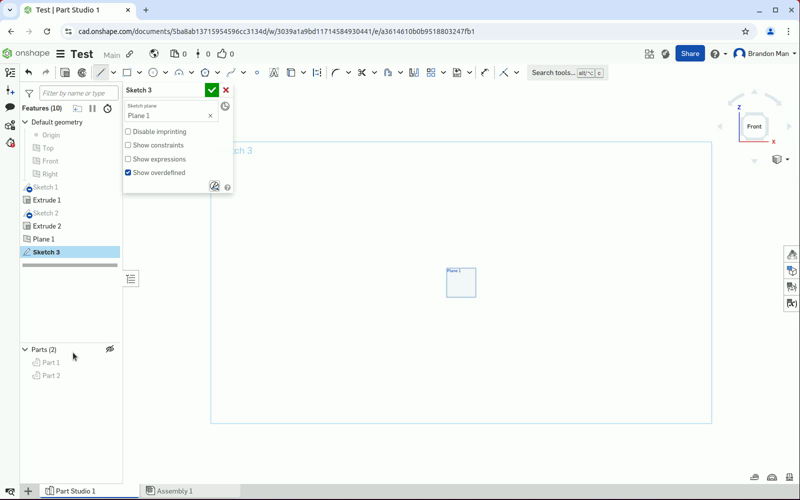
key_down(shift)
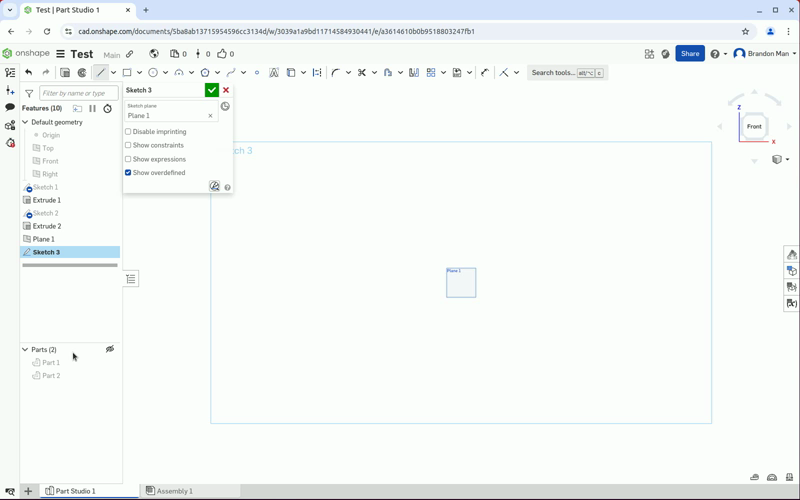
mouse_move(417, 292)
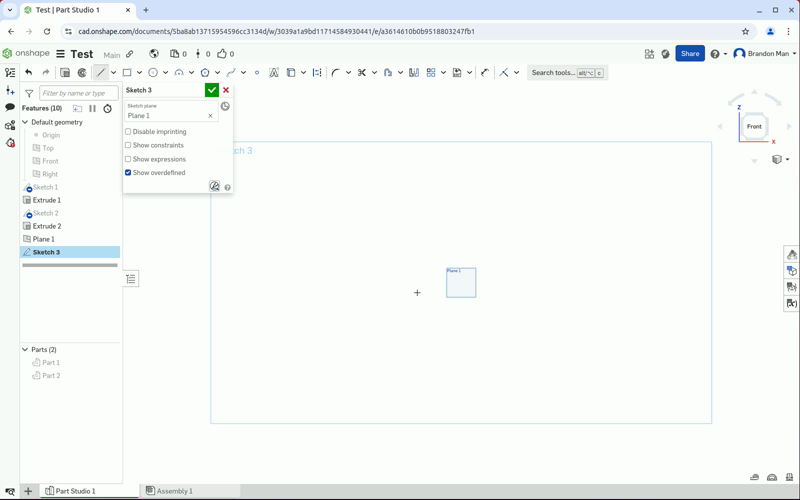
click(417, 292)
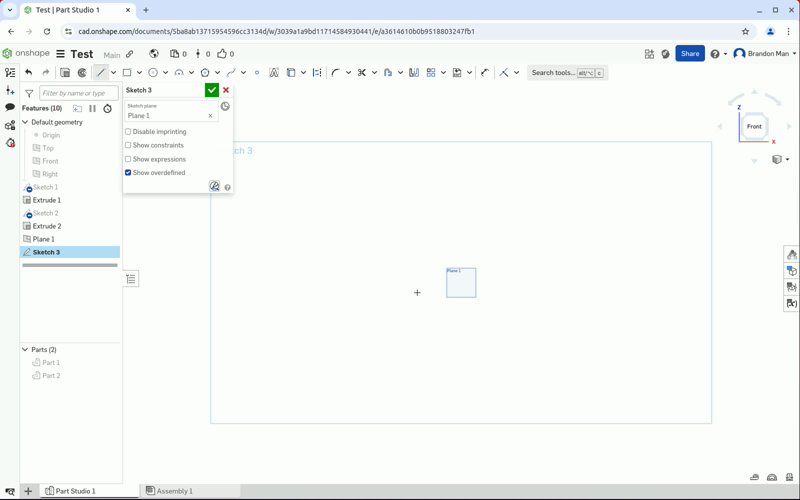
key_up(shift)
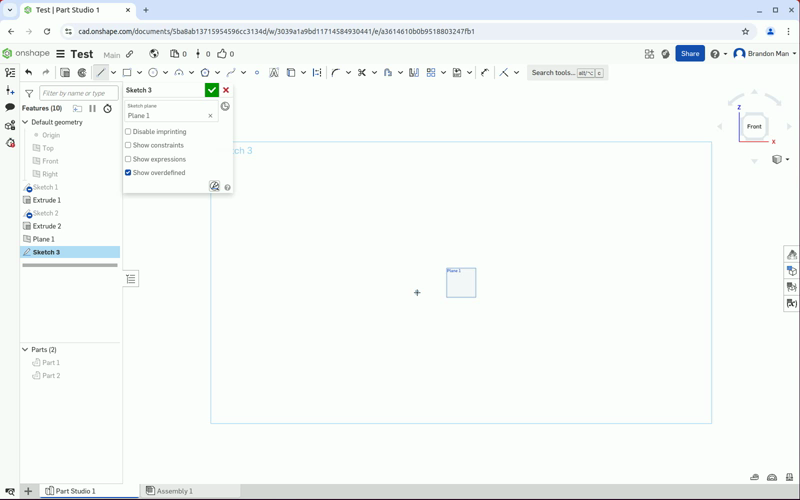
key_down(shift)
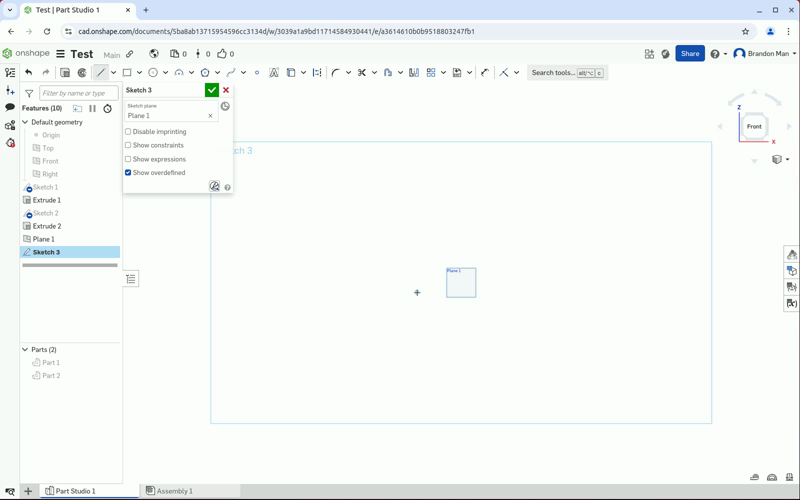
mouse_move(447, 292)
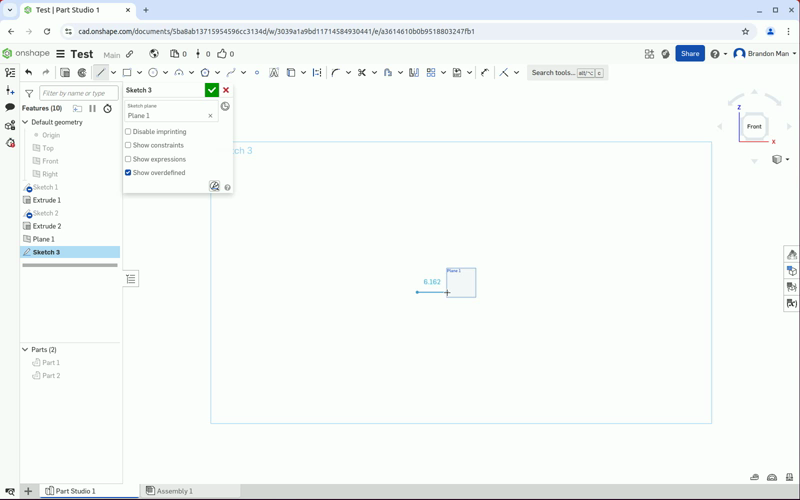
mouse_move(438, 292)
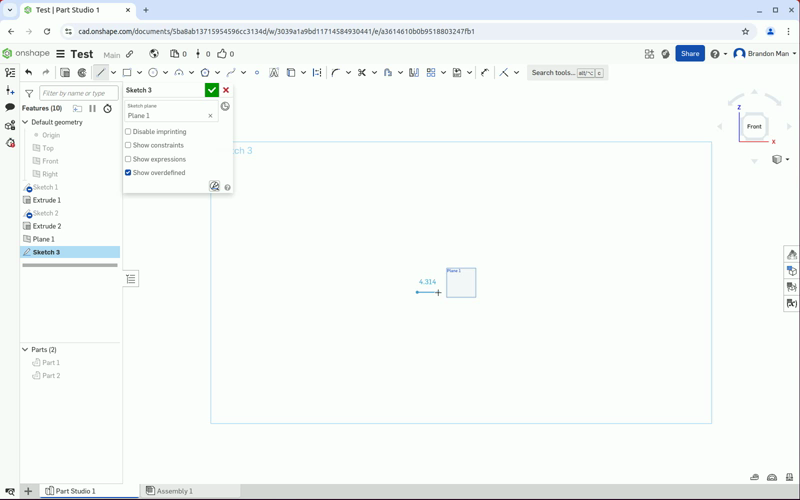
click(438, 292)
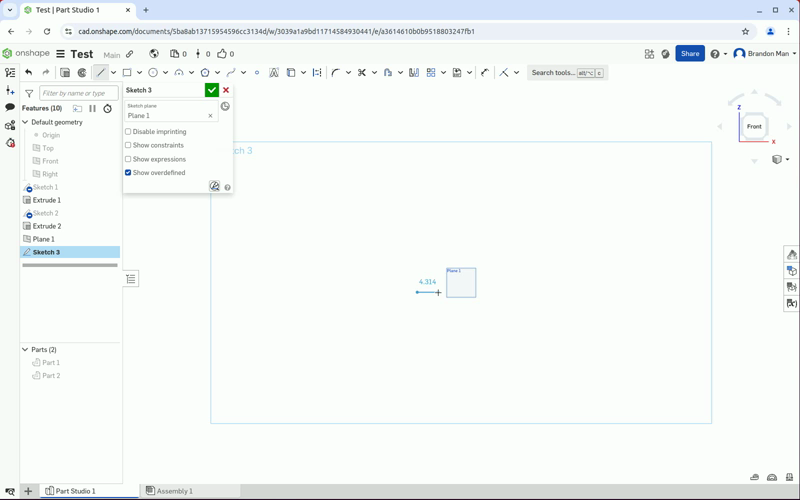
key_up(shift)
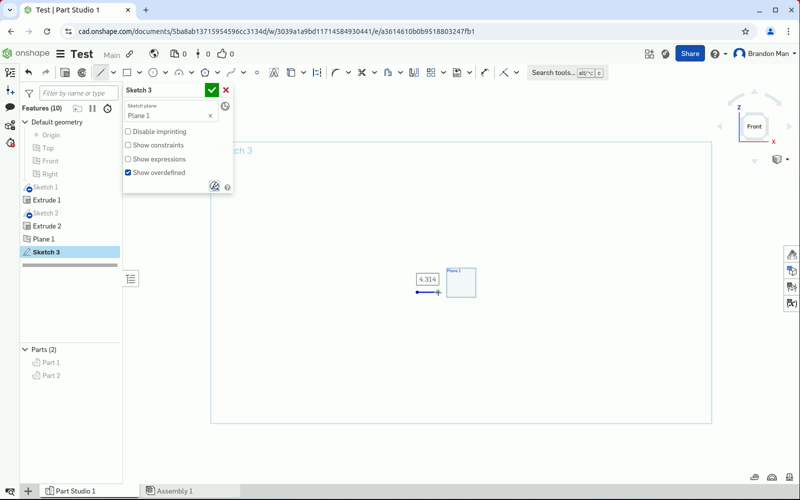
key_down(shift)
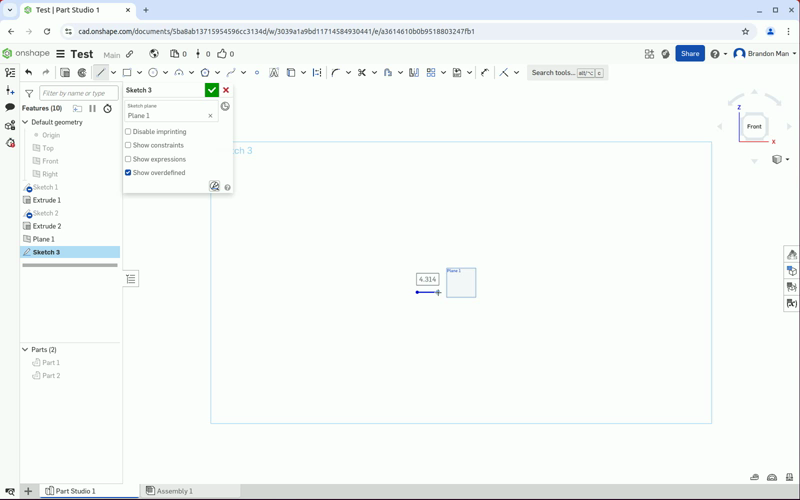
mouse_move(468, 292)
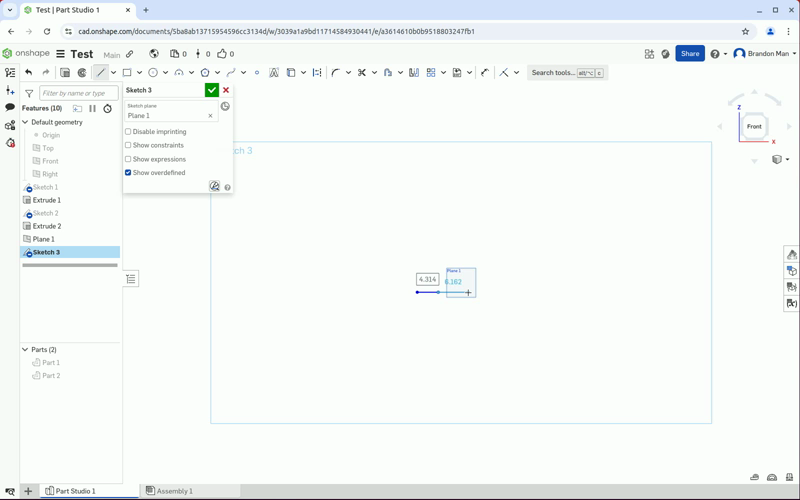
mouse_move(438, 271)
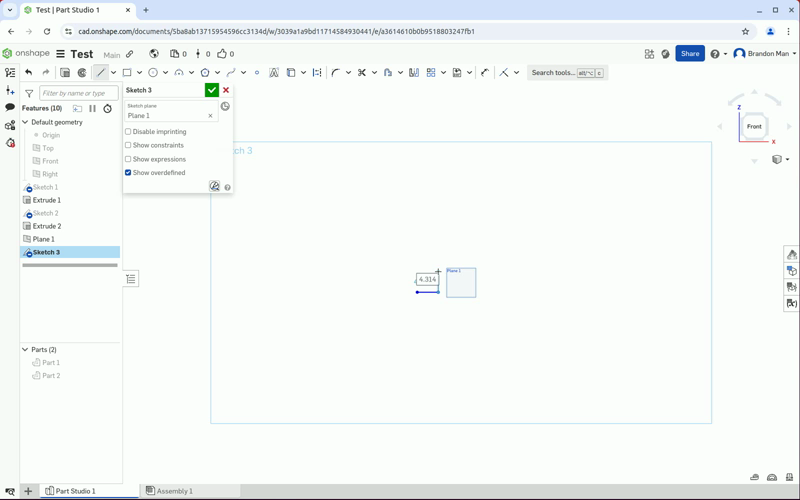
click(438, 271)
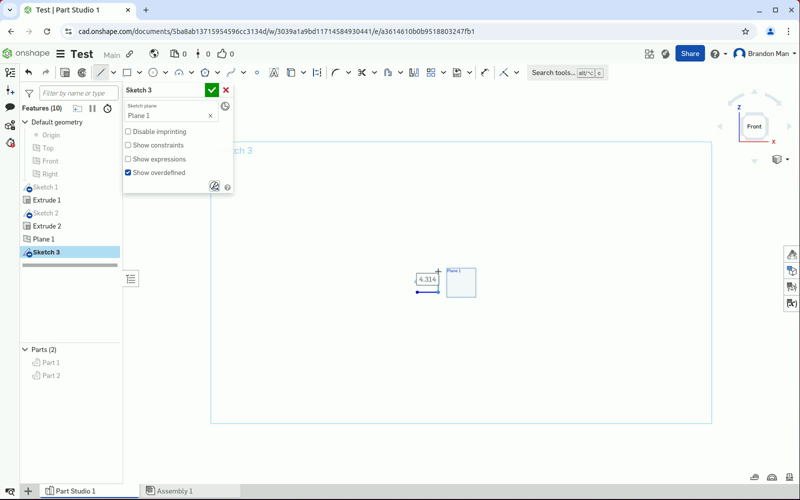
key_up(shift)
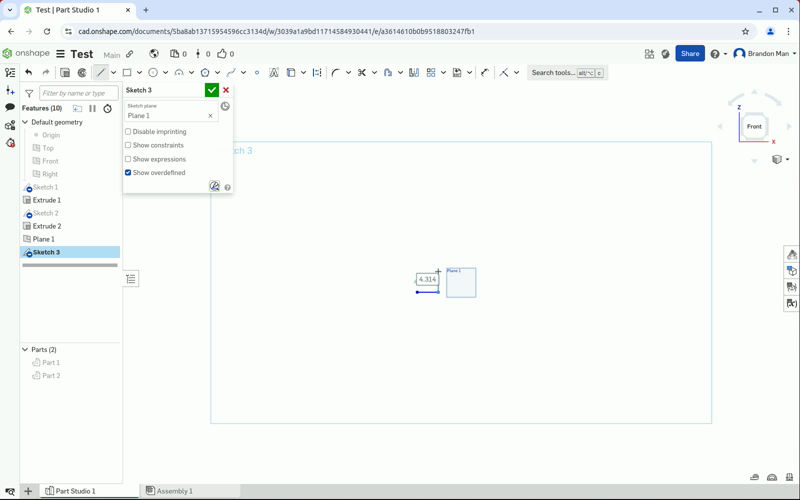
key_down(shift)
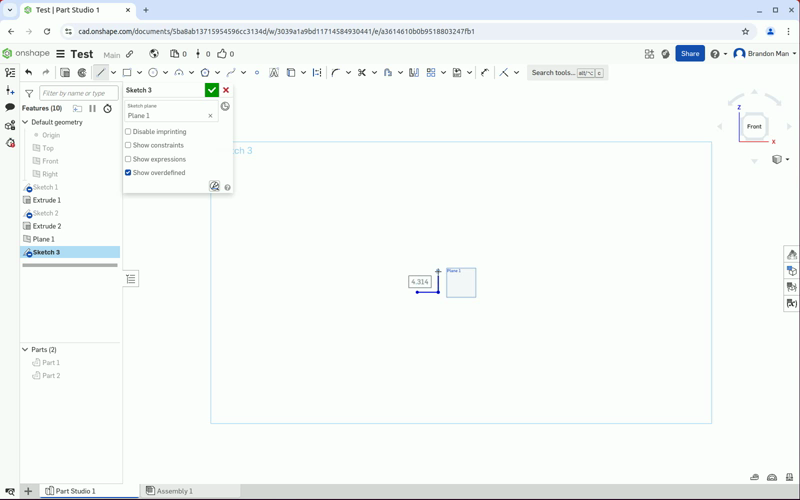
mouse_move(468, 271)
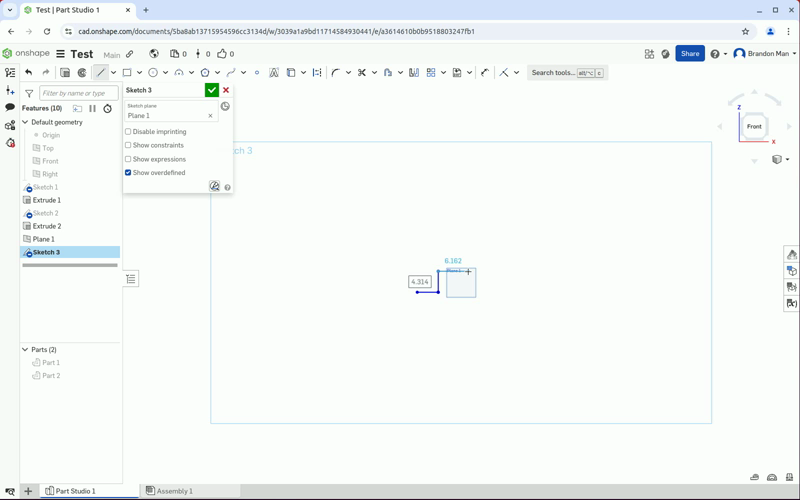
mouse_move(417, 271)
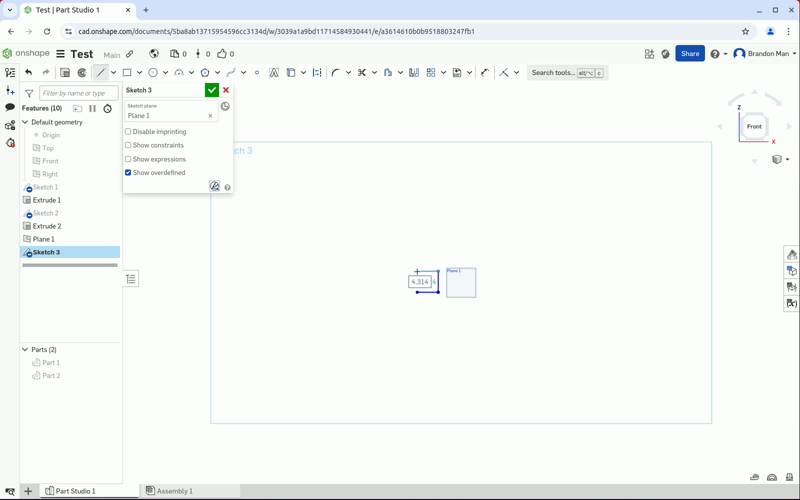
click(417, 271)
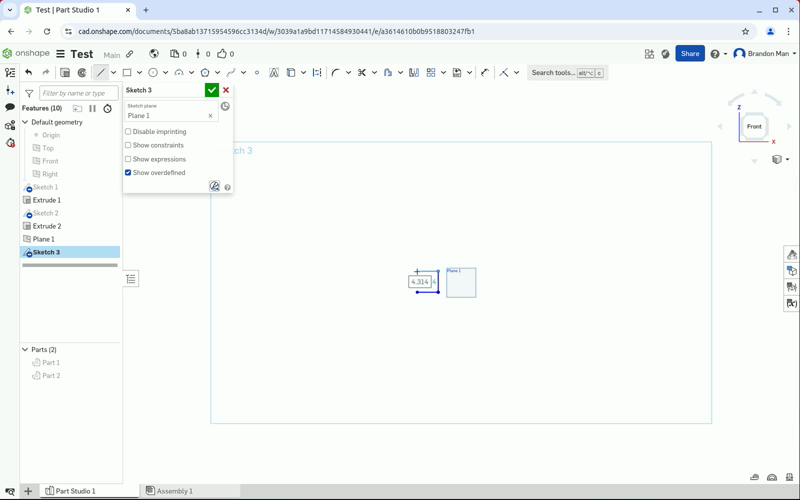
key_up(shift)
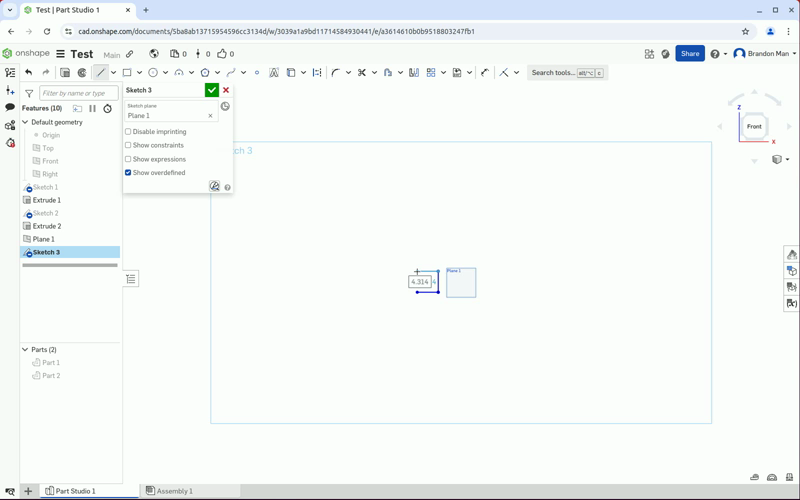
mouse_move(447, 271)
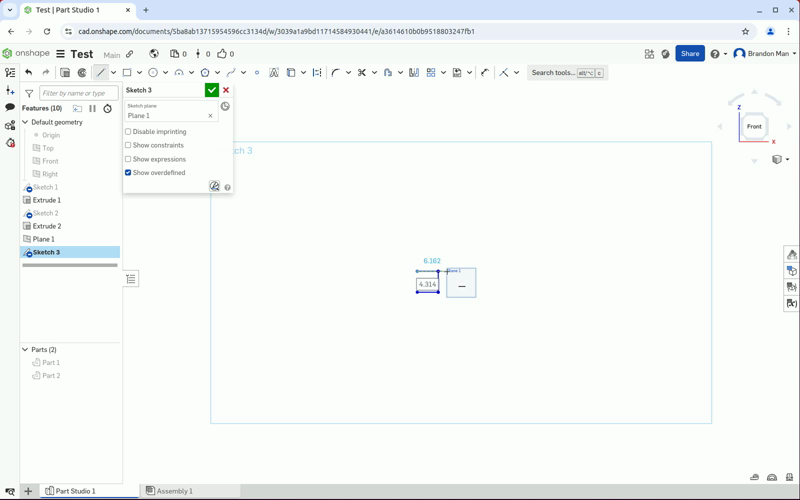
key_down(shift)
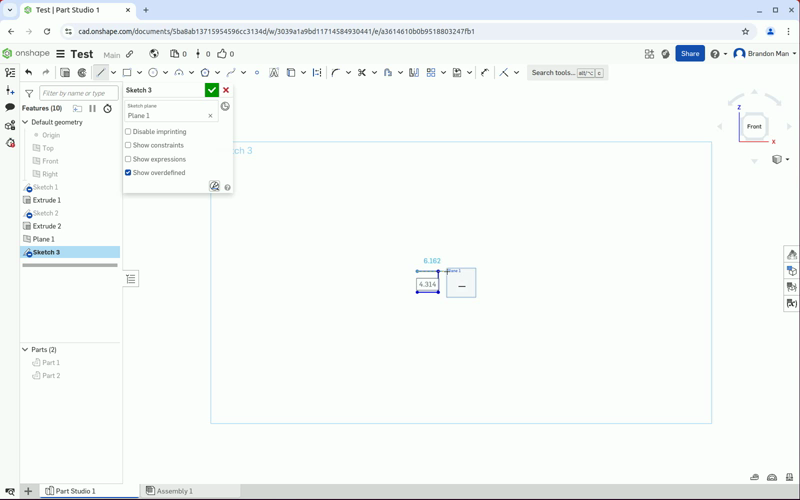
mouse_move(417, 292)
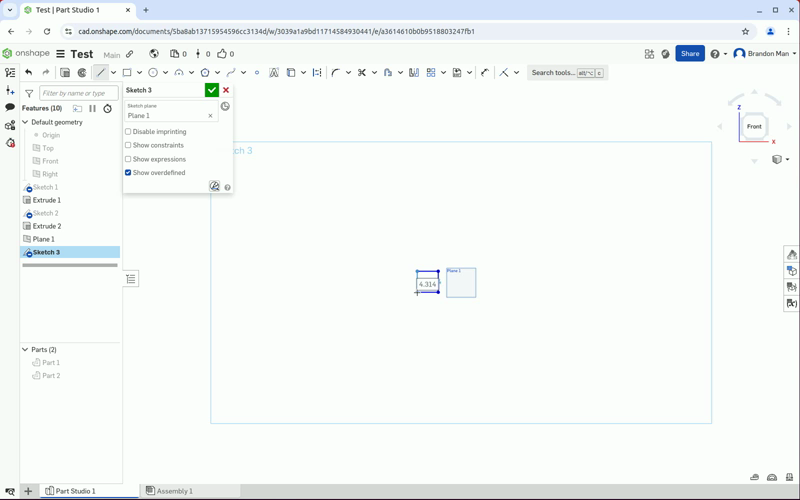
key_up(shift)
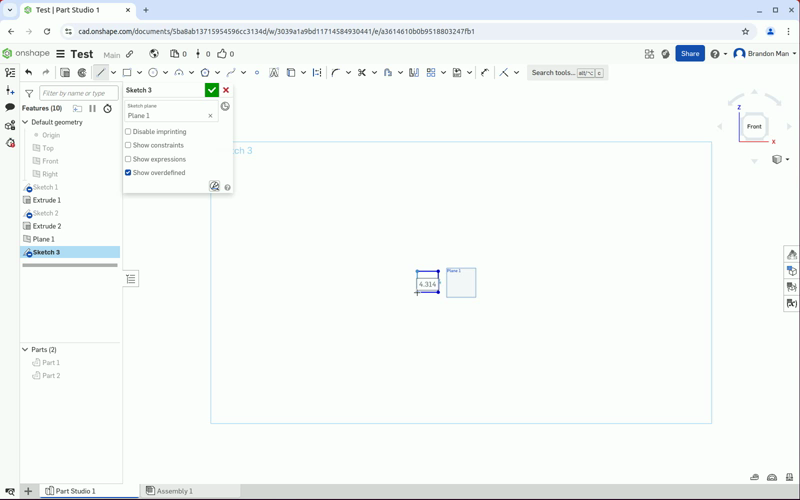
click(417, 292)
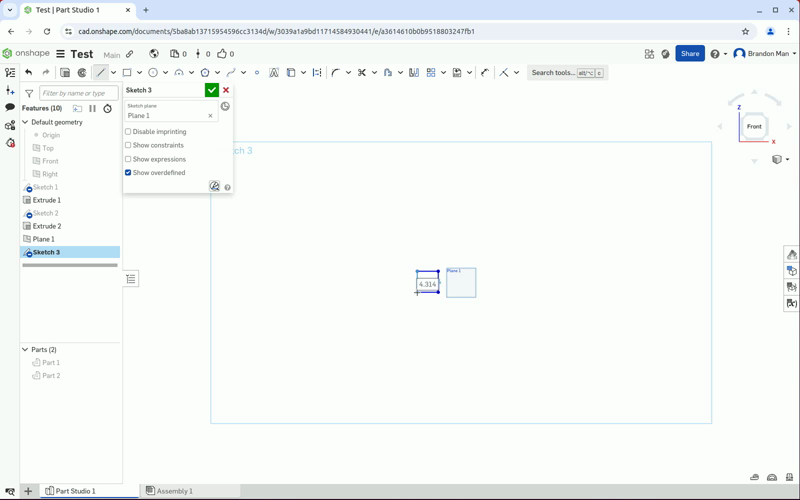
key(esc)
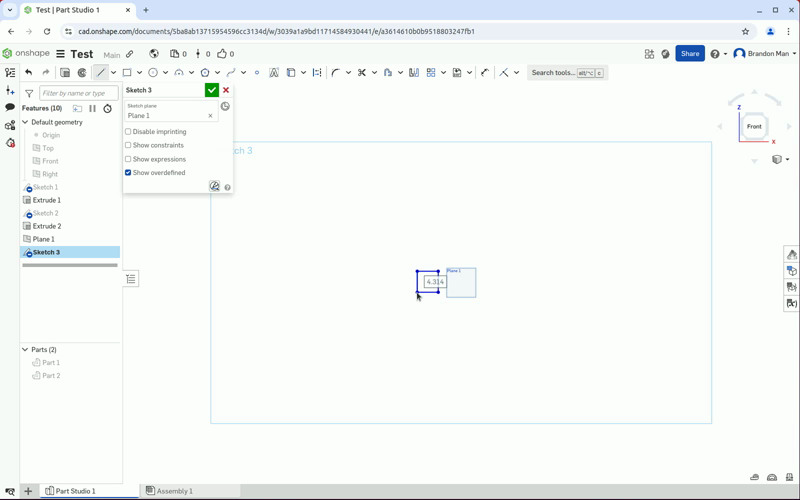
mouse_move(433, 287)
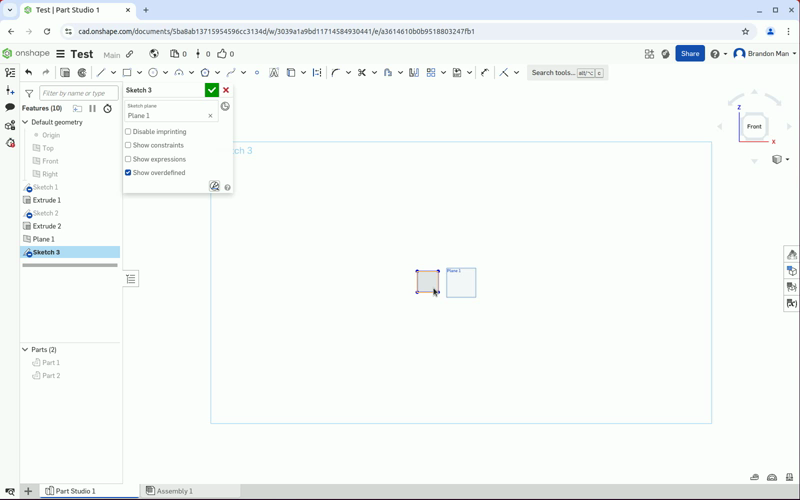
scroll(6)
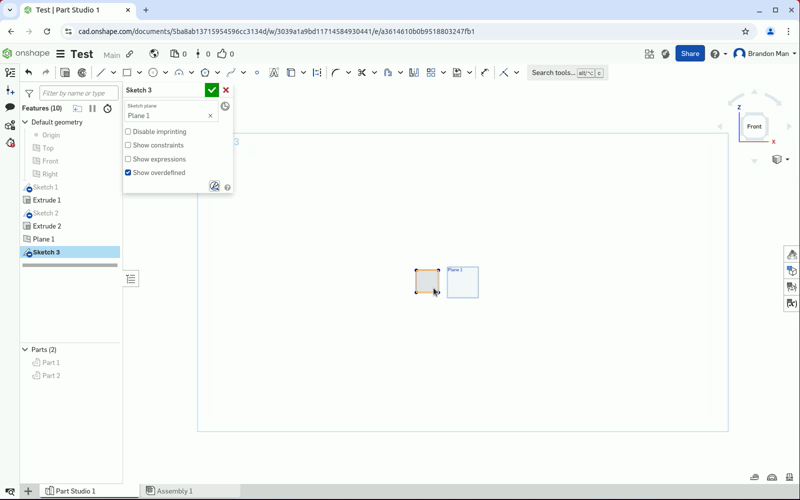
scroll(6)
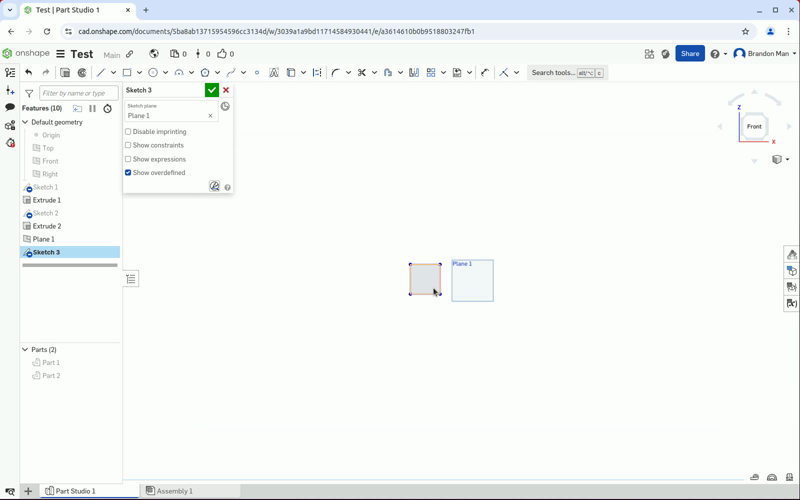
scroll(6)
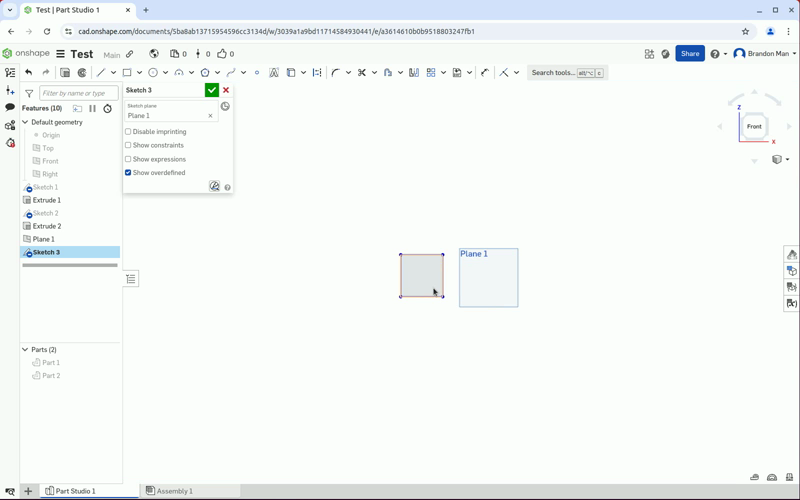
scroll(6)
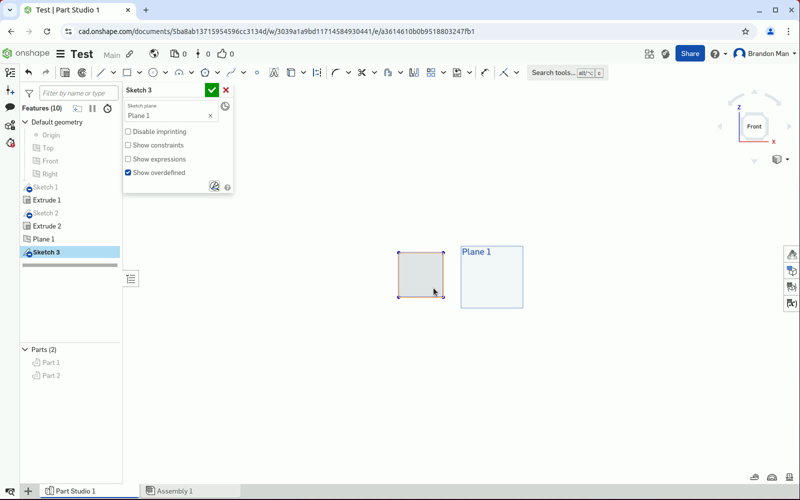
scroll(6)
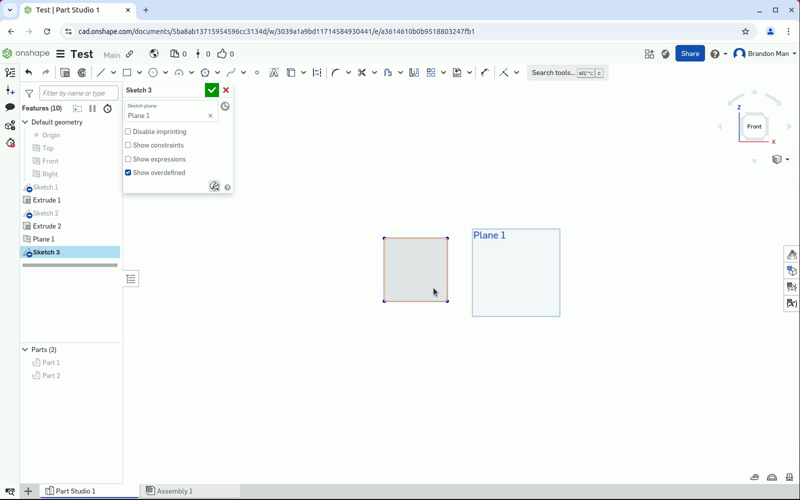
scroll(6)
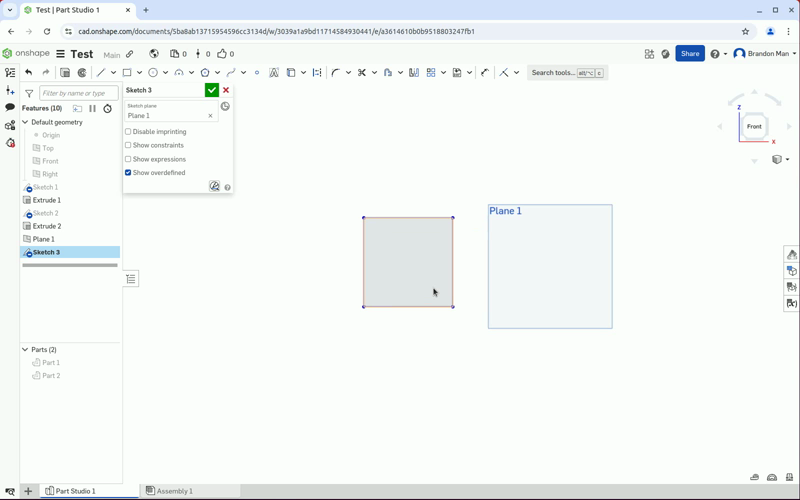
scroll(6)
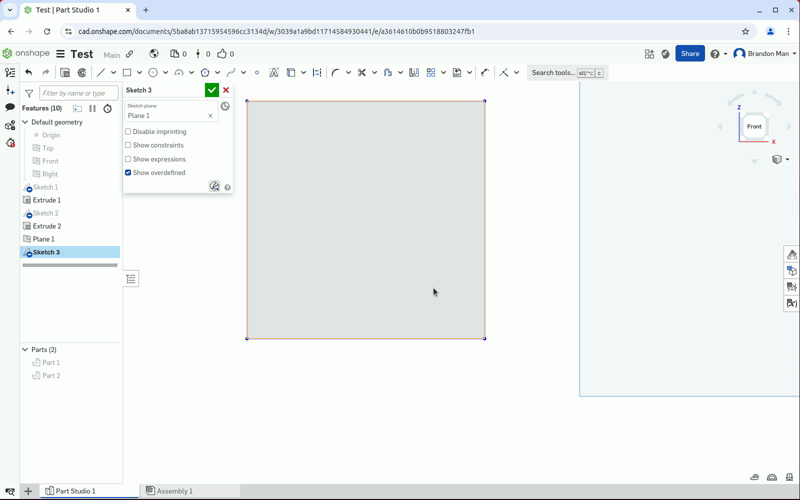
click(433, 287)
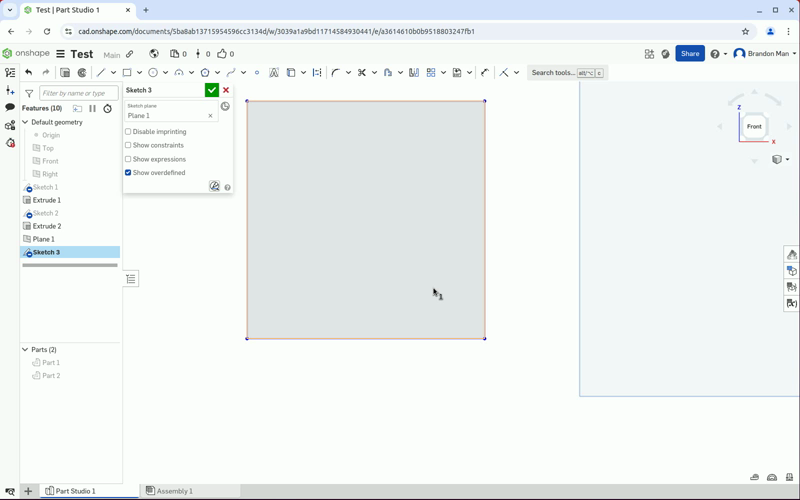
scroll(-6)
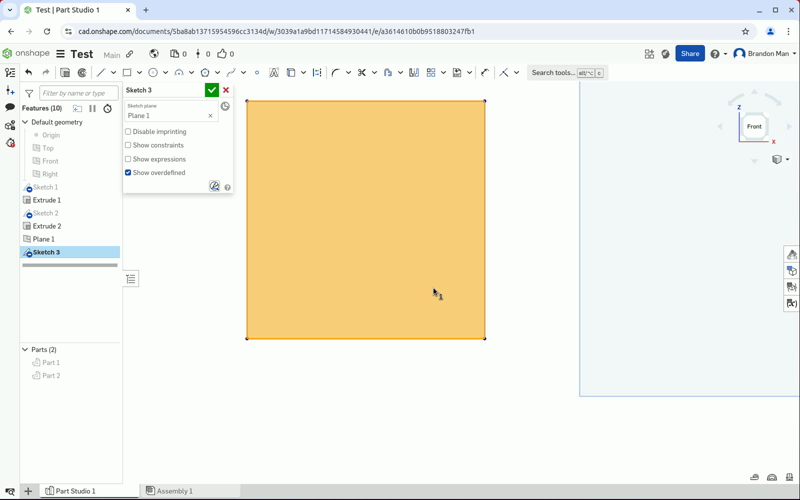
scroll(-6)
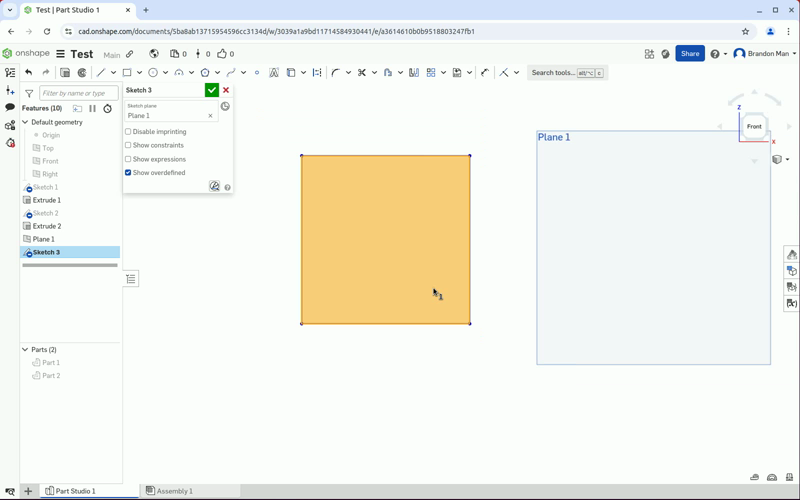
scroll(-6)
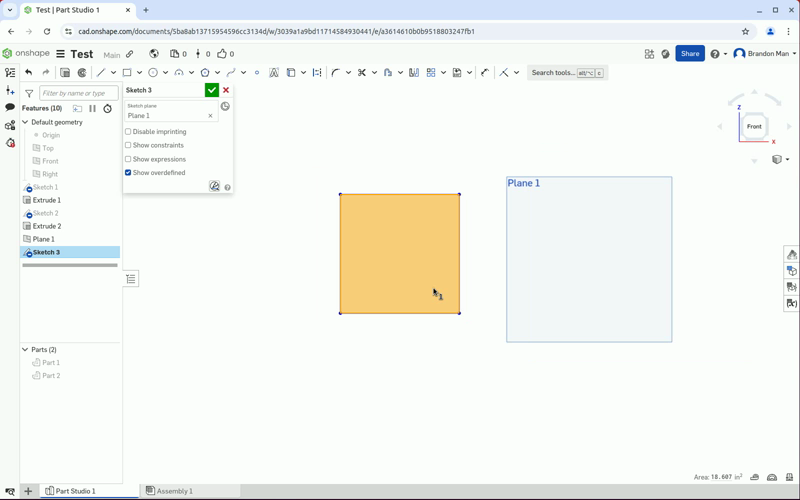
scroll(-6)
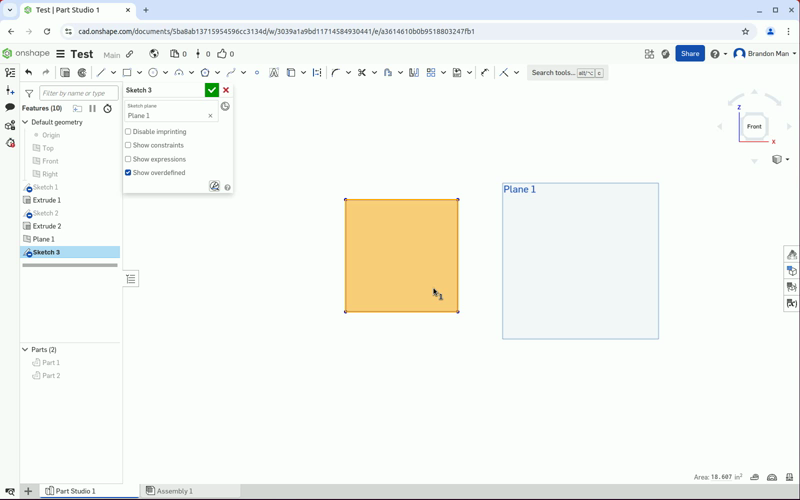
scroll(-6)
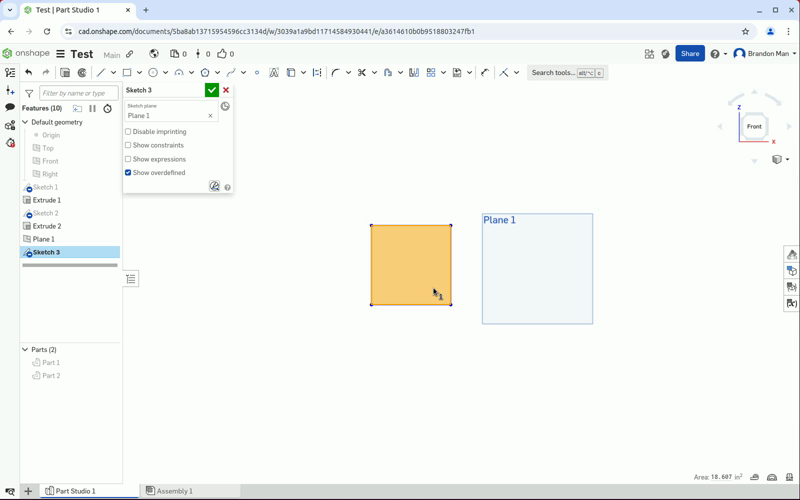
scroll(-6)
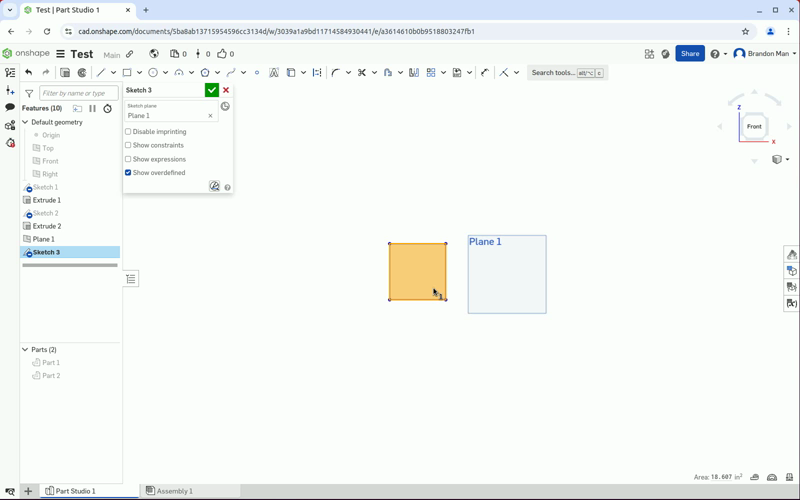
scroll(-6)
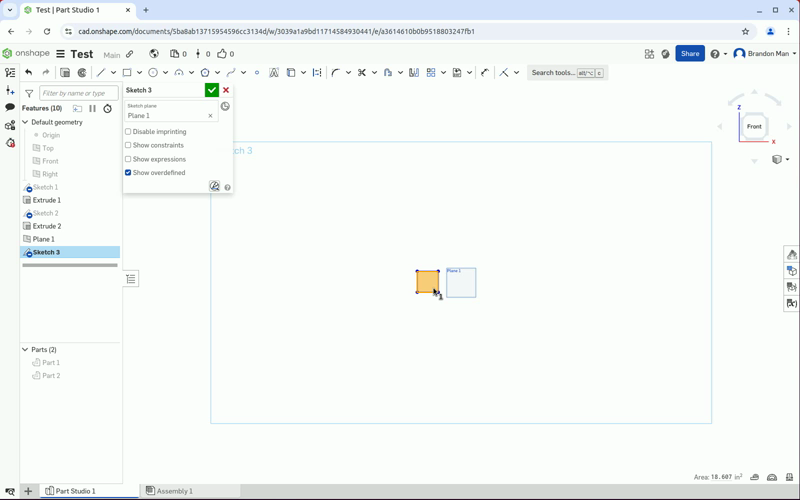
mouse_move(73, 352)
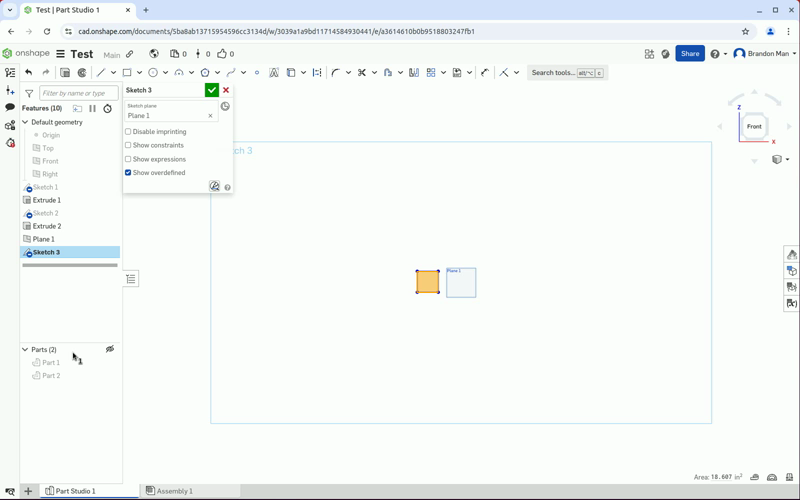
key(shift+y)
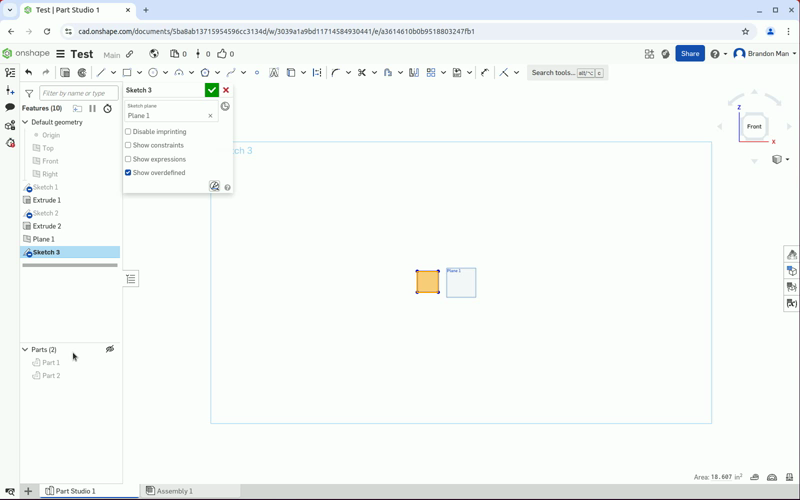
key(shift+e)
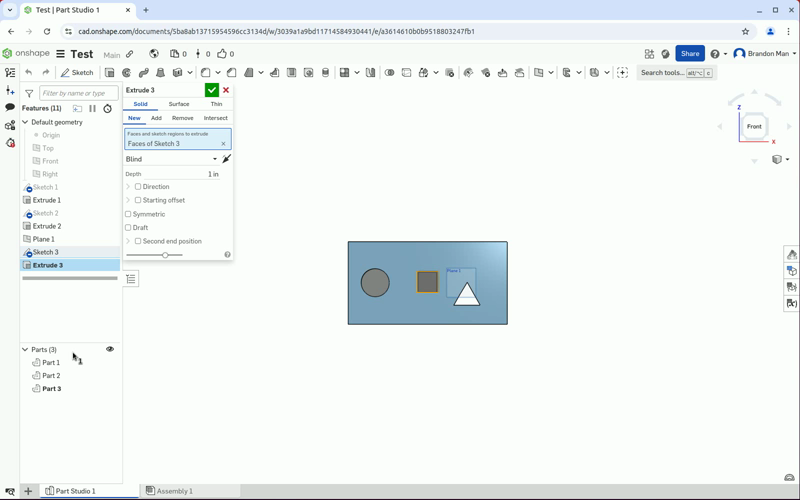
mouse_move(143, 106)
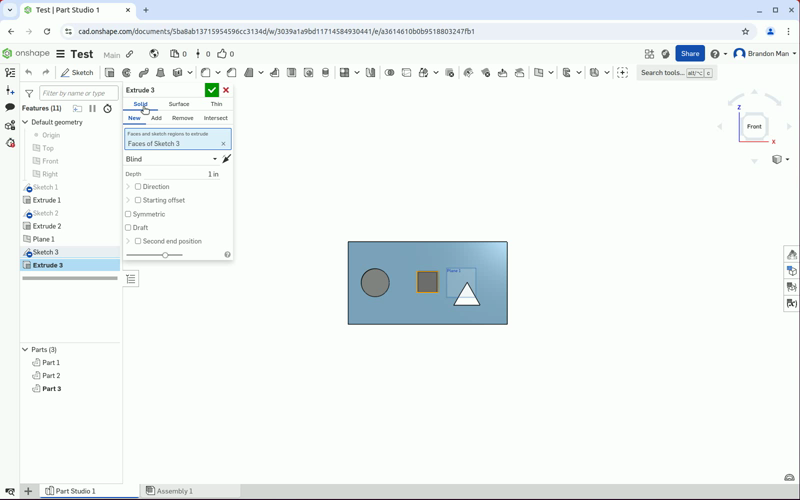
click(143, 106)
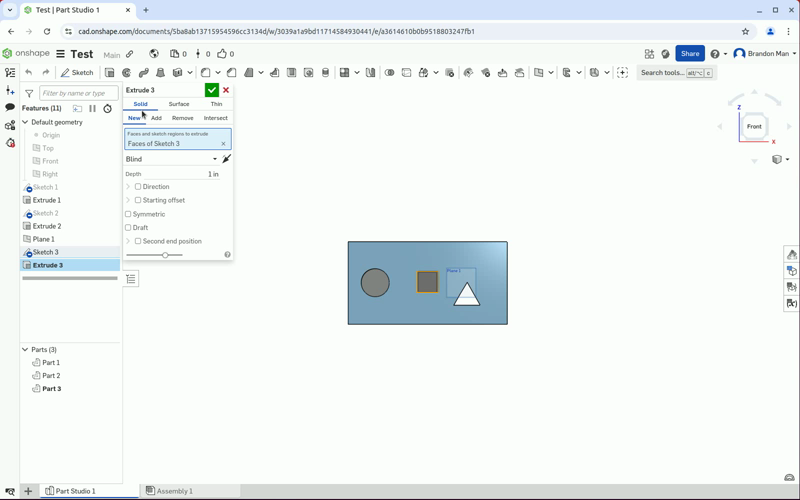
mouse_move(137, 120)
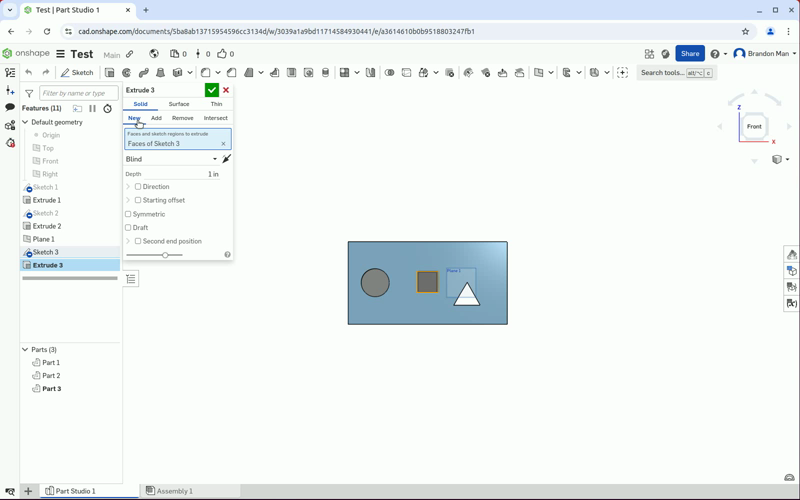
click(137, 120)
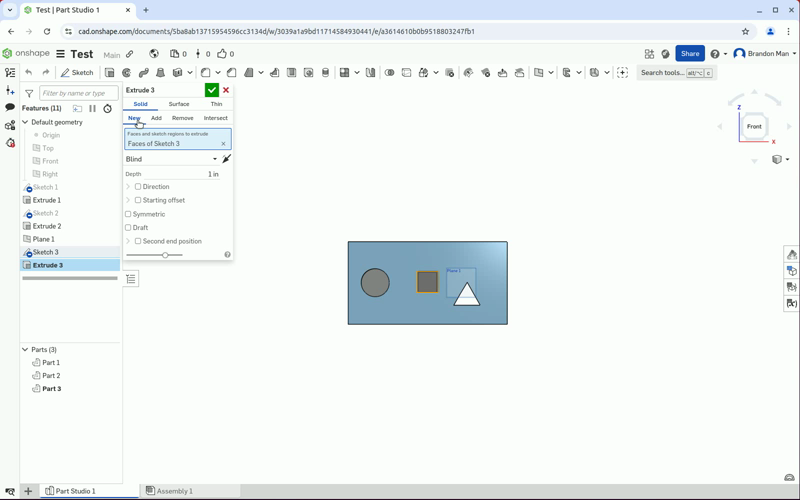
key(tab, 4)
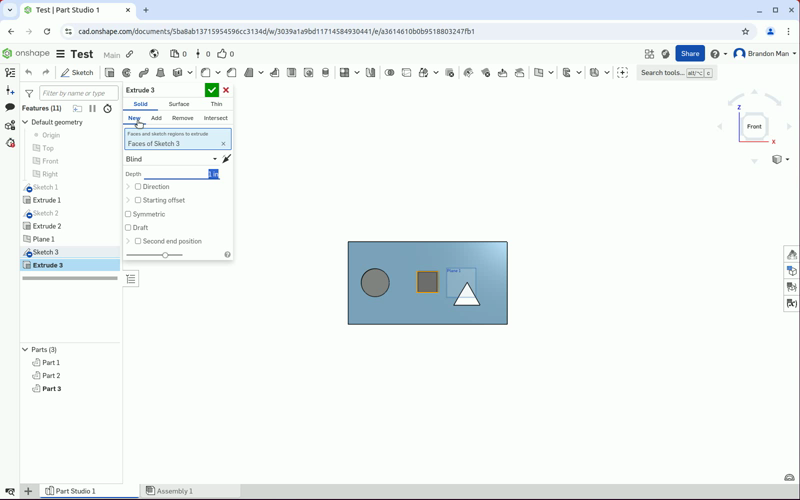
text(6.74)
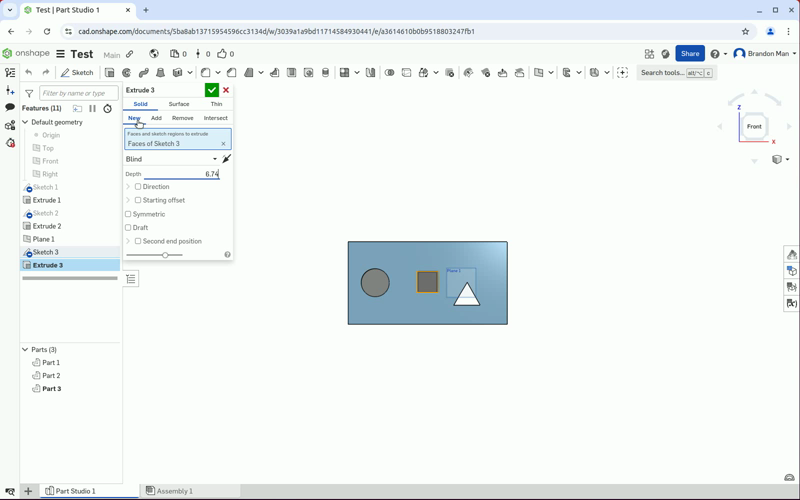
key(enter)
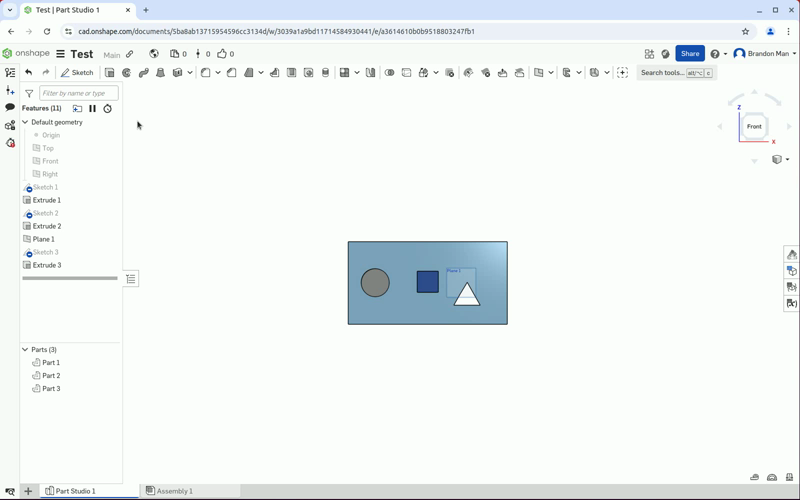
key(shift+h)
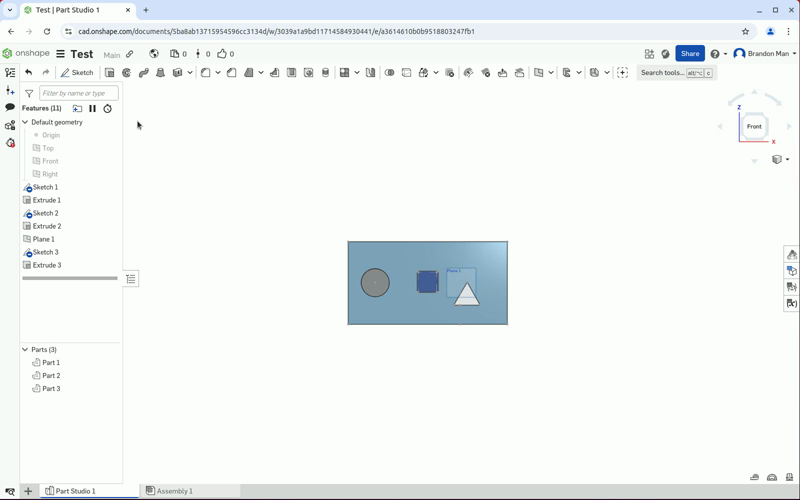
key(shift+h)
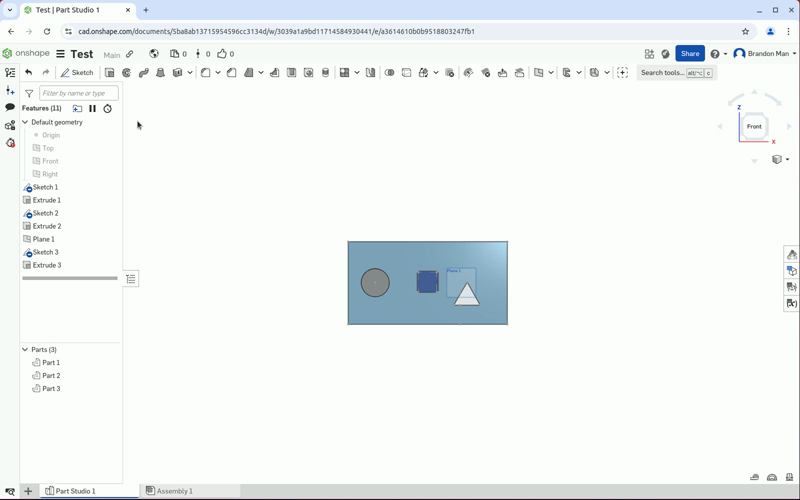
key(shift+7)
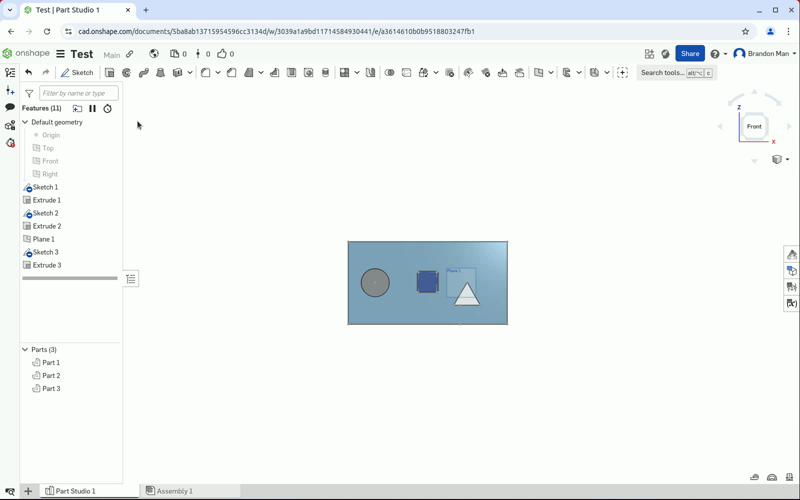
key(left, 2)
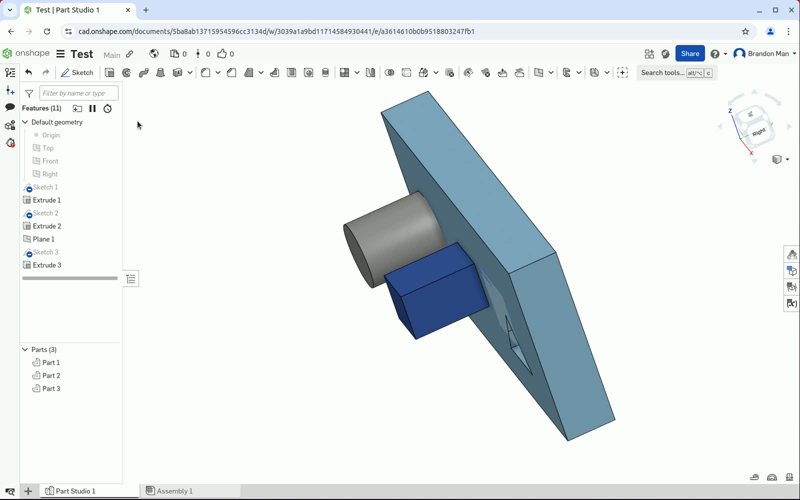
key(down, 2)
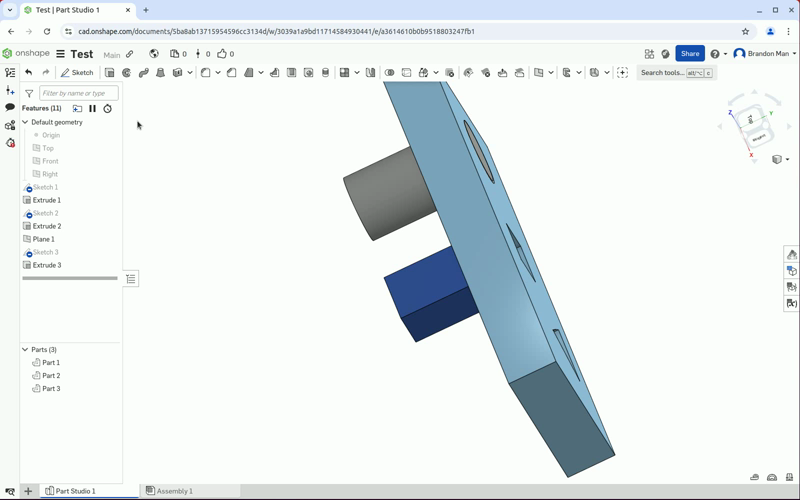
key(up, 2)
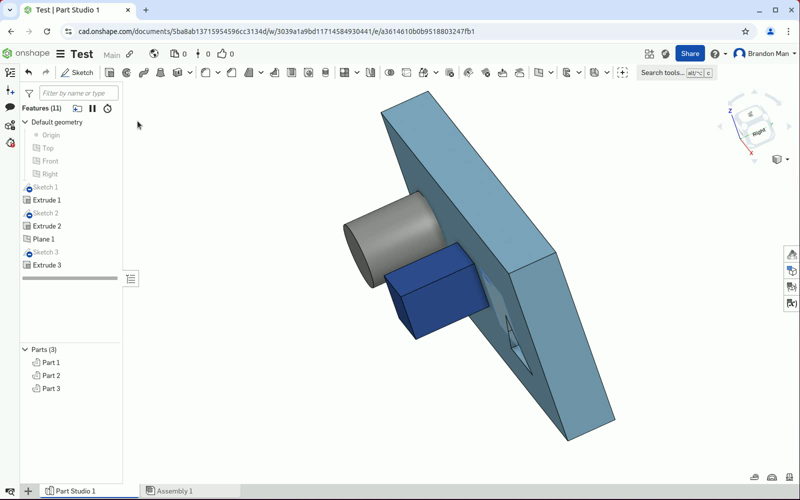
key(right, 2)
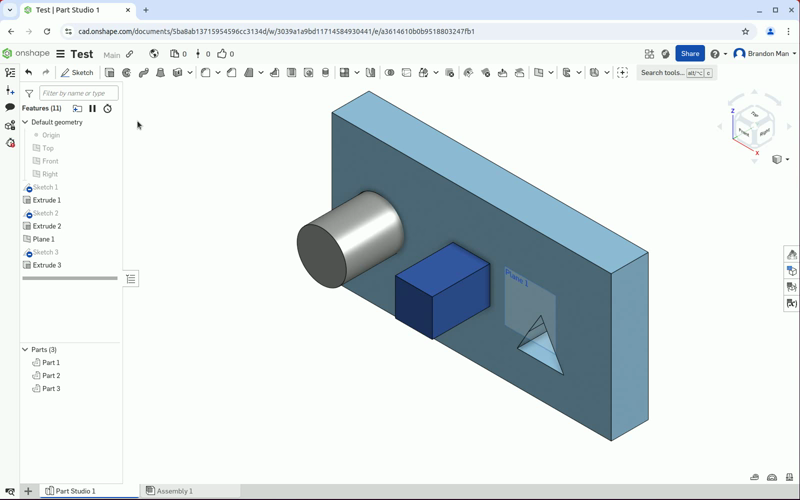
mouse_move(73, 189)
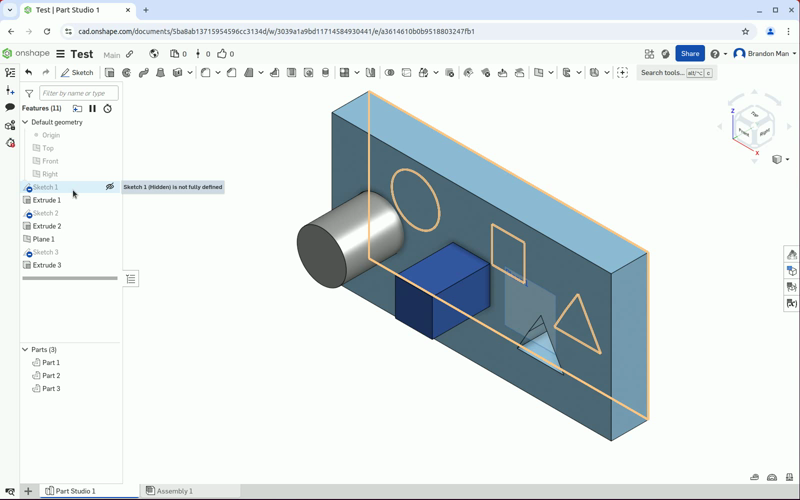
click(73, 189)